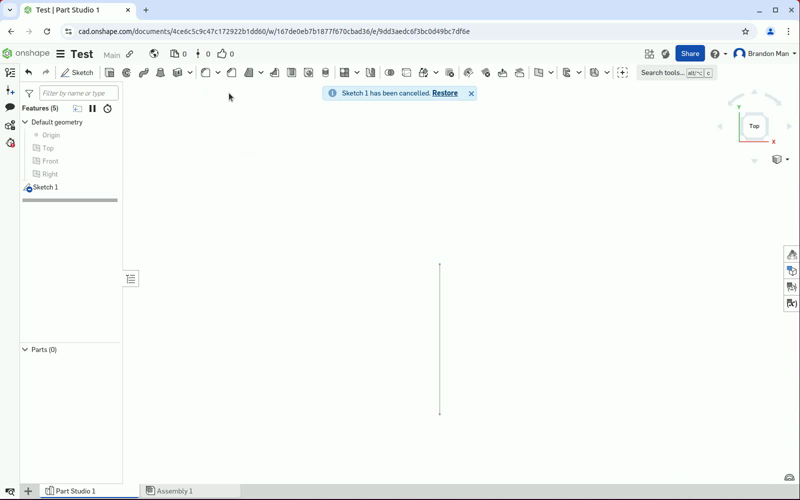
key(shift+h)
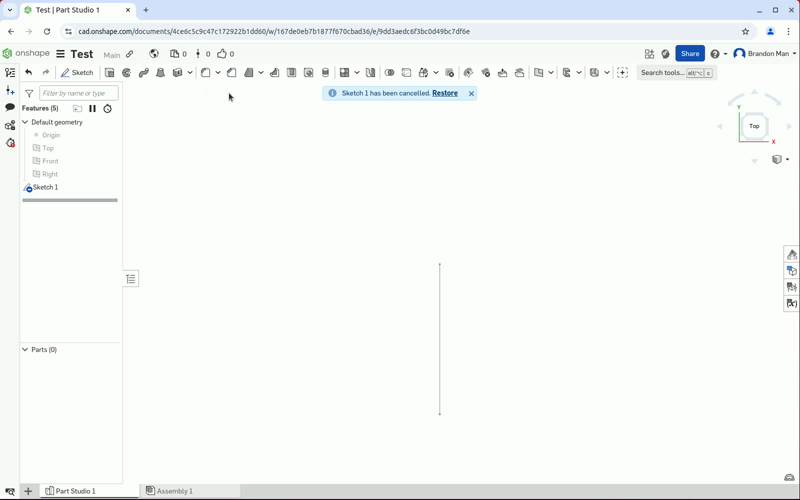
key(shift+s)
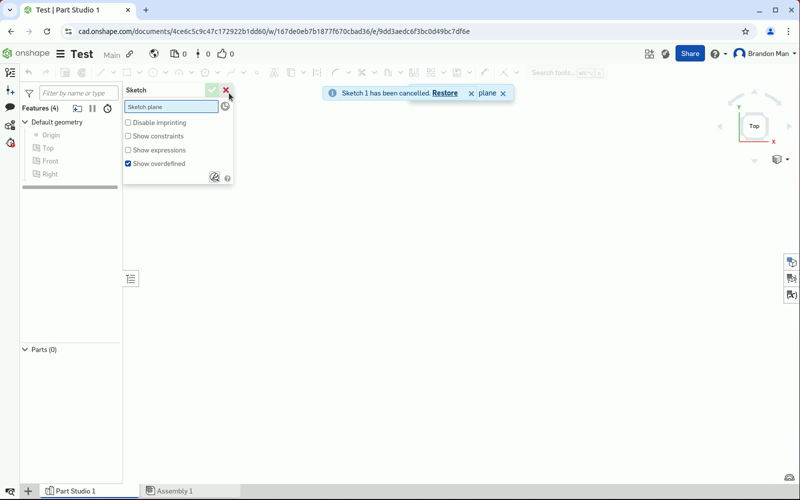
mouse_move(73, 150)
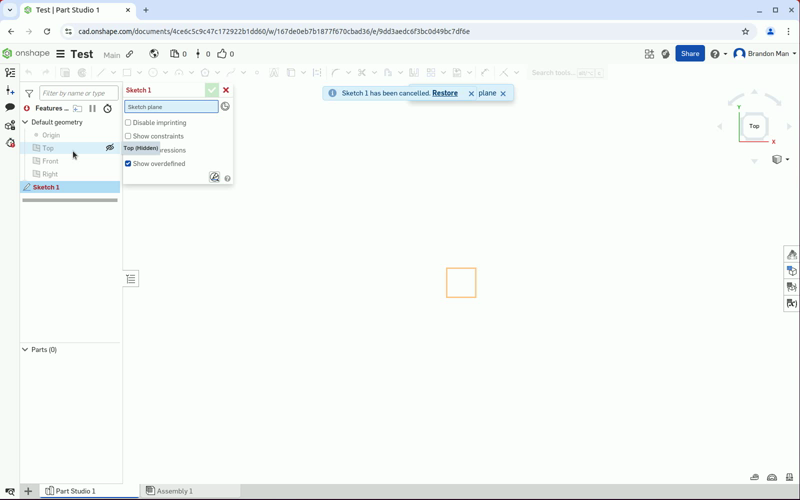
click(73, 150)
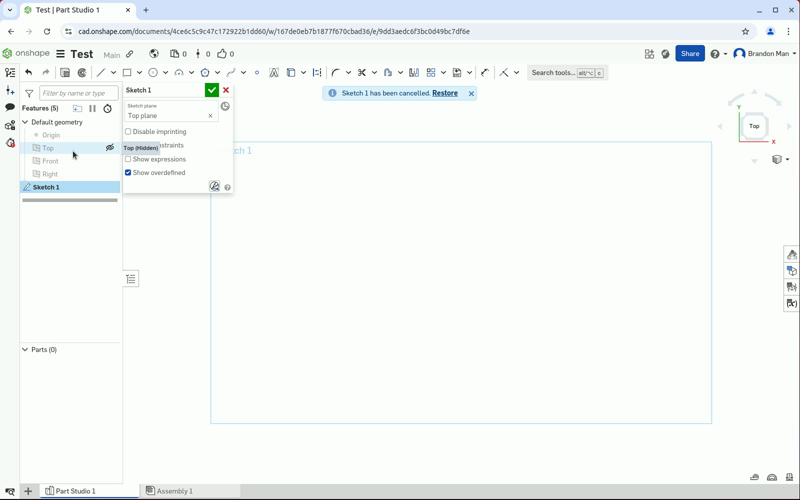
mouse_move(73, 352)
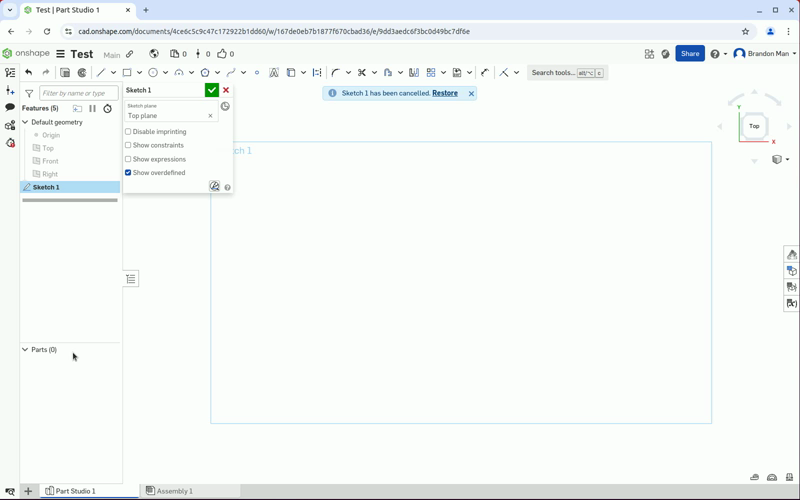
key(y)
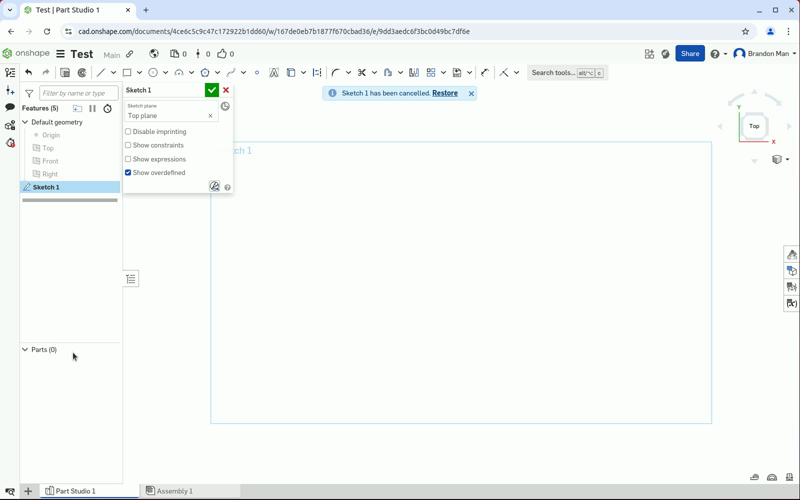
key(l)
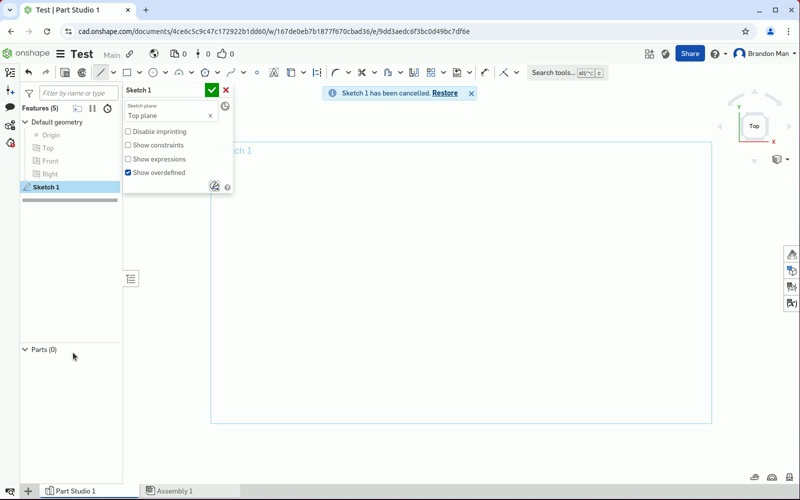
key_down(shift)
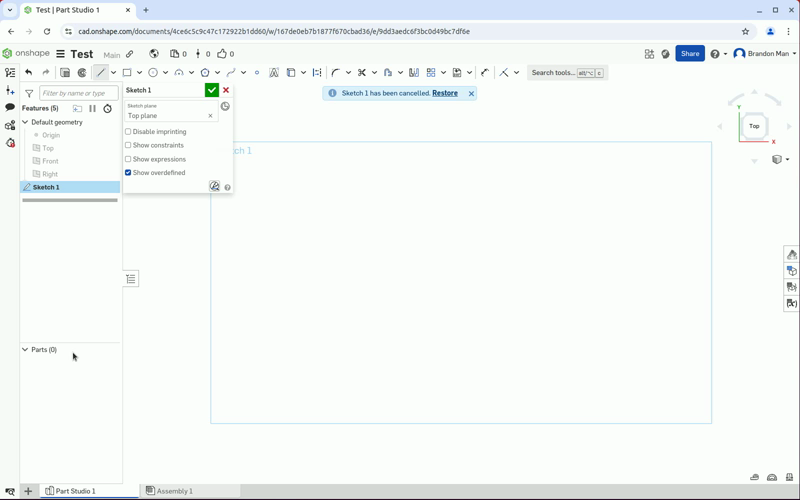
mouse_move(547, 301)
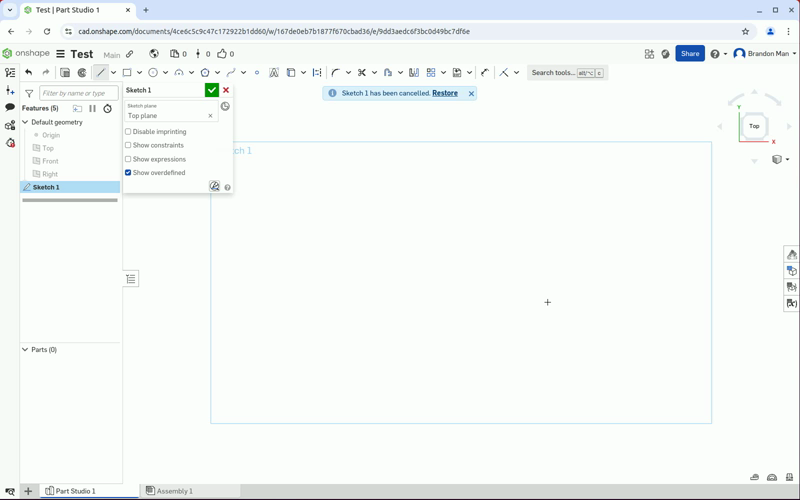
click(547, 301)
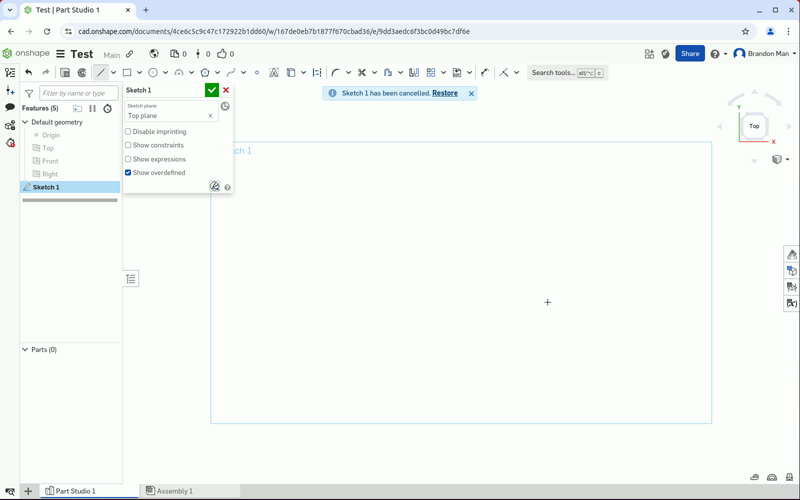
key_up(shift)
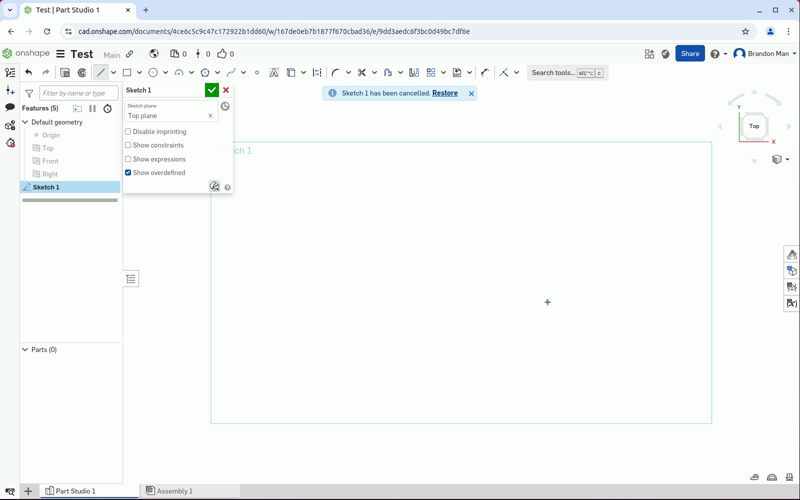
key_down(shift)
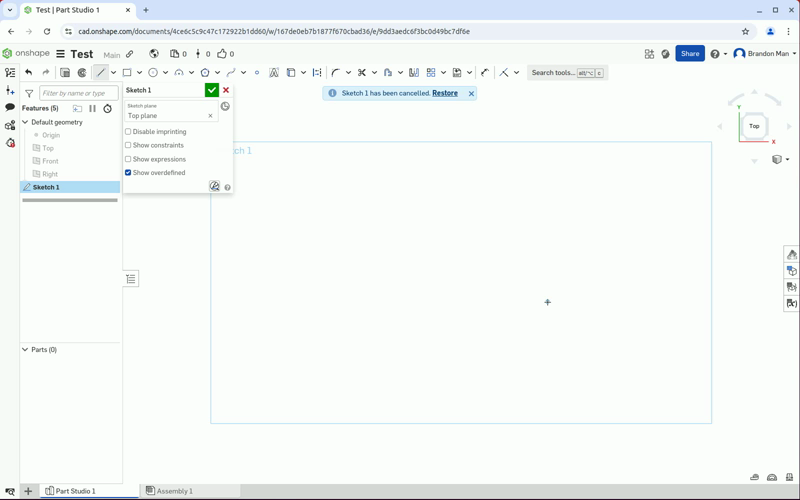
mouse_move(577, 301)
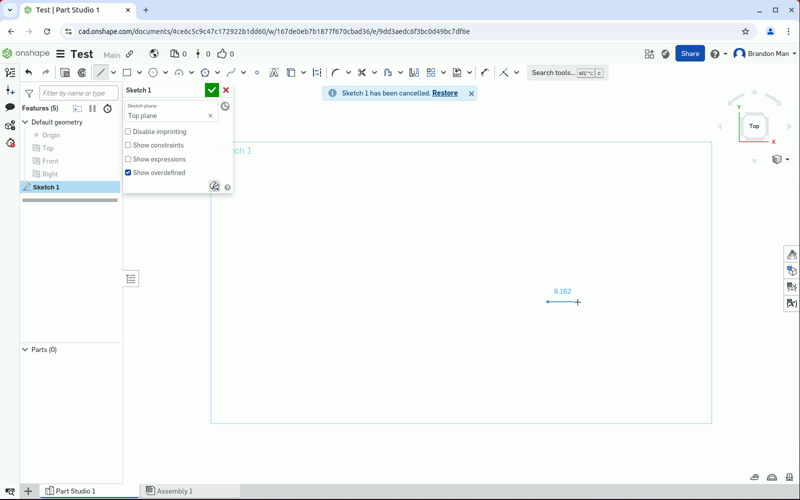
mouse_move(561, 301)
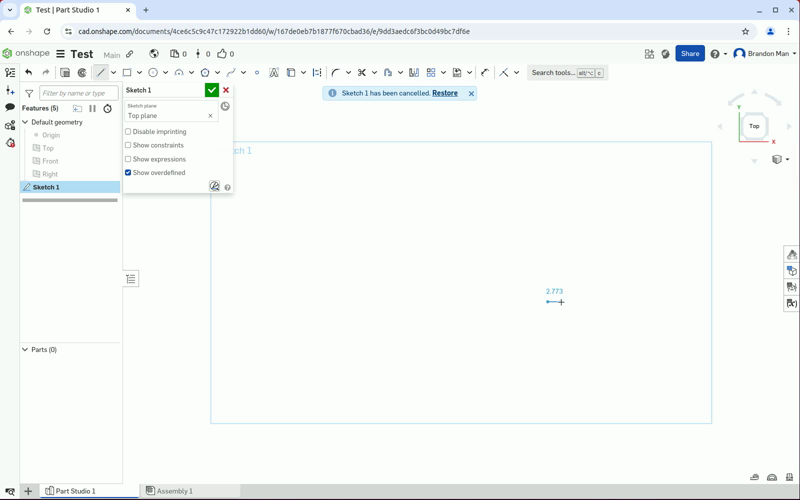
click(561, 301)
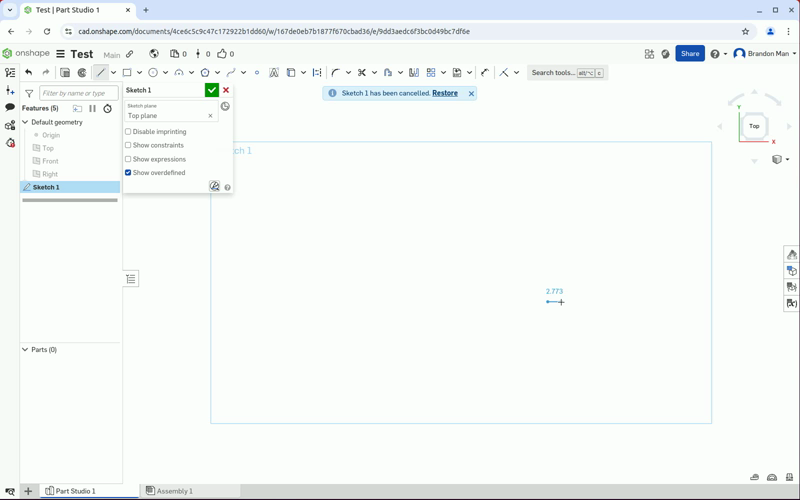
key_up(shift)
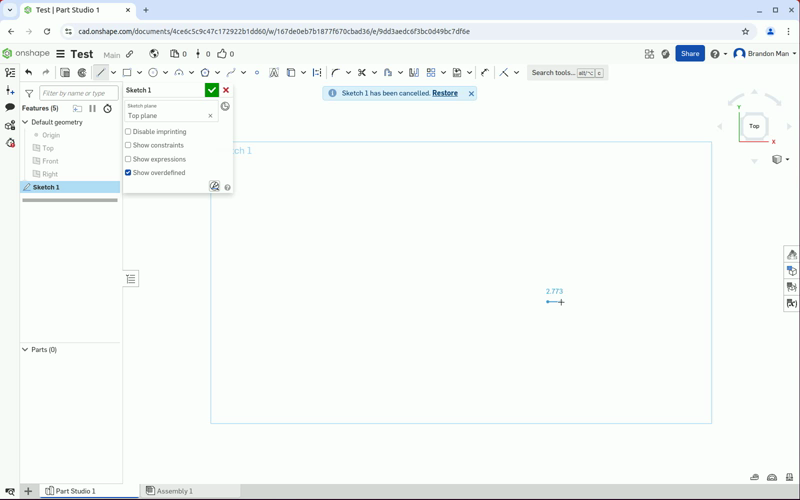
key(esc)
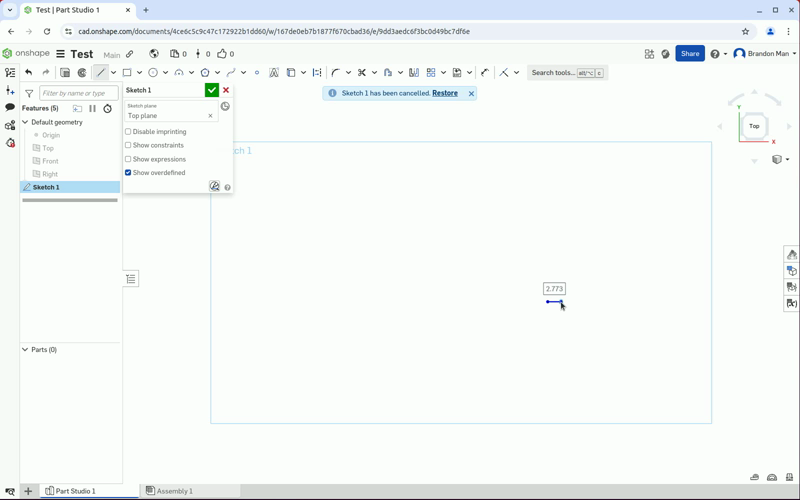
key(a)
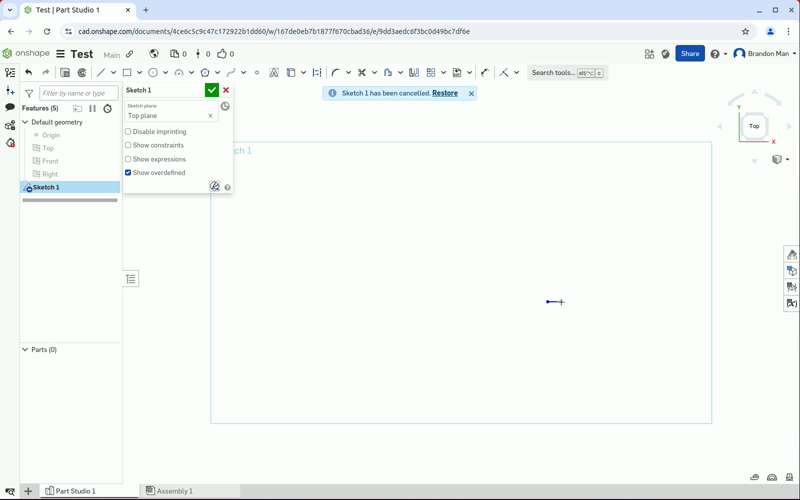
mouse_move(561, 301)
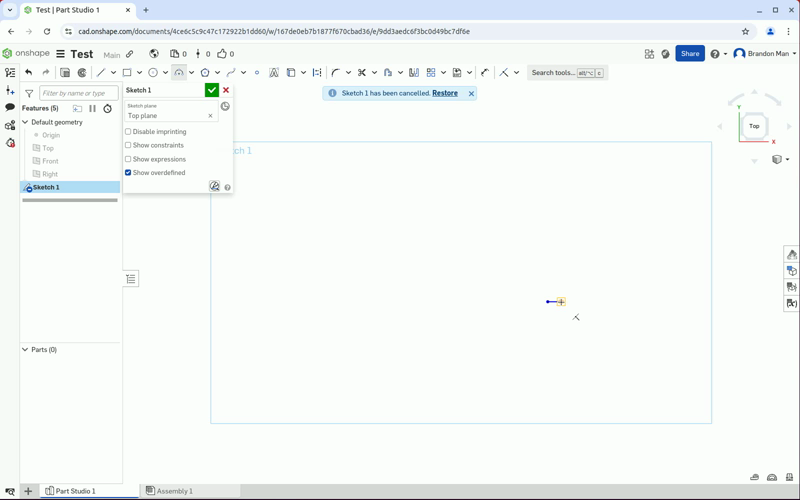
click(561, 301)
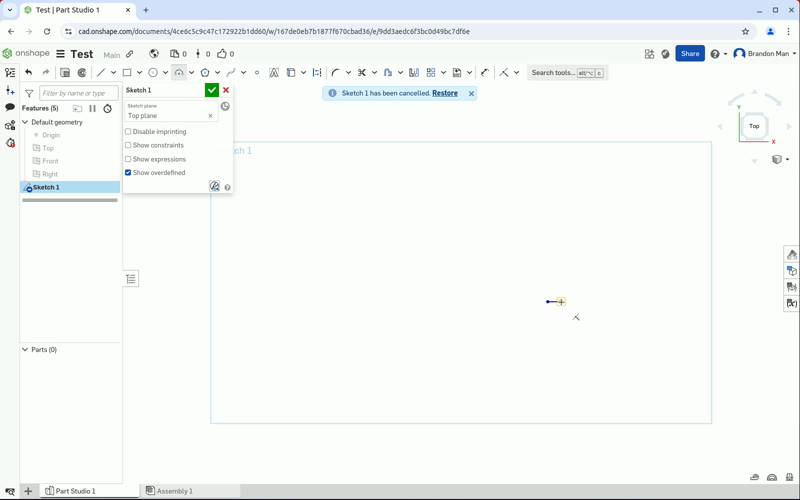
key_down(shift)
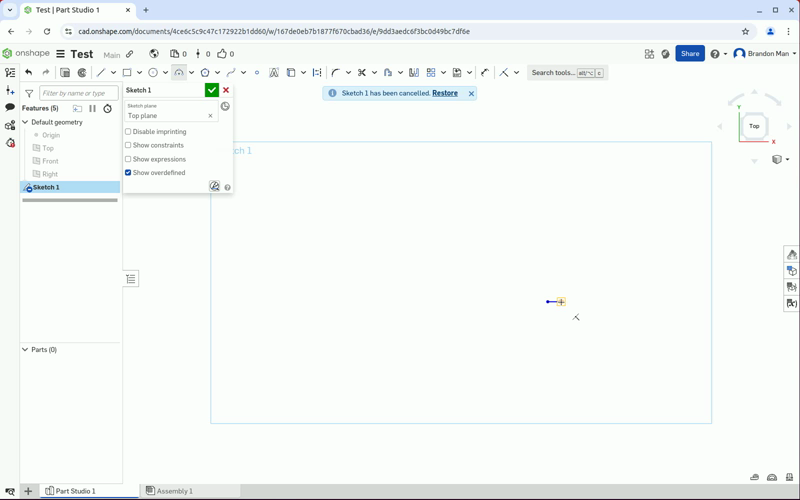
mouse_move(561, 263)
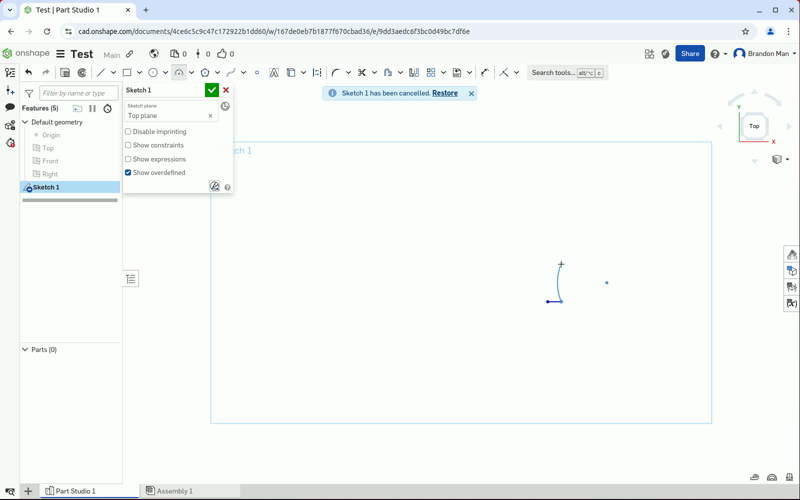
click(561, 263)
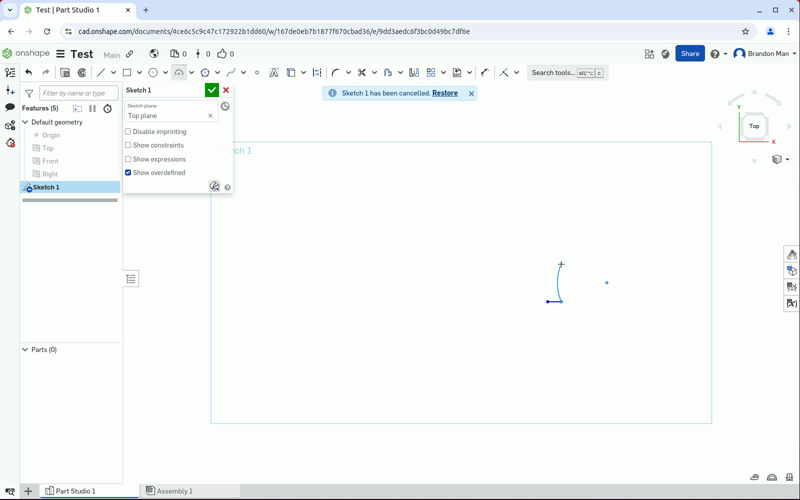
mouse_move(356, 282)
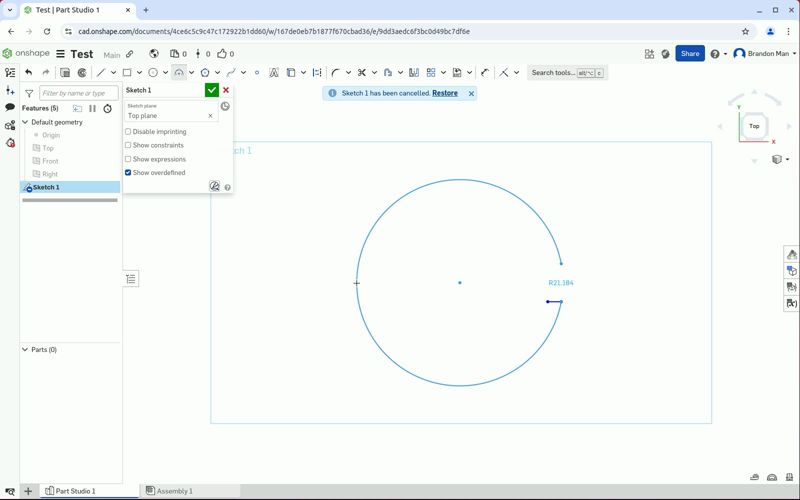
click(356, 282)
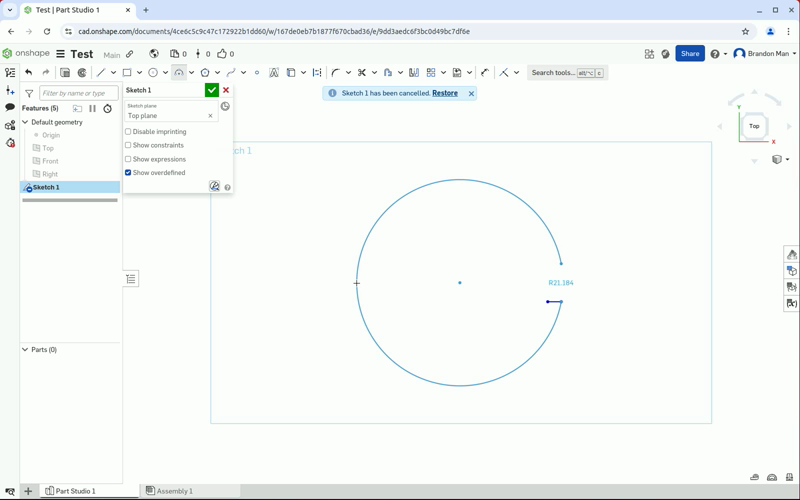
key_up(shift)
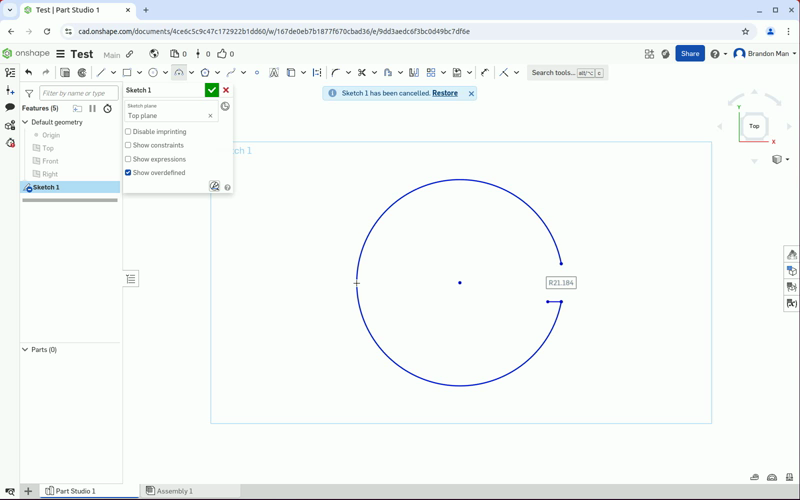
key(esc)
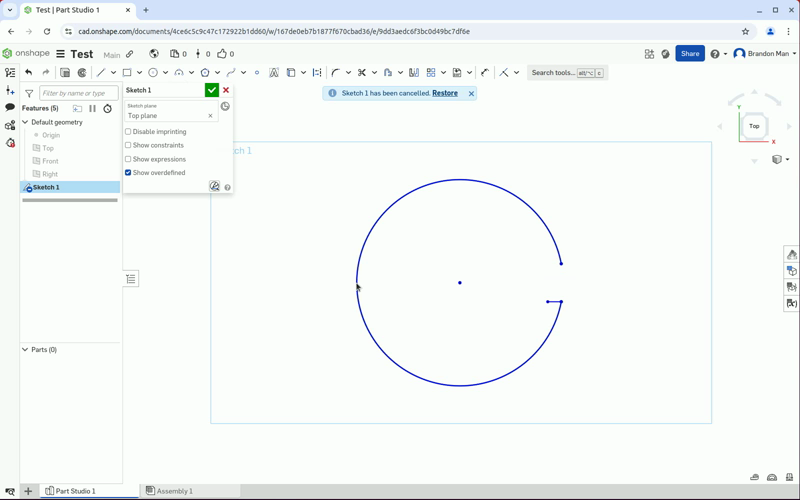
key(l)
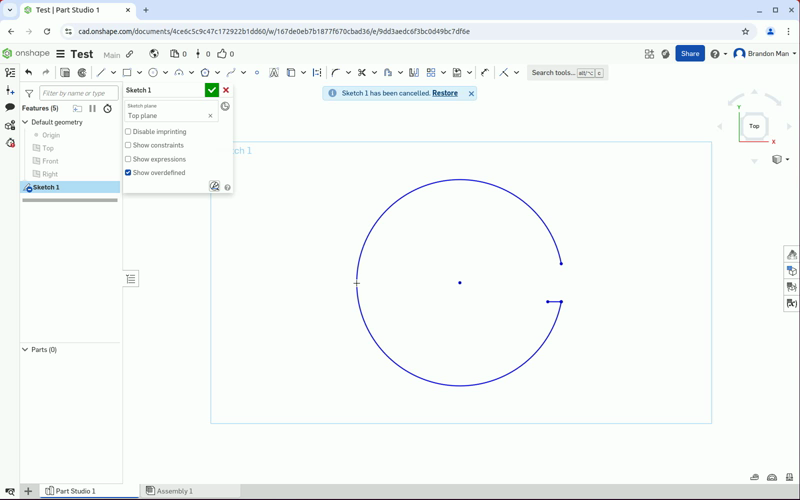
mouse_move(561, 263)
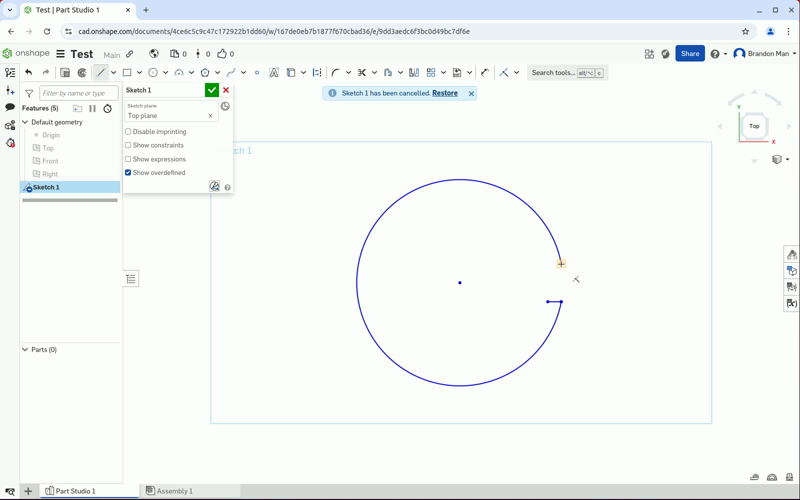
click(561, 263)
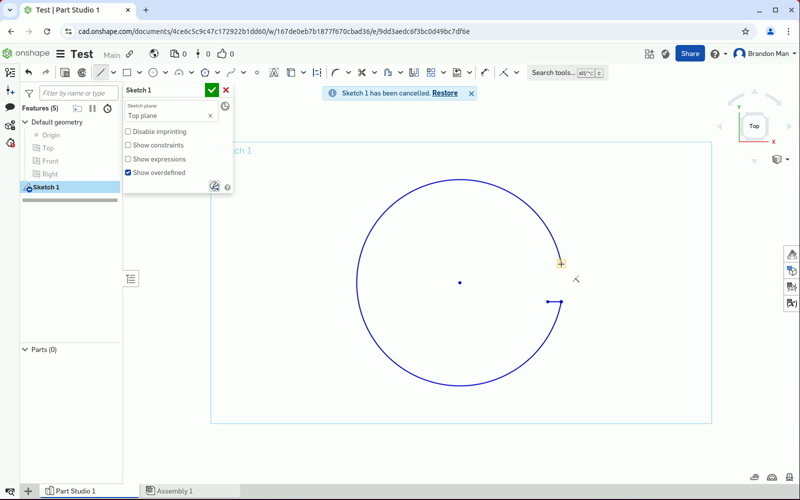
key_down(shift)
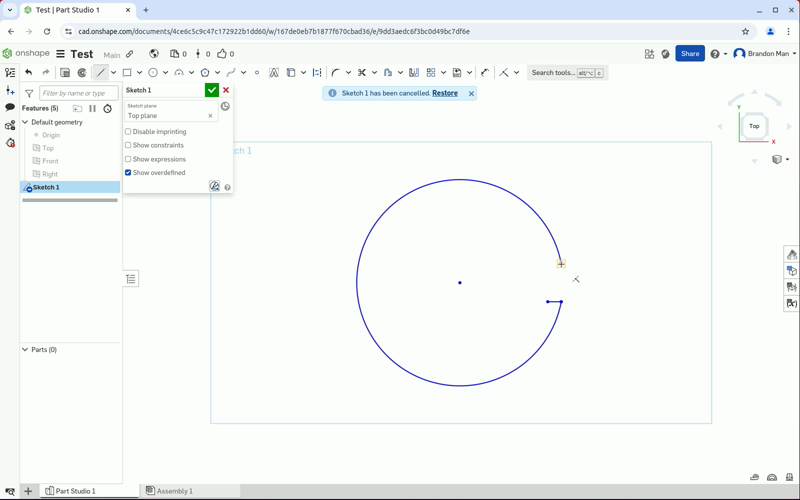
mouse_move(589, 263)
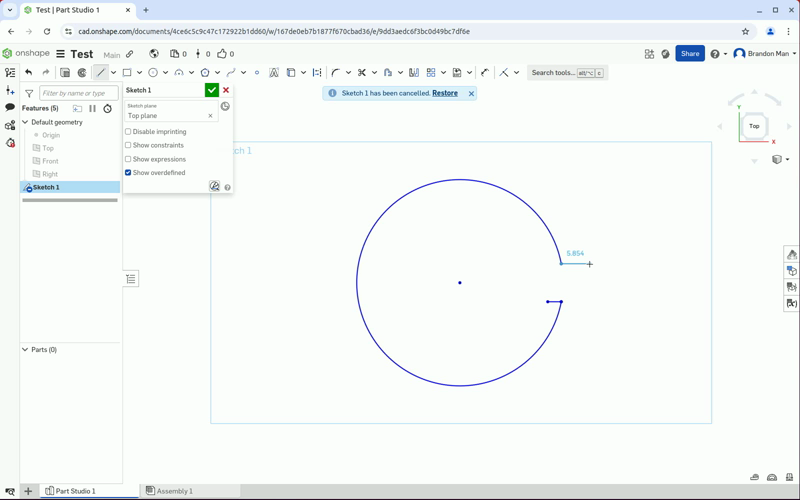
mouse_move(547, 263)
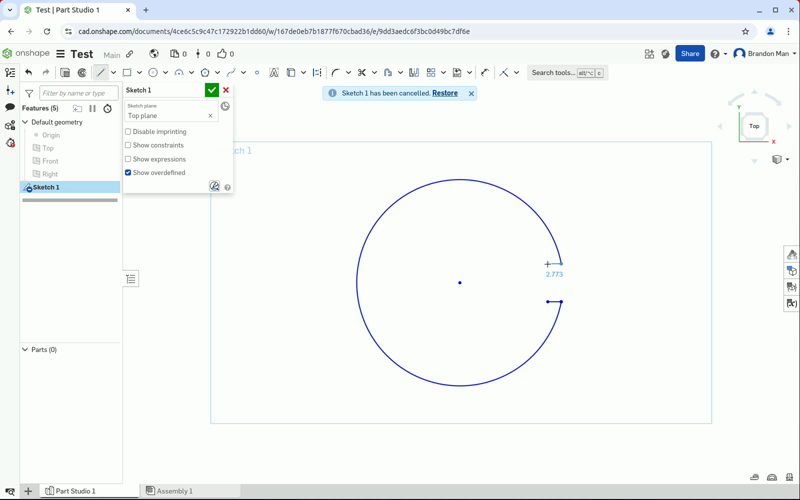
click(547, 263)
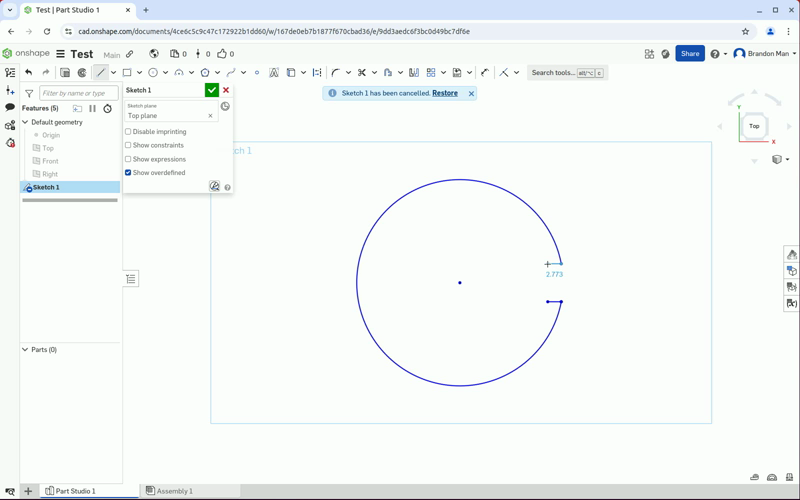
key_up(shift)
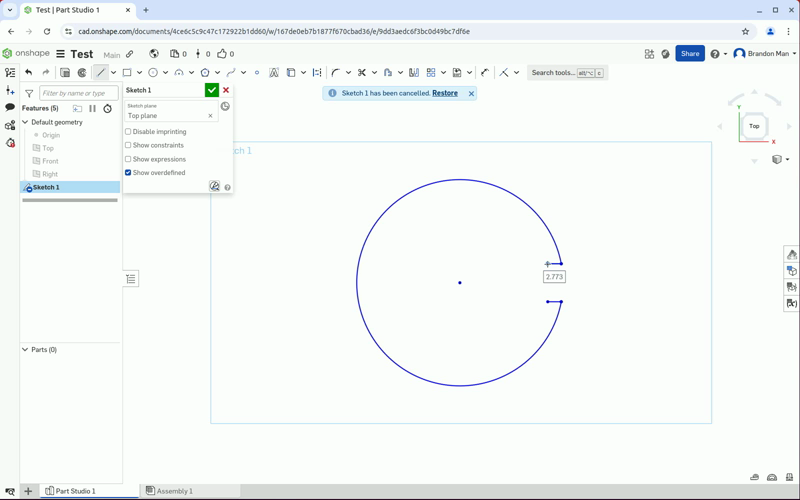
key(esc)
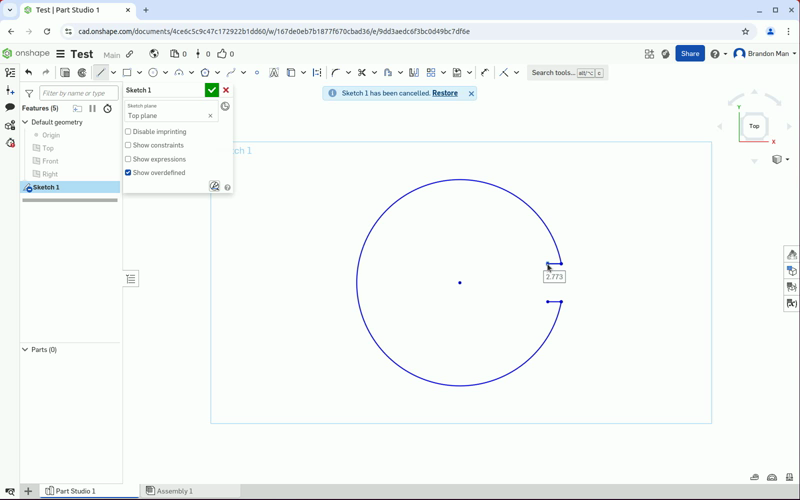
key(a)
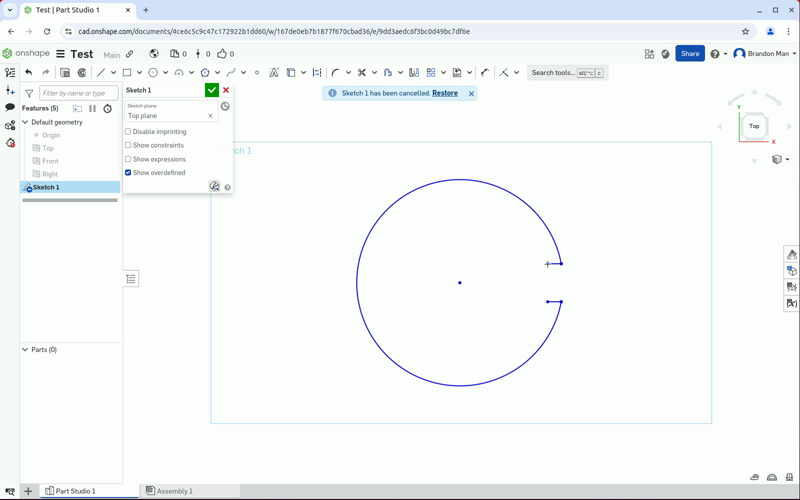
mouse_move(547, 263)
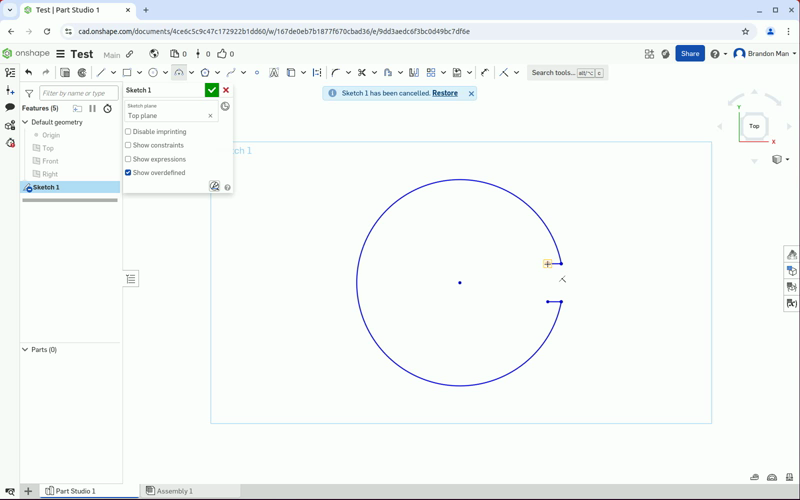
click(547, 263)
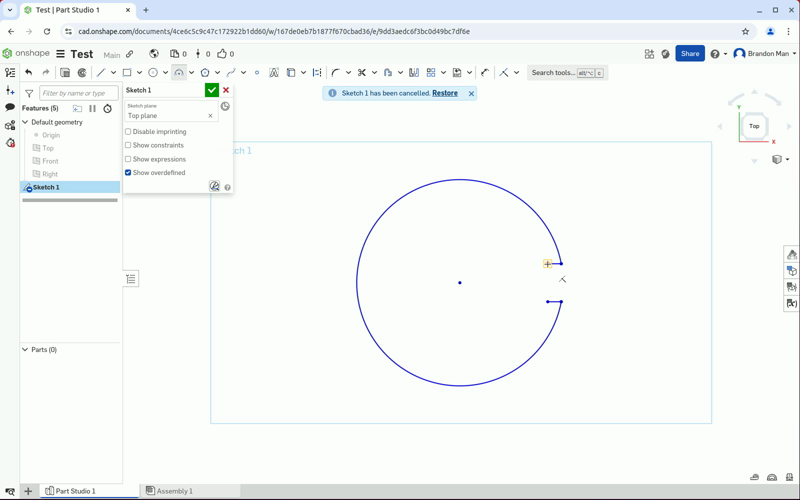
mouse_move(547, 301)
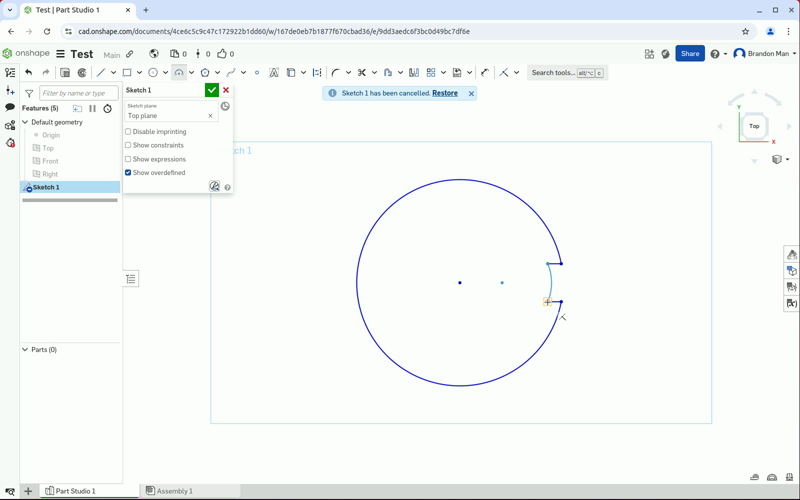
click(547, 301)
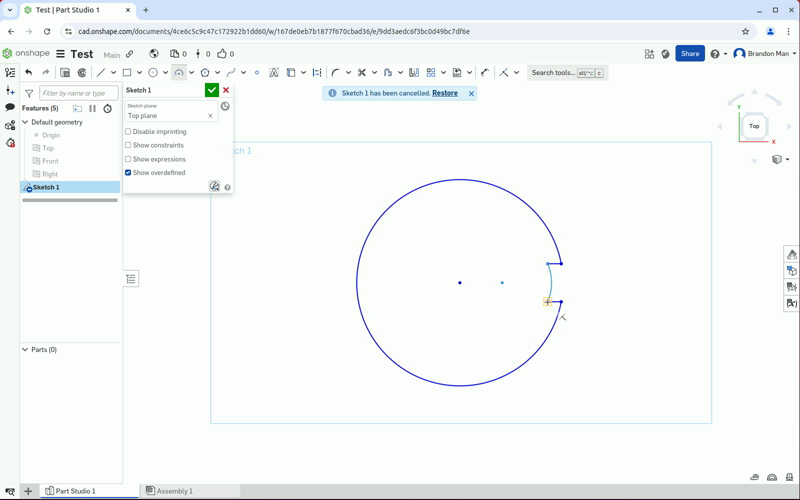
key_down(shift)
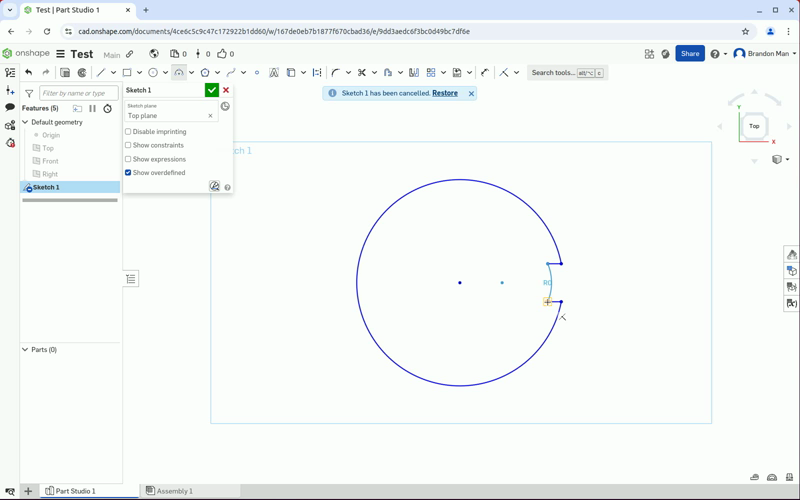
mouse_move(366, 282)
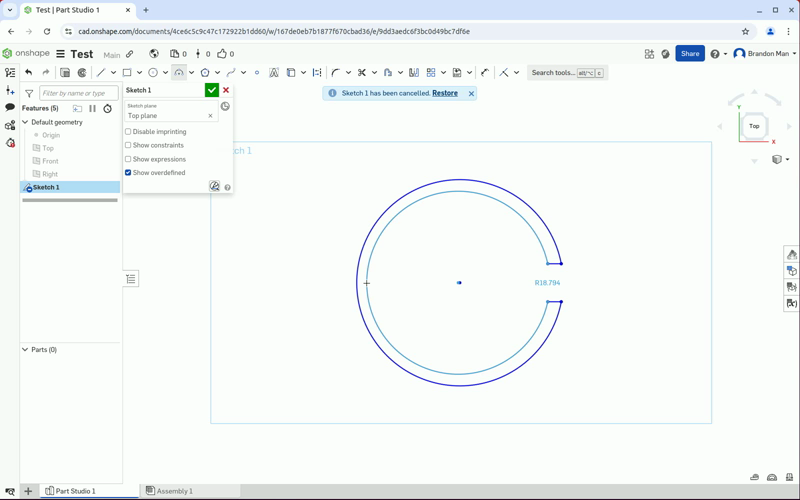
click(366, 282)
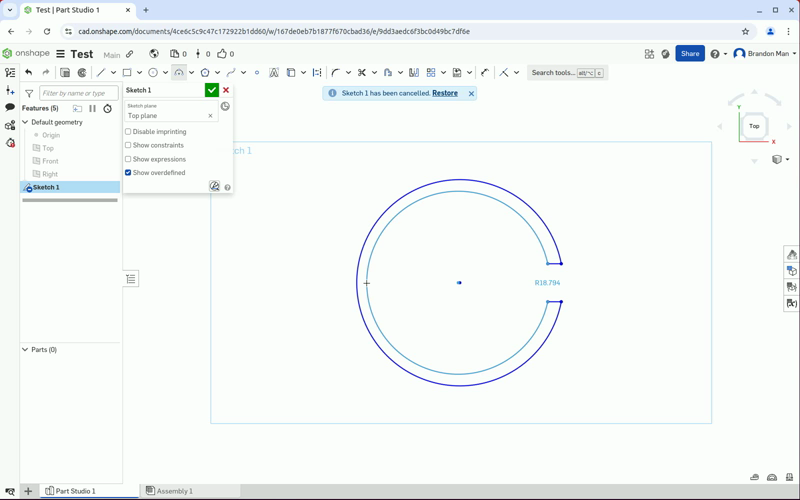
key_up(shift)
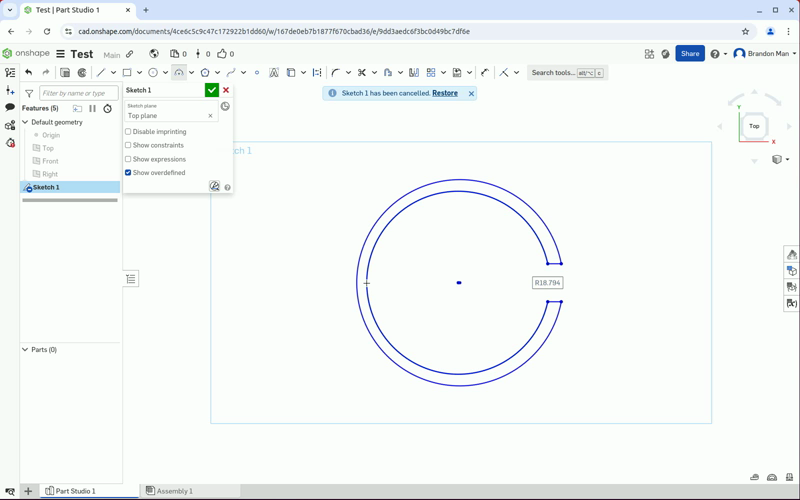
key(esc)
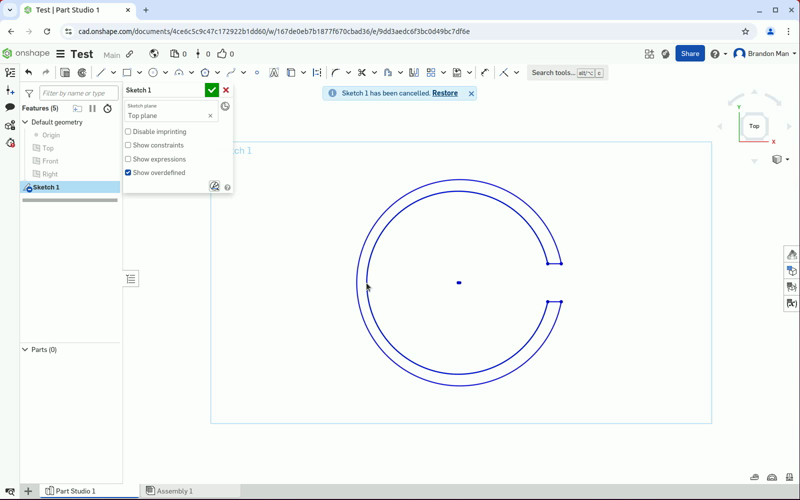
mouse_move(535, 221)
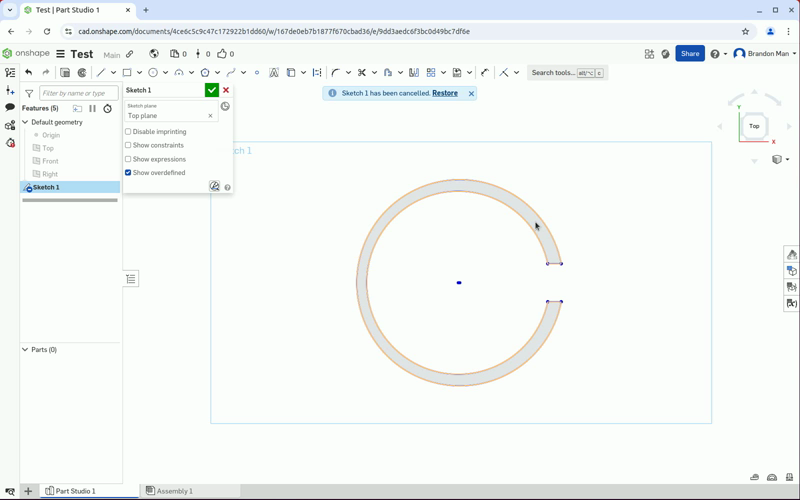
click(535, 221)
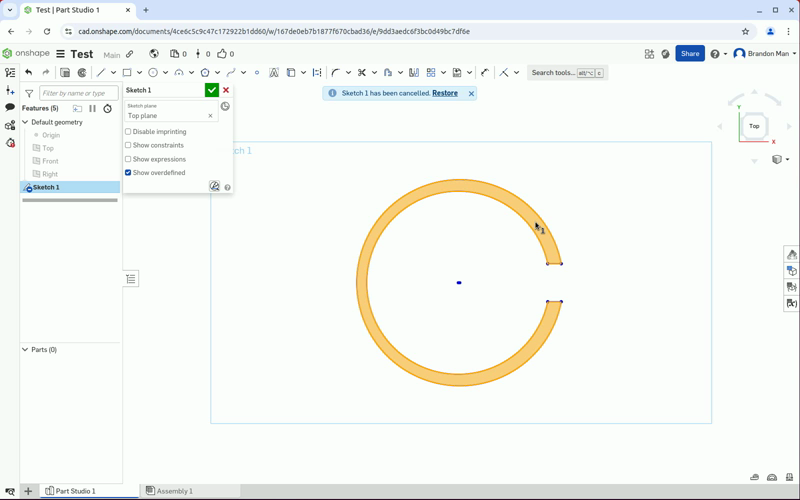
mouse_move(73, 352)
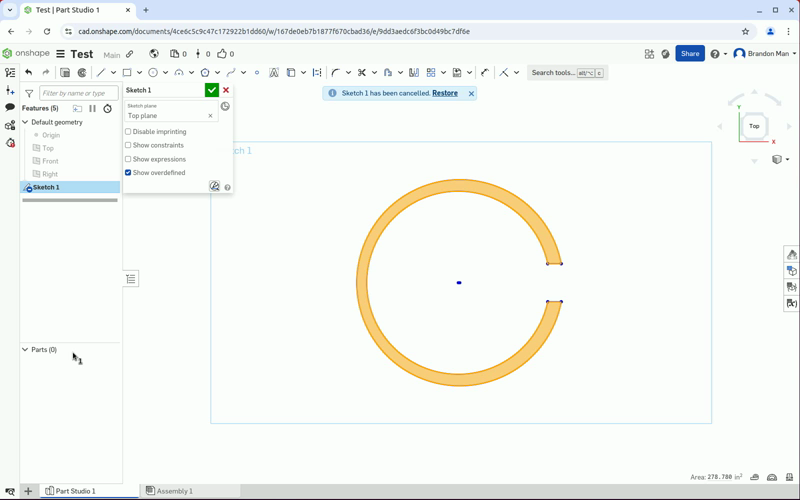
key(shift+y)
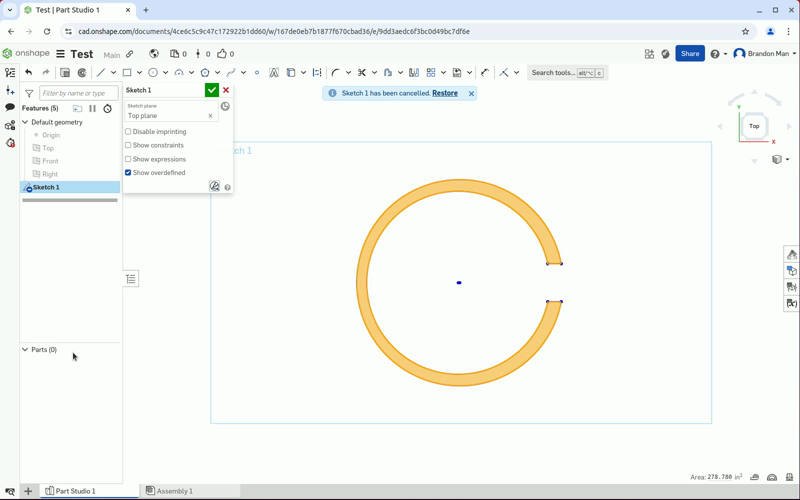
key(shift+e)
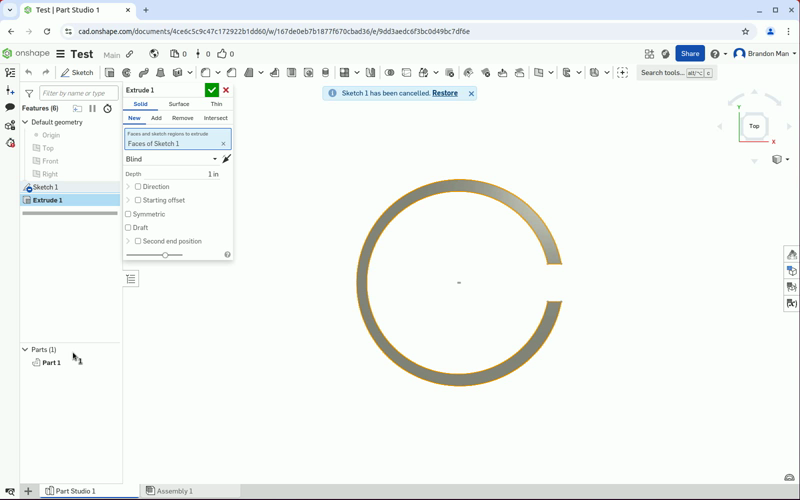
mouse_move(143, 106)
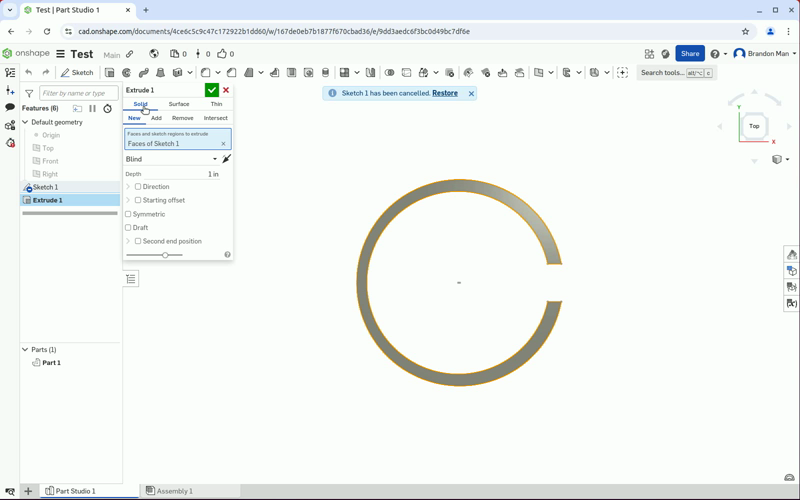
click(143, 106)
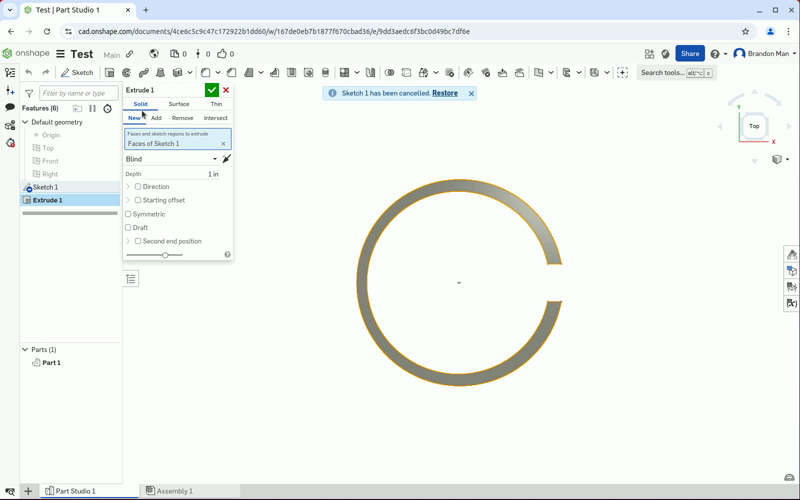
mouse_move(137, 120)
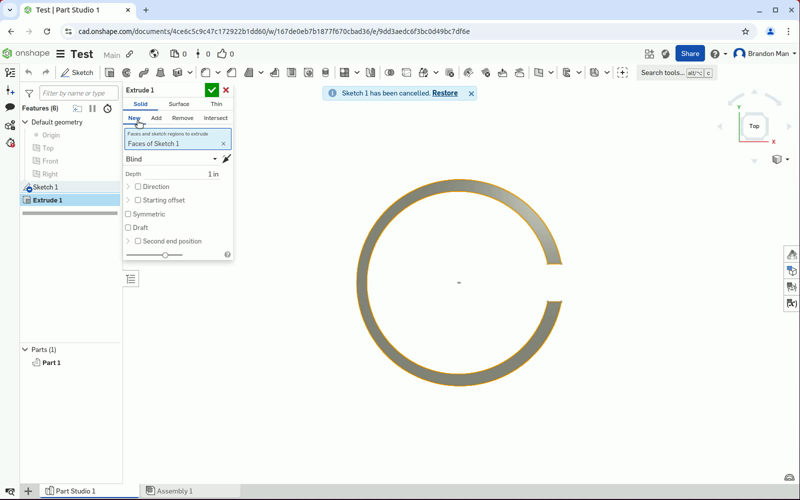
click(137, 120)
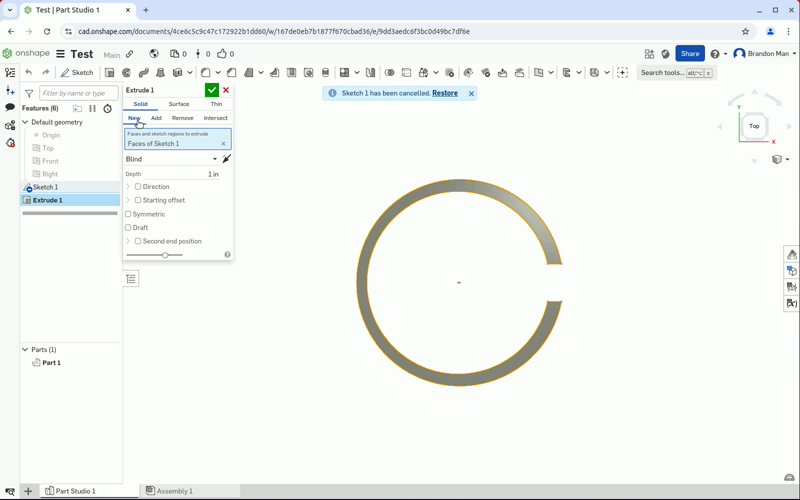
key(tab, 4)
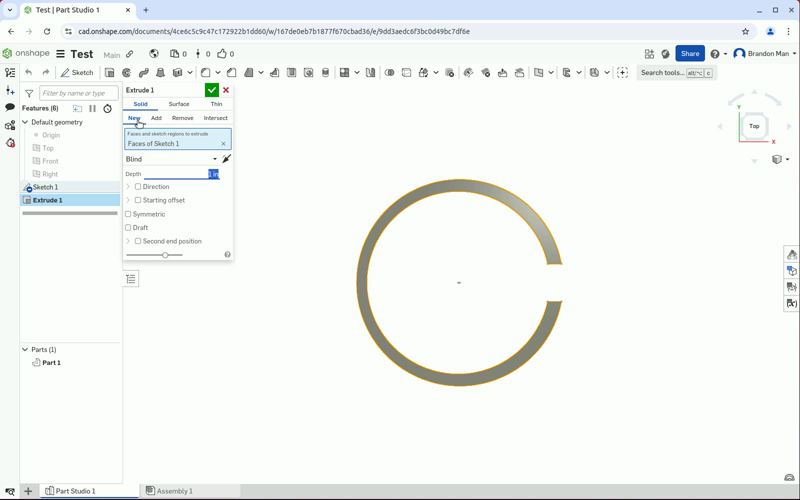
text(1.926)
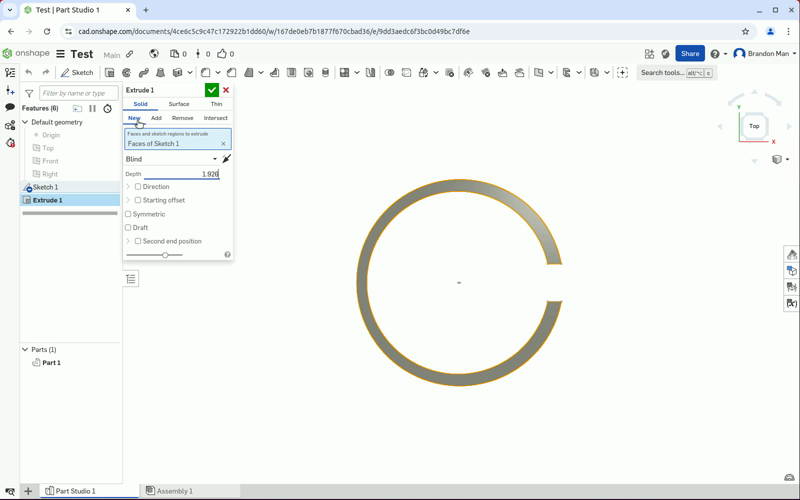
key(enter)
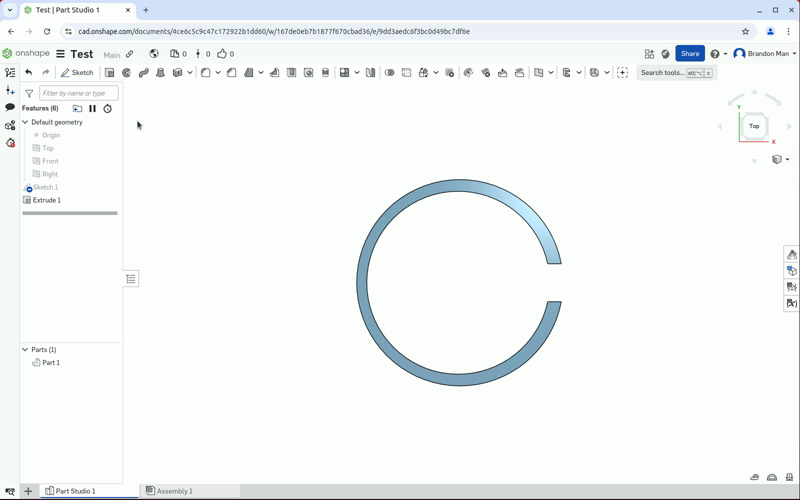
key(shift+h)
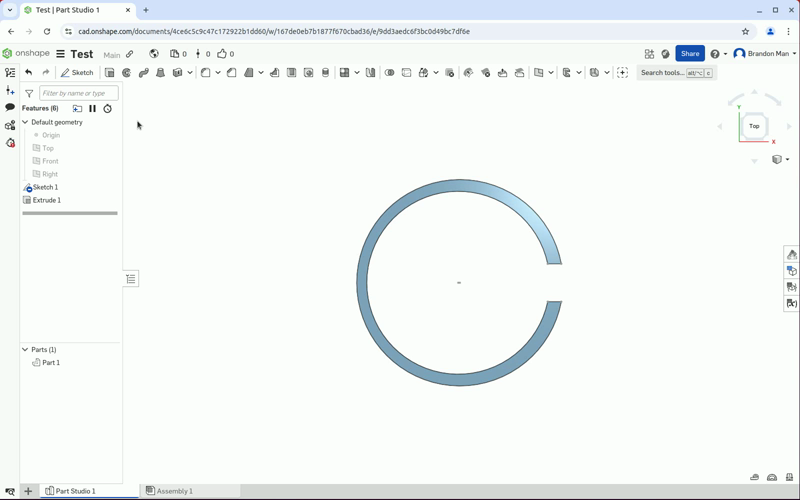
key(shift+h)
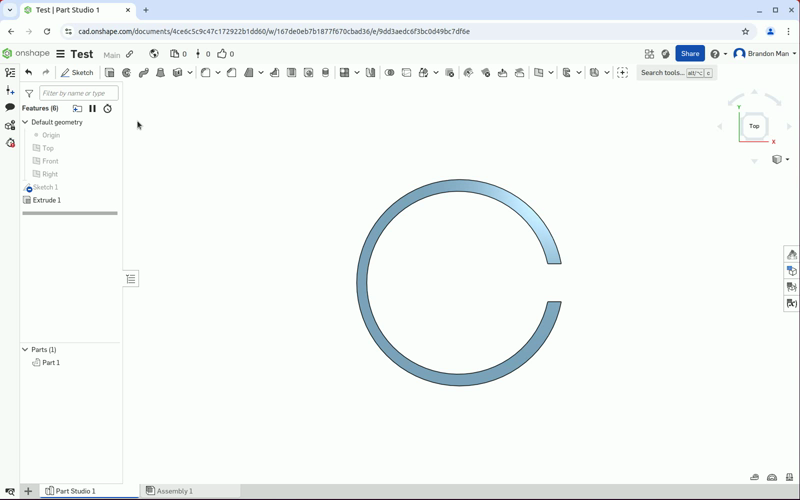
mouse_move(73, 189)
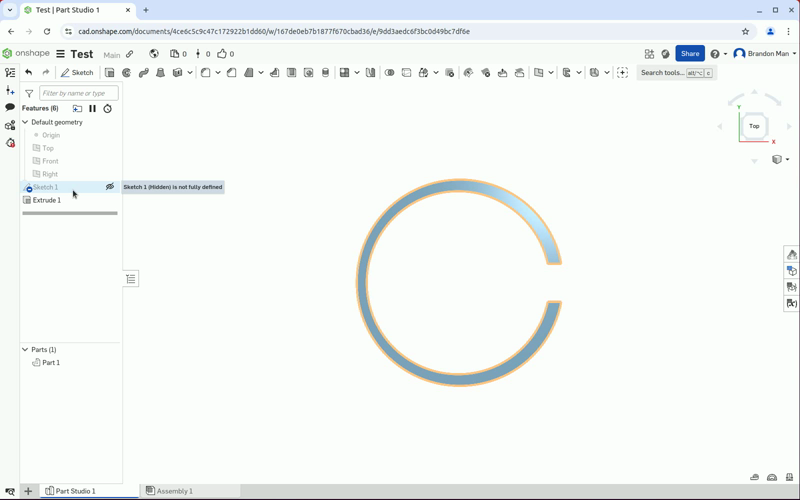
click(73, 189)
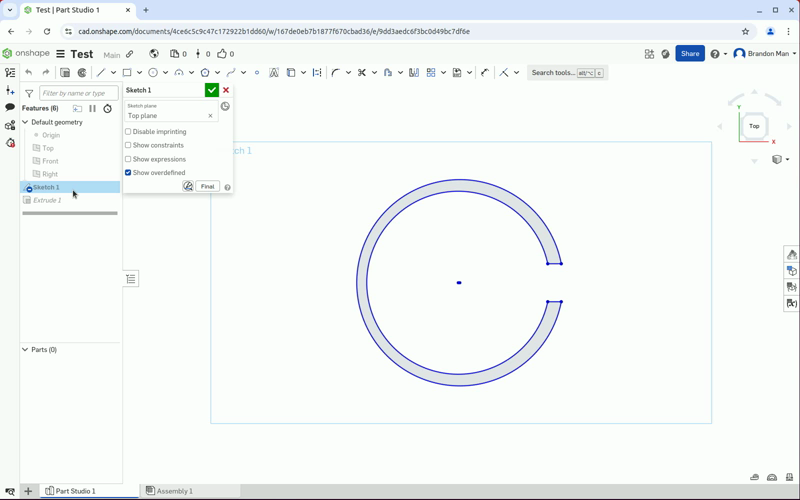
mouse_move(229, 92)
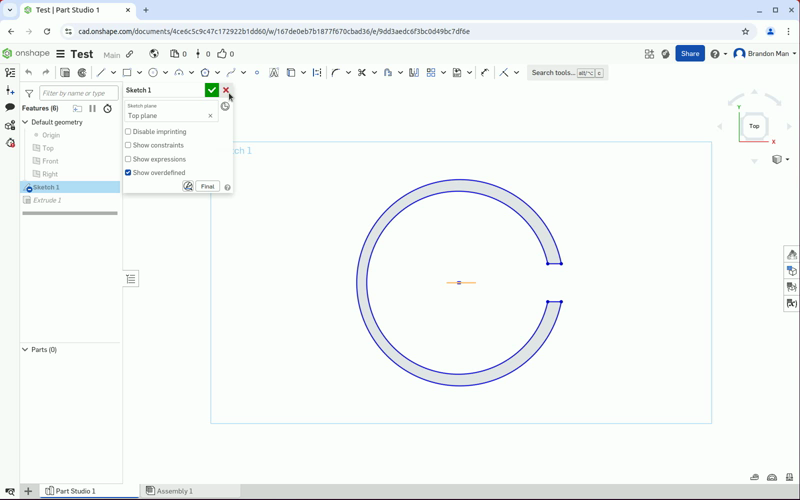
click(229, 92)
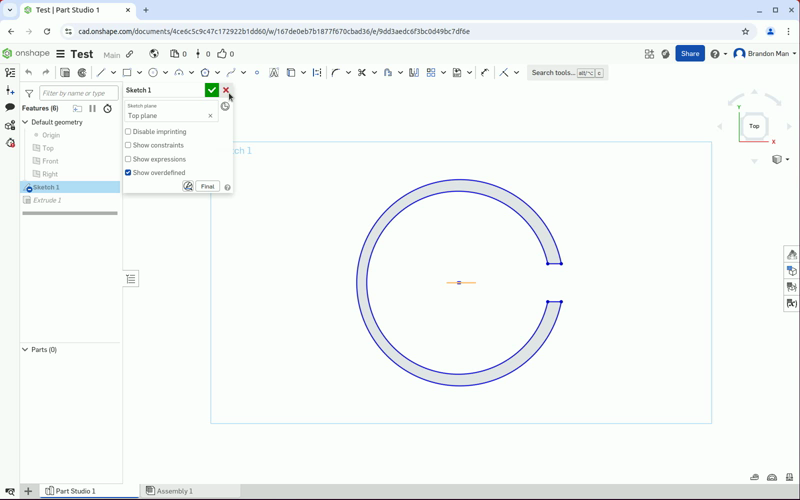
key(shift+s)
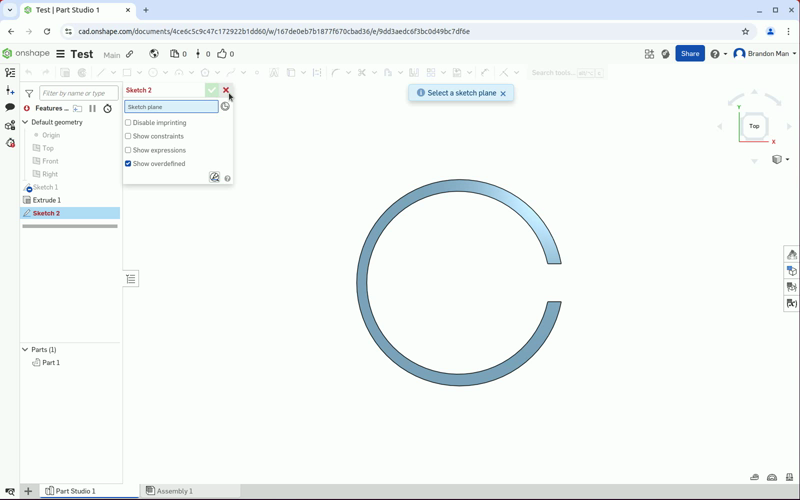
mouse_move(73, 150)
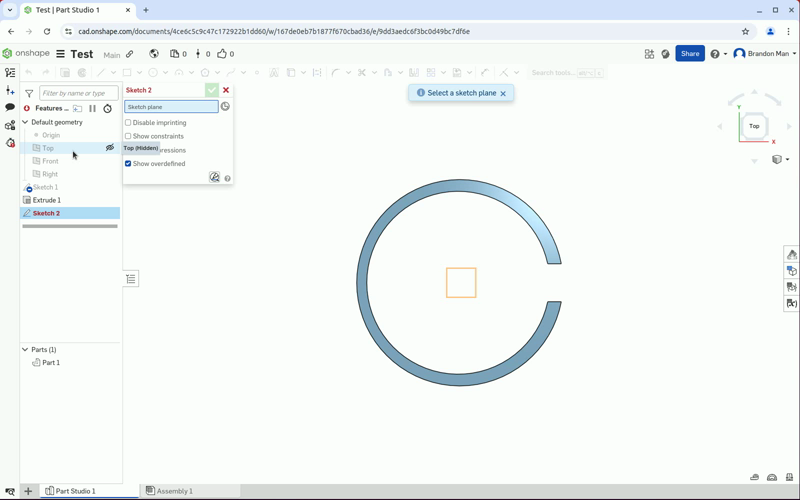
click(73, 150)
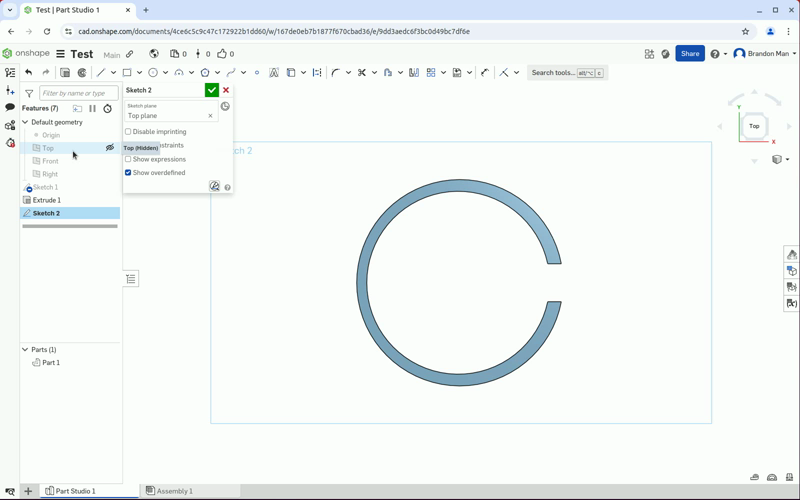
mouse_move(73, 352)
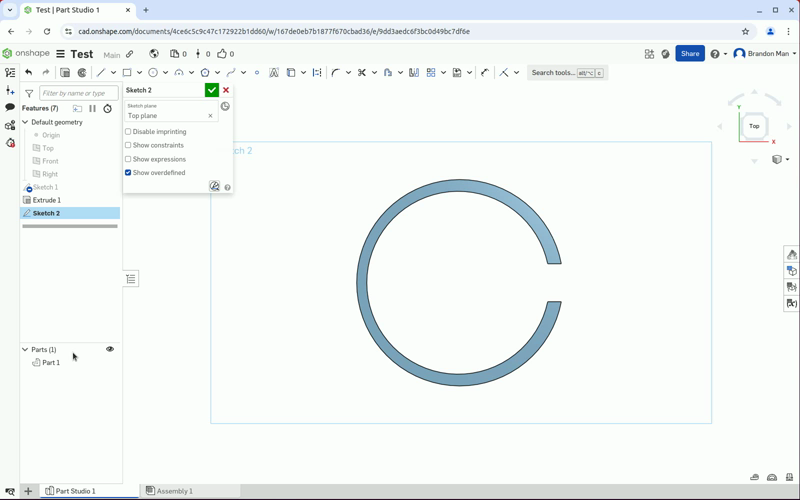
key(y)
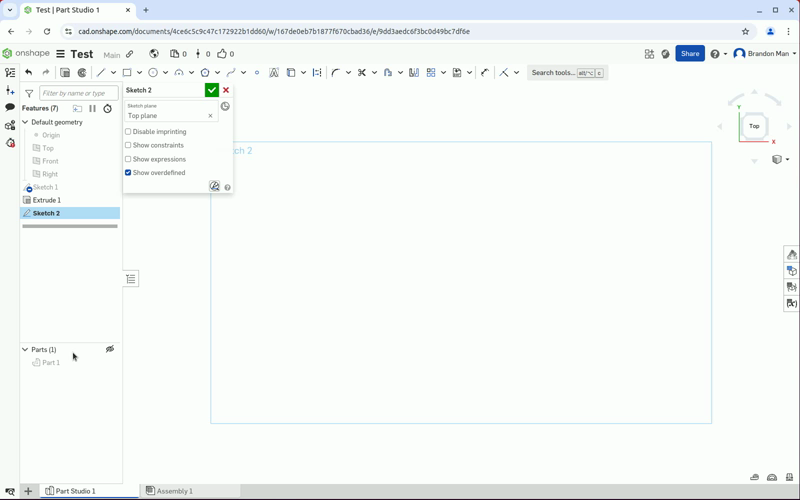
key(c)
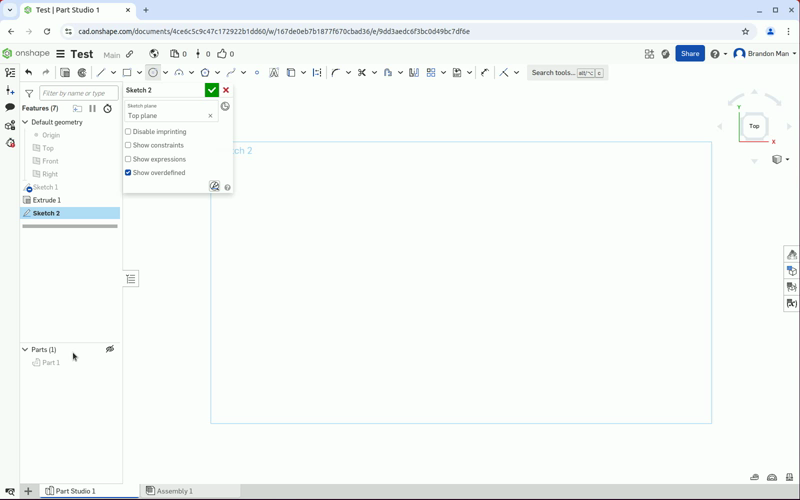
key_down(shift)
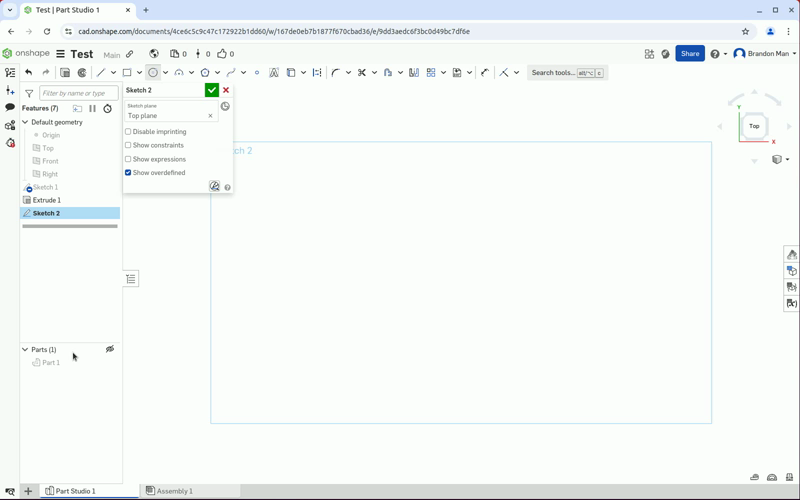
mouse_move(461, 282)
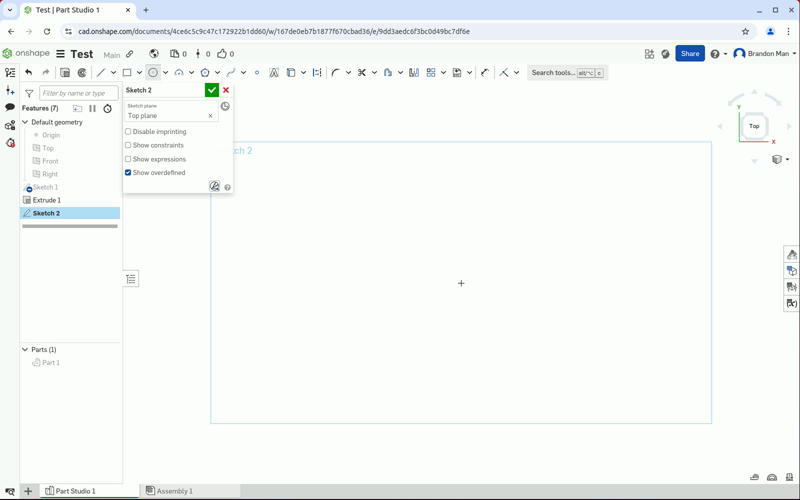
click(461, 282)
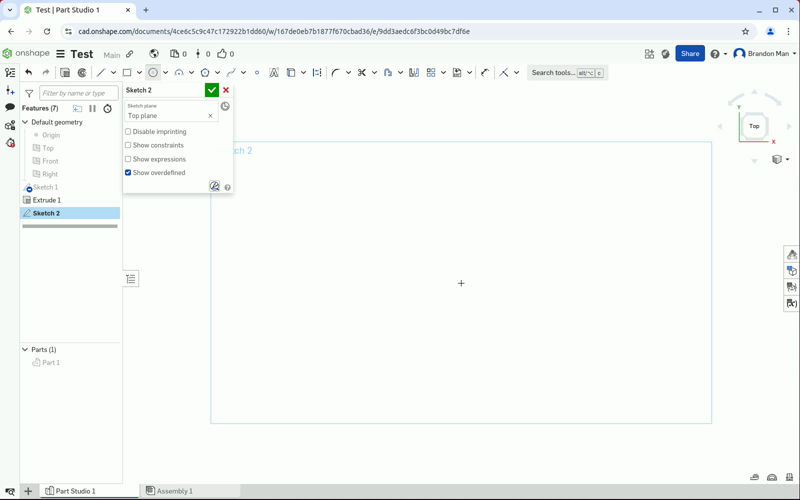
key_up(shift)
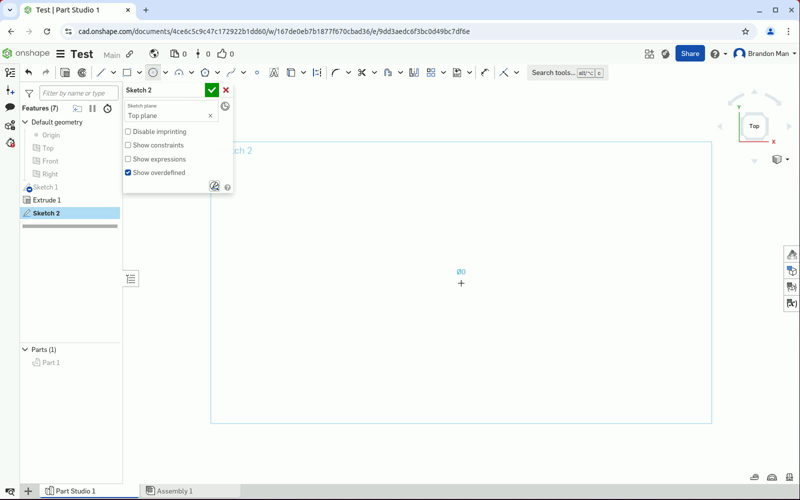
mouse_move(508, 282)
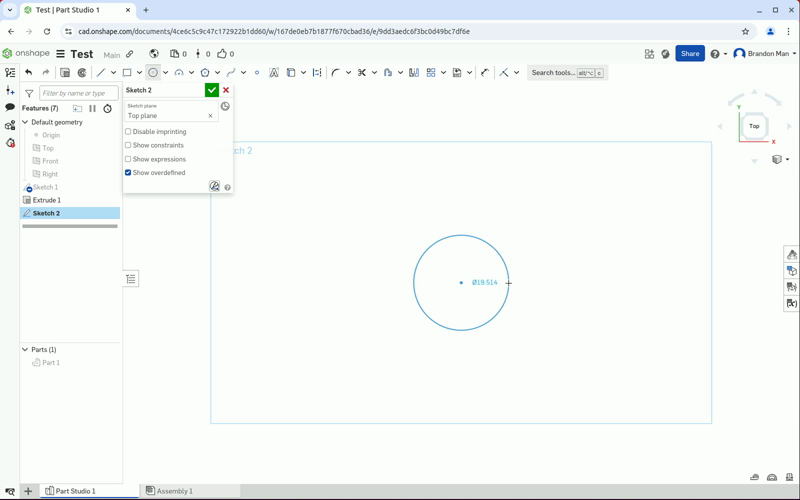
click(508, 282)
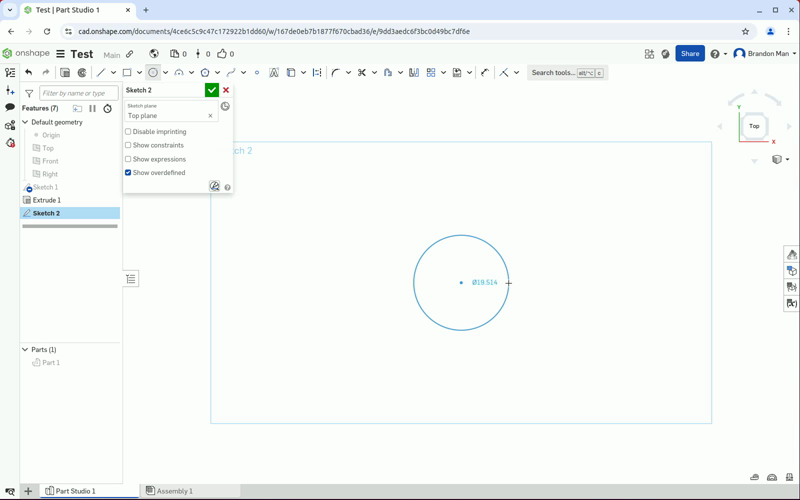
key(esc)
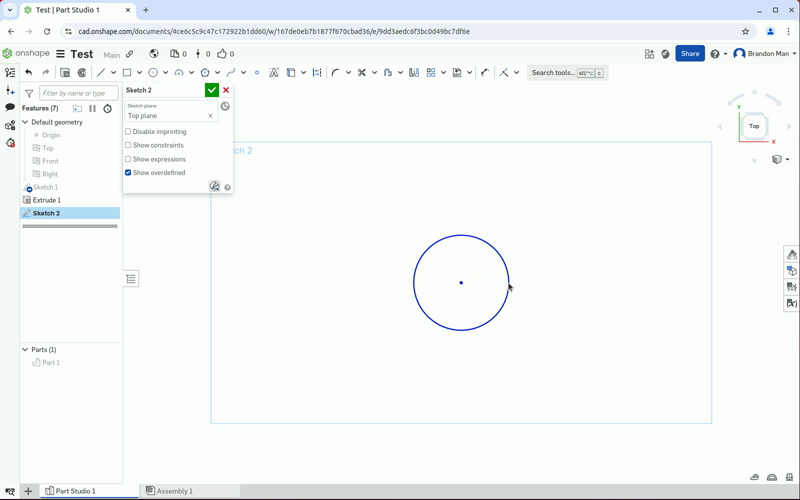
mouse_move(433, 252)
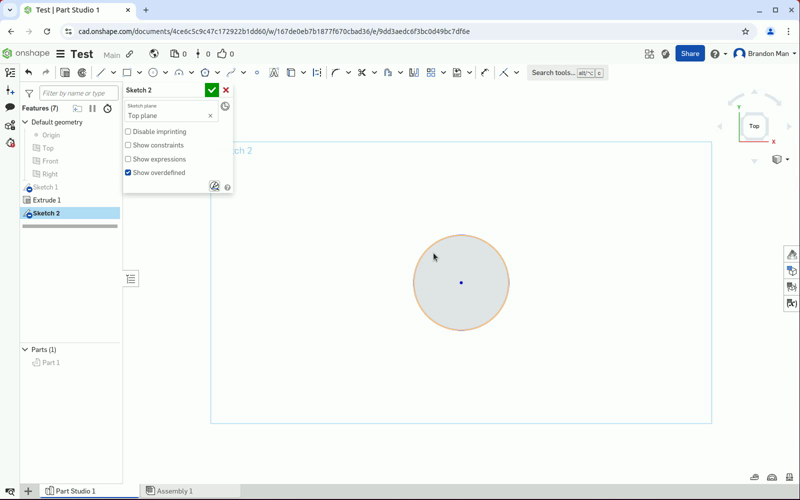
click(433, 252)
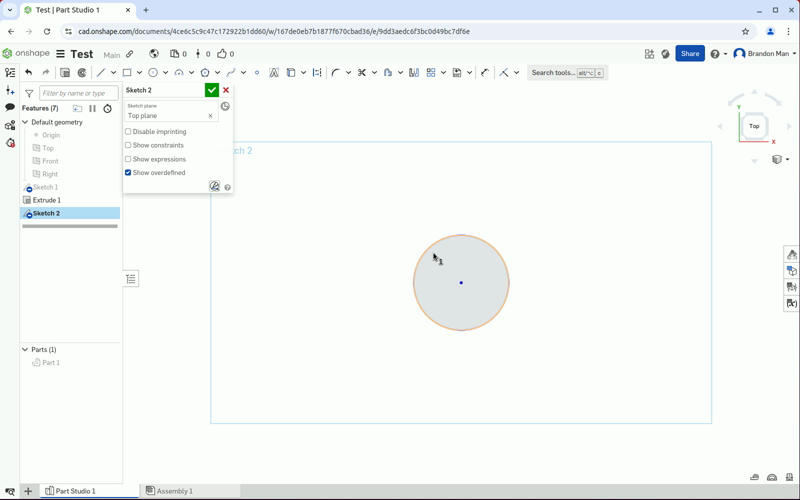
mouse_move(73, 352)
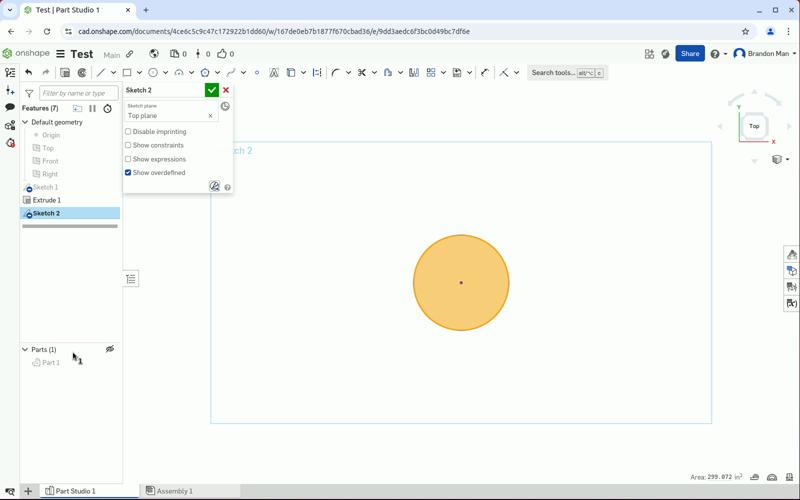
key(shift+y)
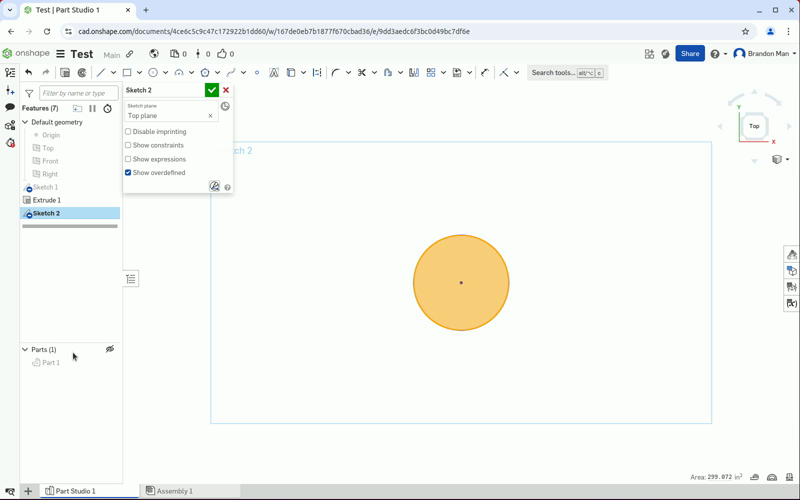
key(shift+e)
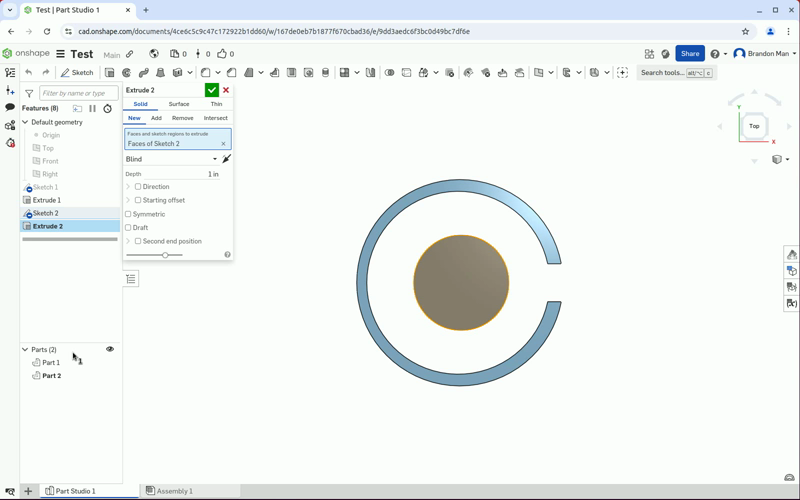
mouse_move(143, 106)
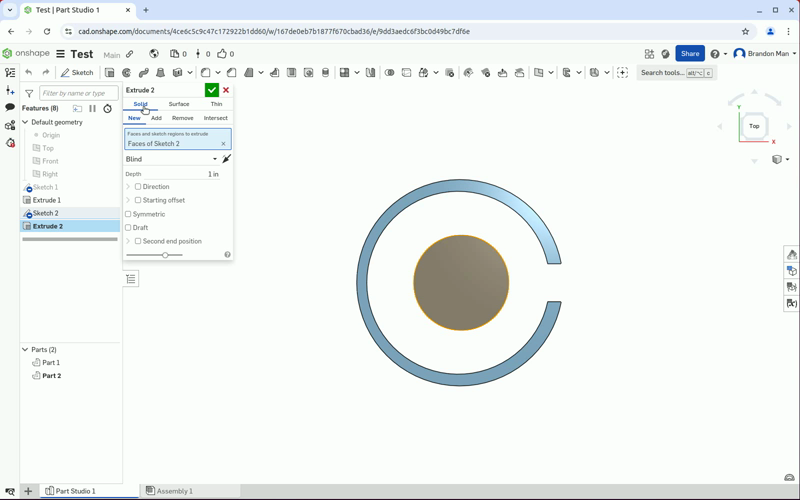
click(143, 106)
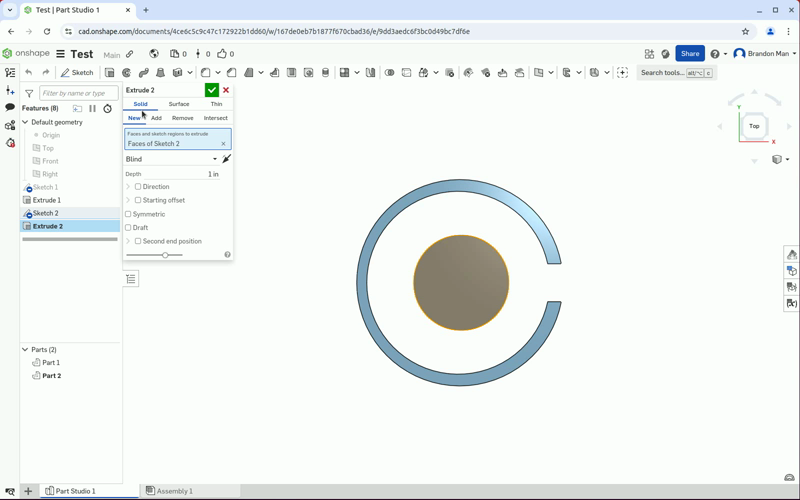
mouse_move(137, 120)
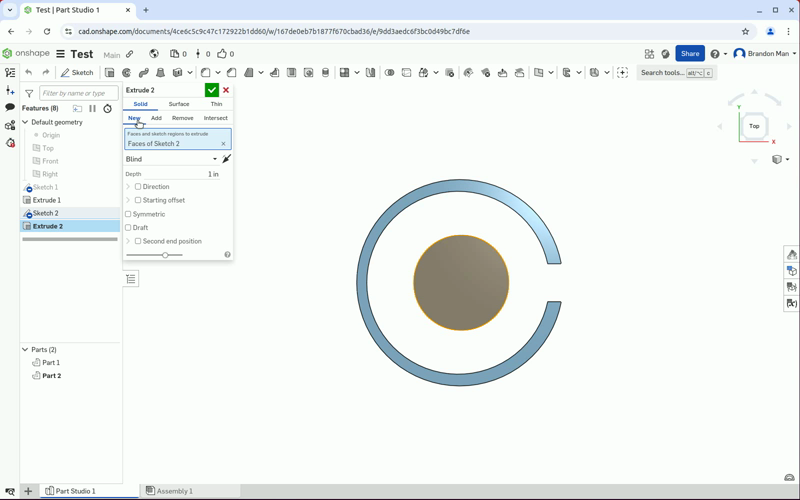
click(137, 120)
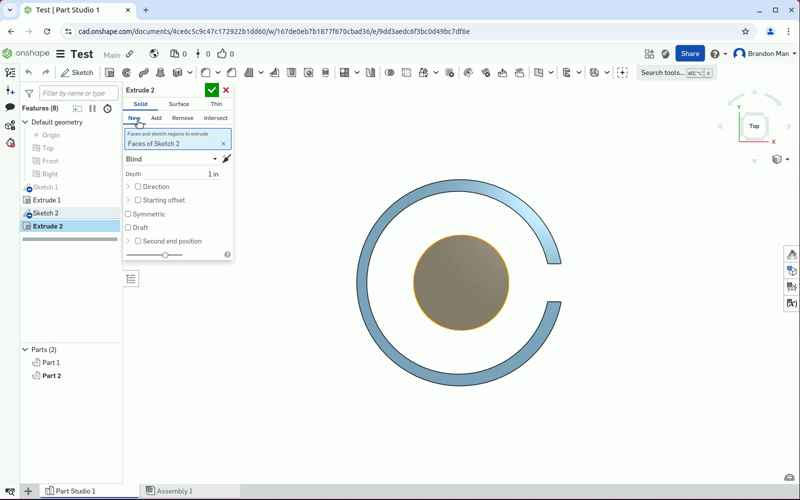
key(tab, 4)
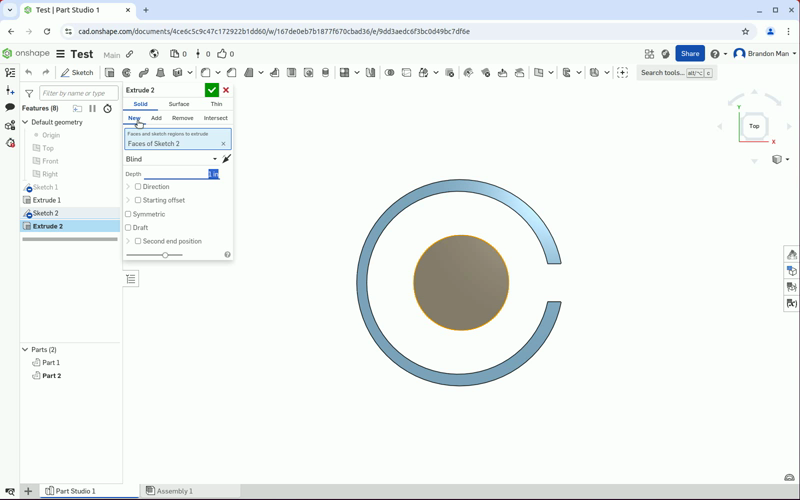
text(1.926)
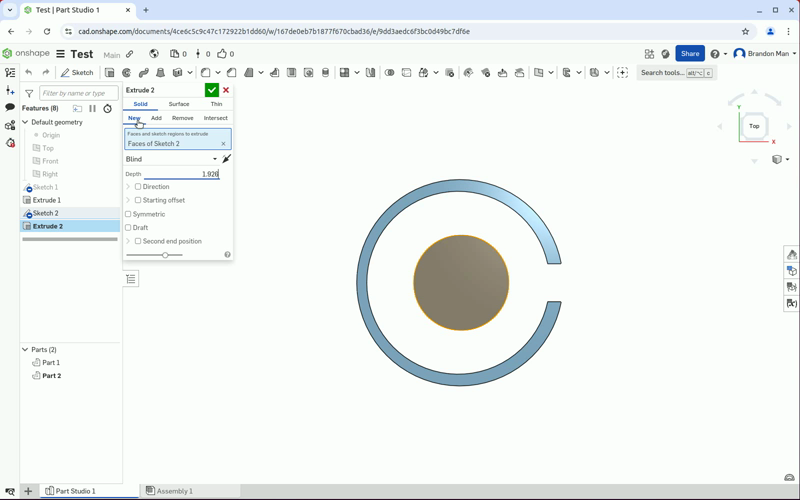
key(enter)
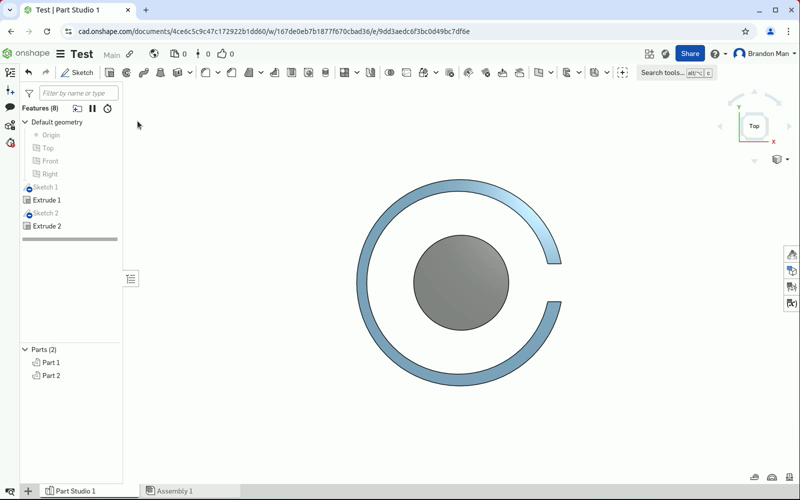
key(shift+h)
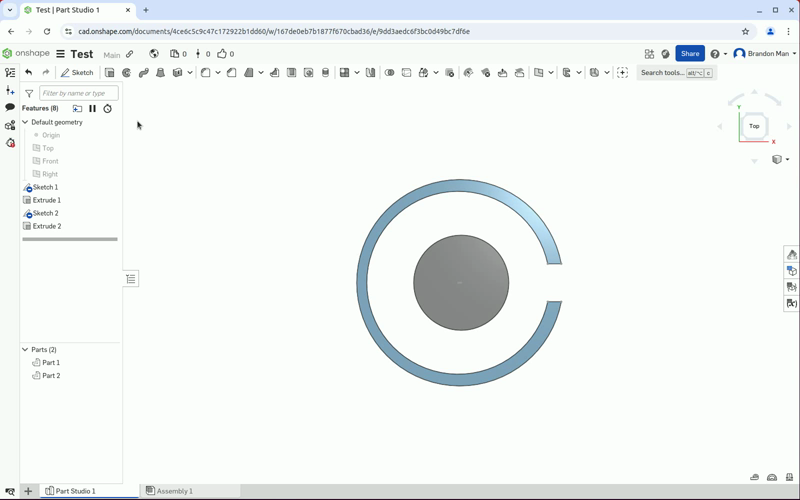
key(shift+h)
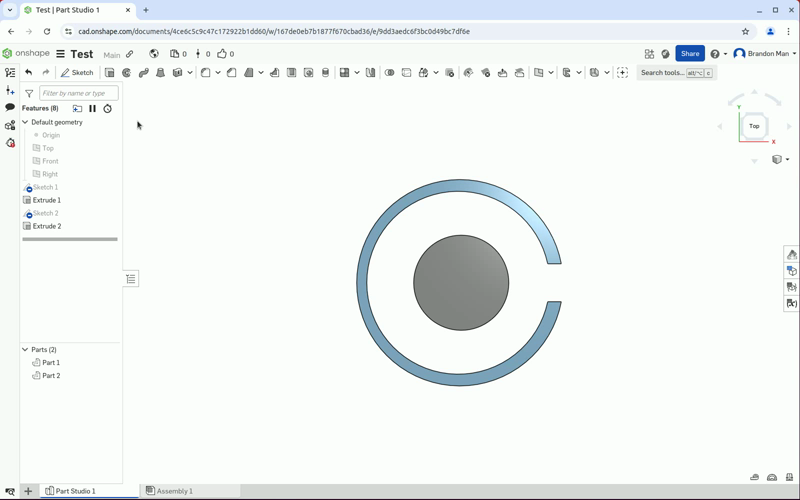
mouse_move(73, 189)
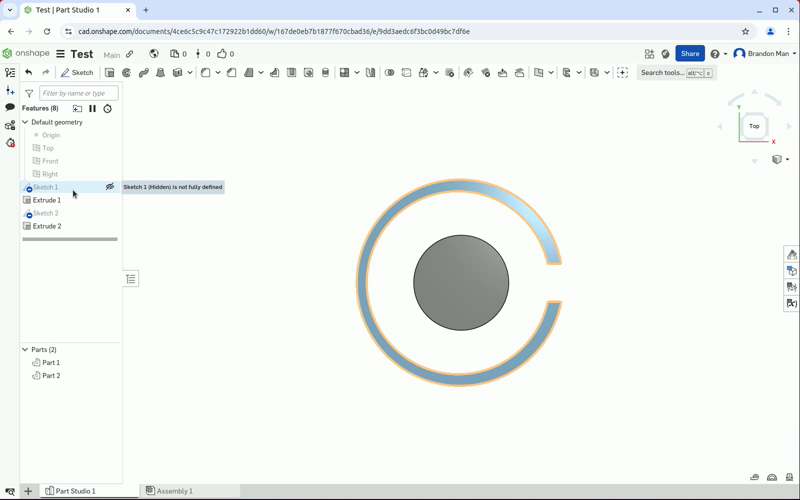
click(73, 189)
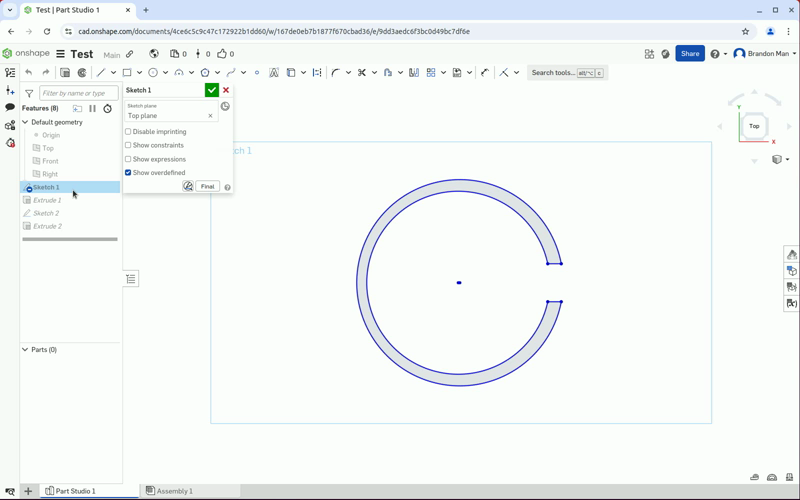
mouse_move(229, 92)
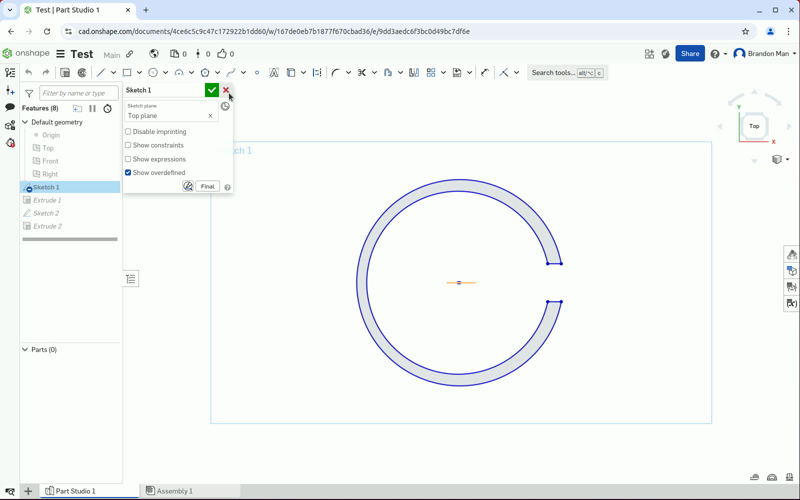
click(229, 92)
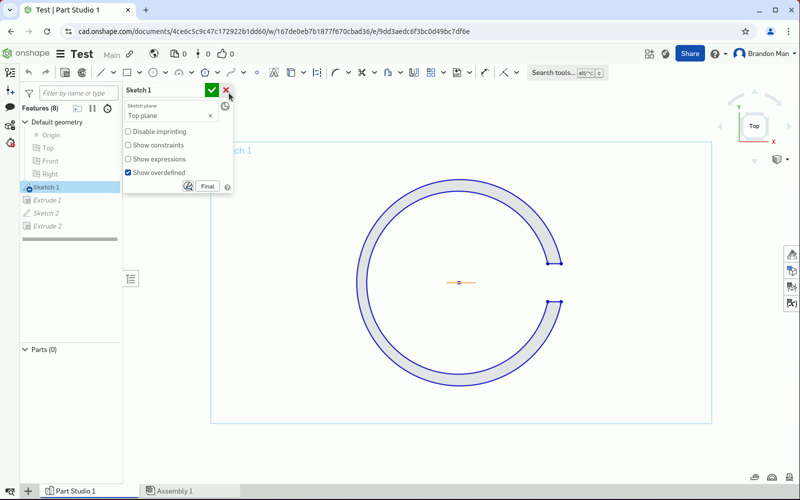
key(shift+s)
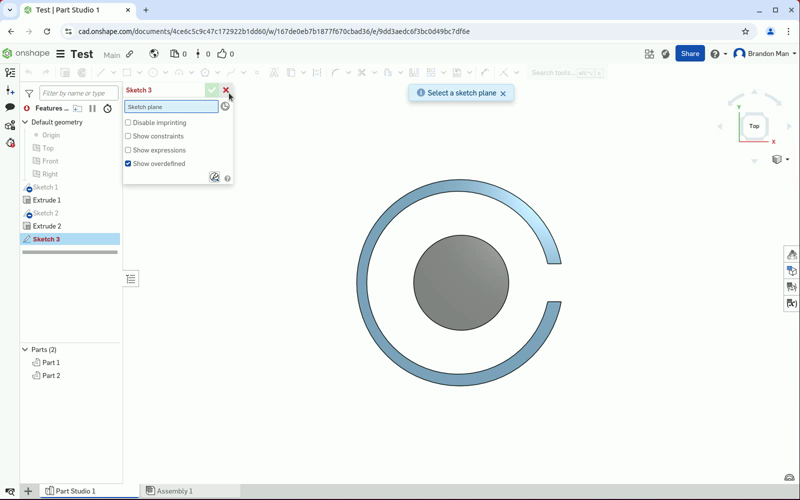
mouse_move(73, 150)
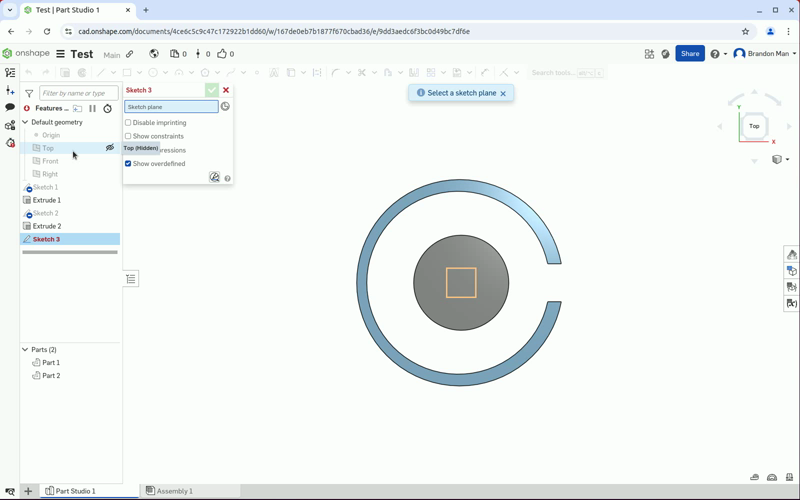
click(73, 150)
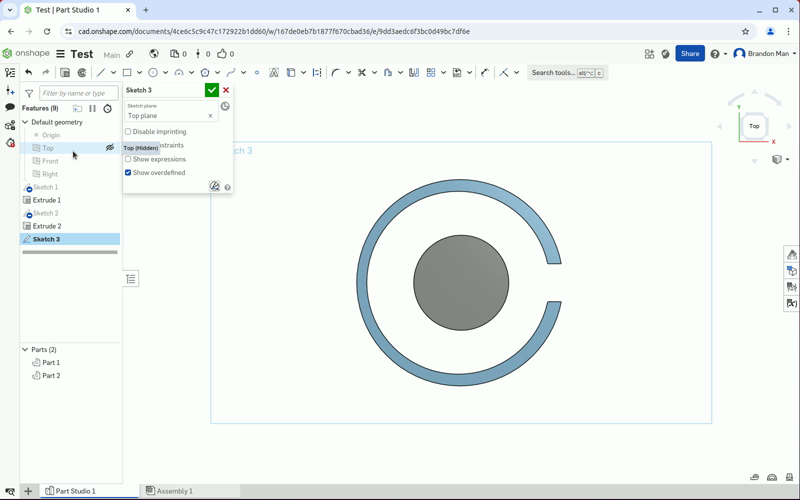
mouse_move(73, 352)
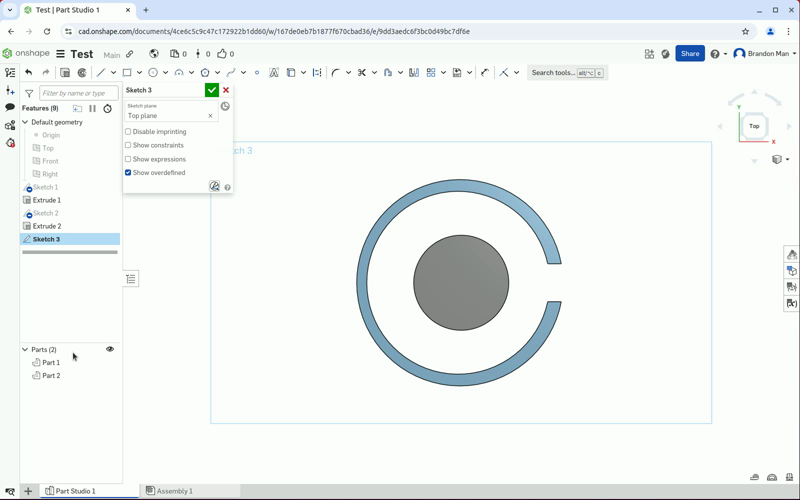
key(y)
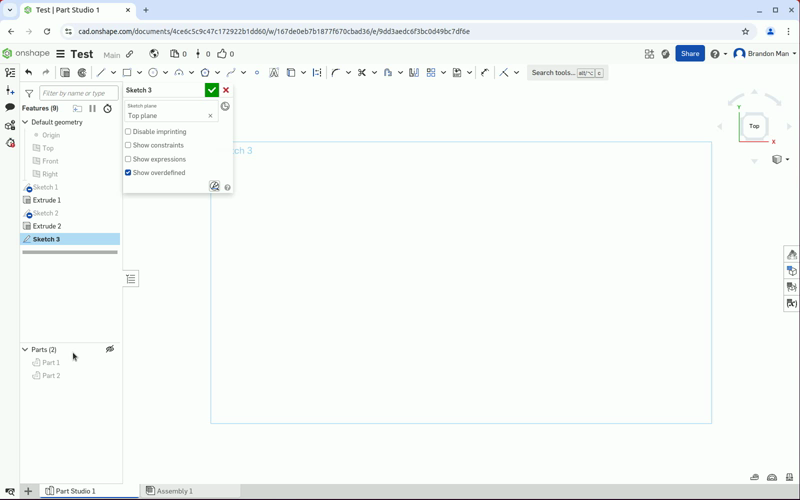
key(c)
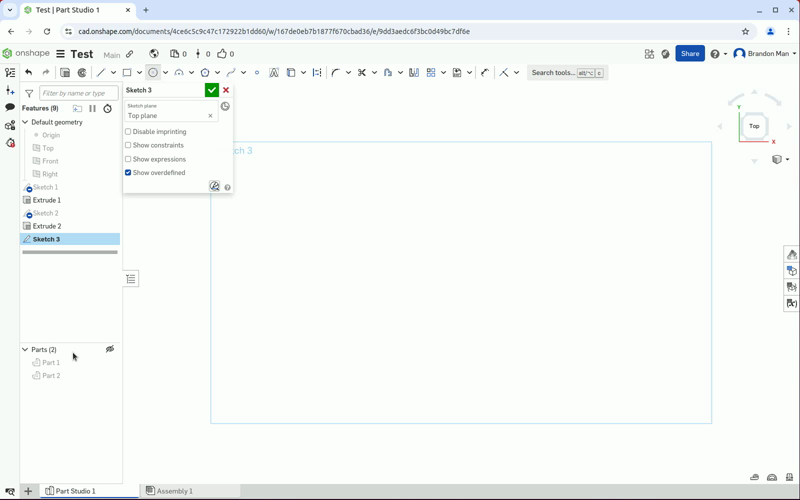
key_down(shift)
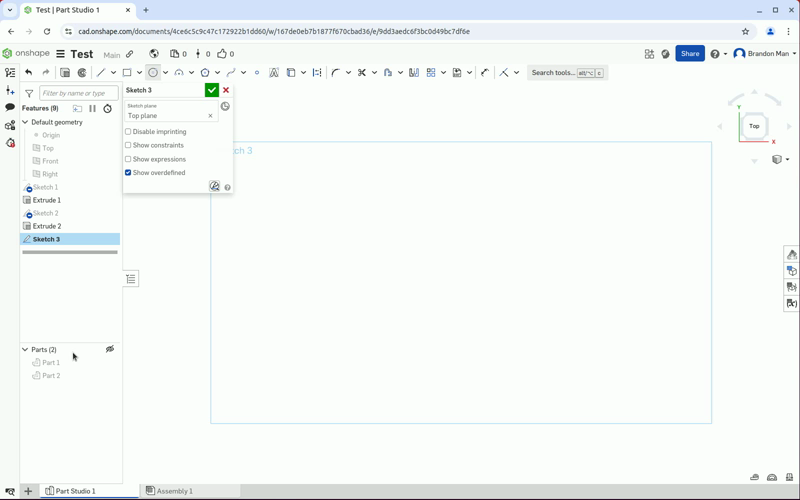
mouse_move(461, 282)
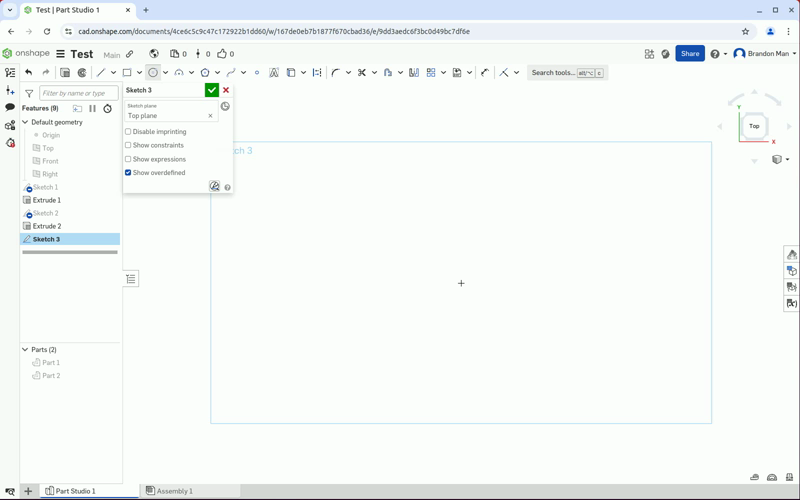
click(461, 282)
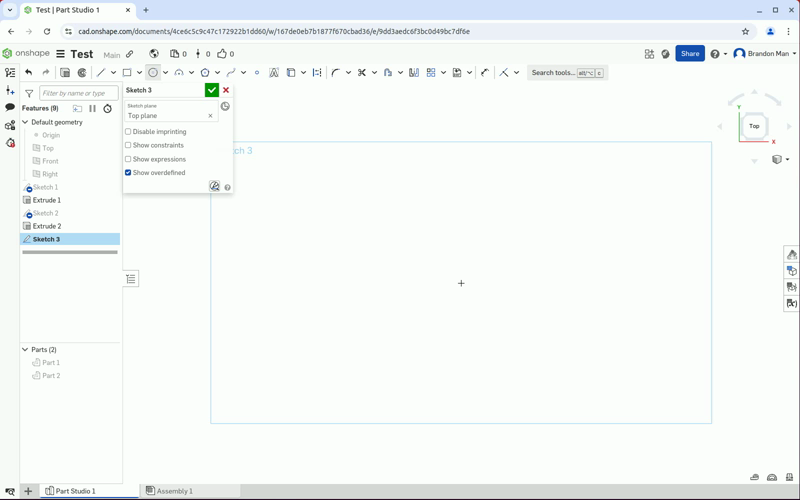
key_up(shift)
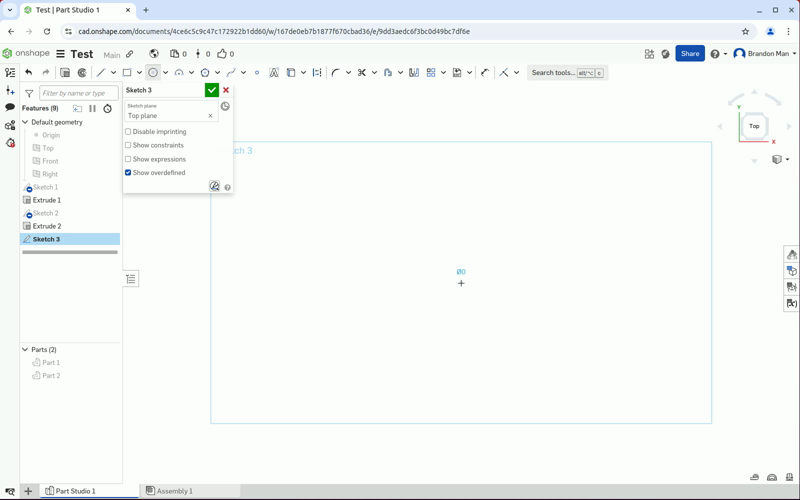
mouse_move(517, 282)
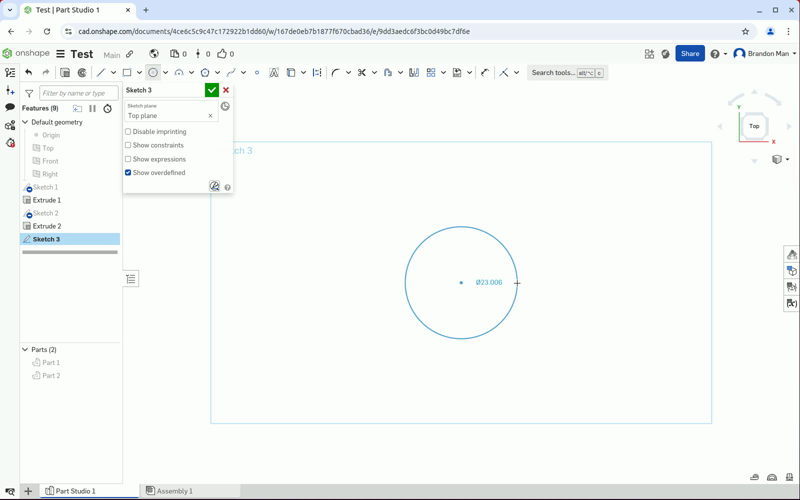
click(517, 282)
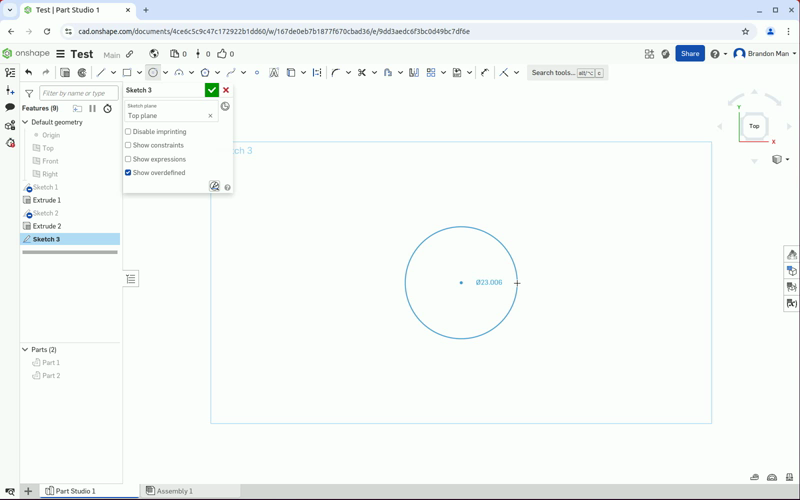
key(esc)
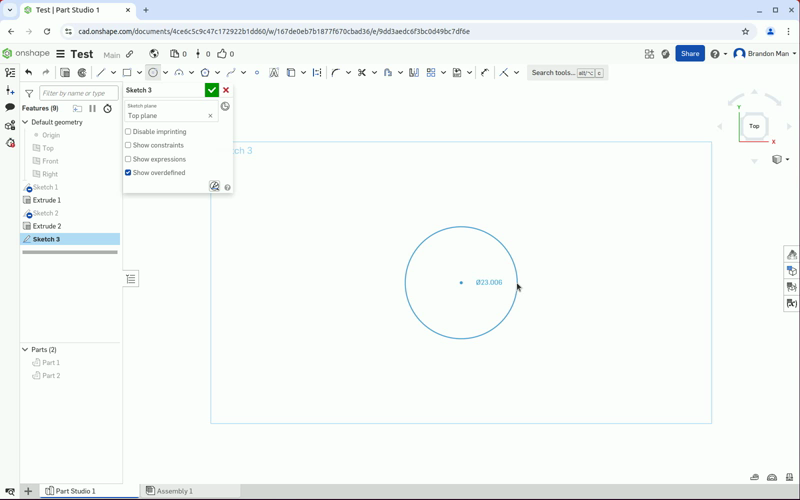
key(c)
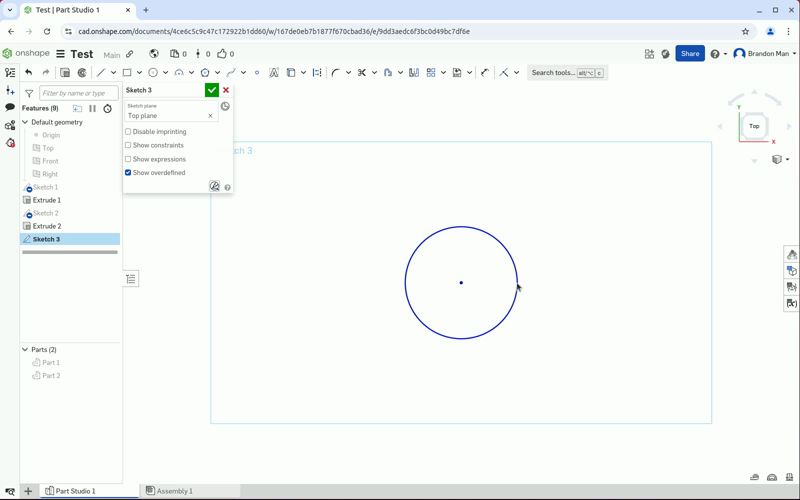
key_down(shift)
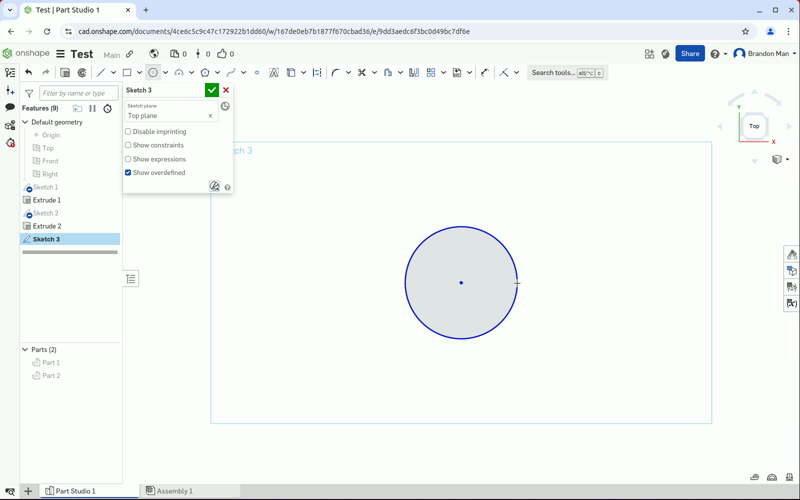
mouse_move(461, 282)
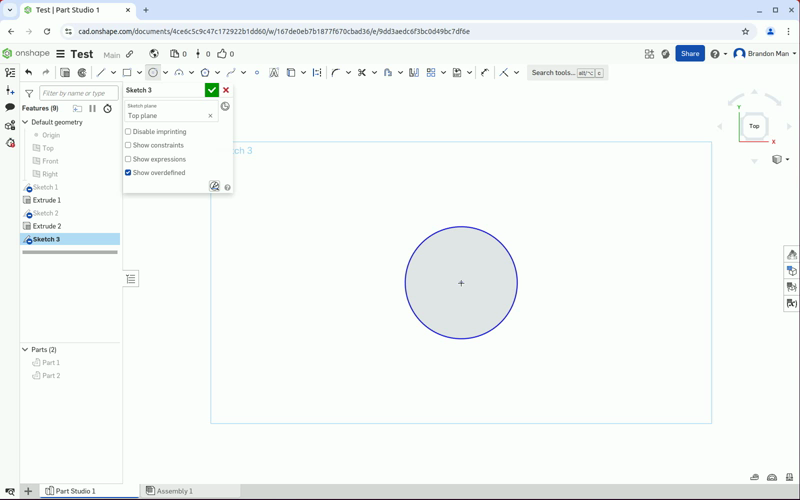
click(461, 282)
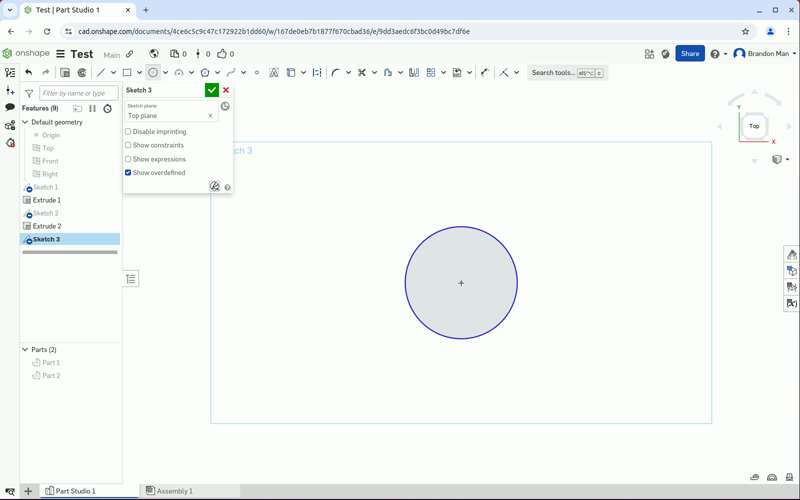
key_up(shift)
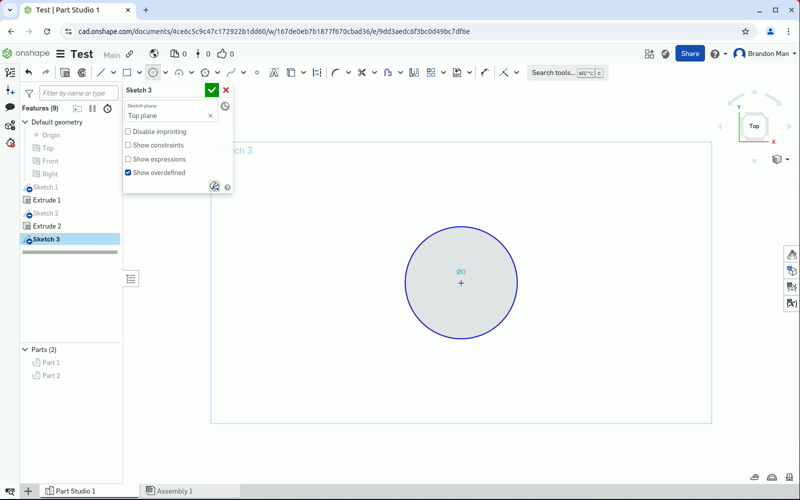
mouse_move(508, 282)
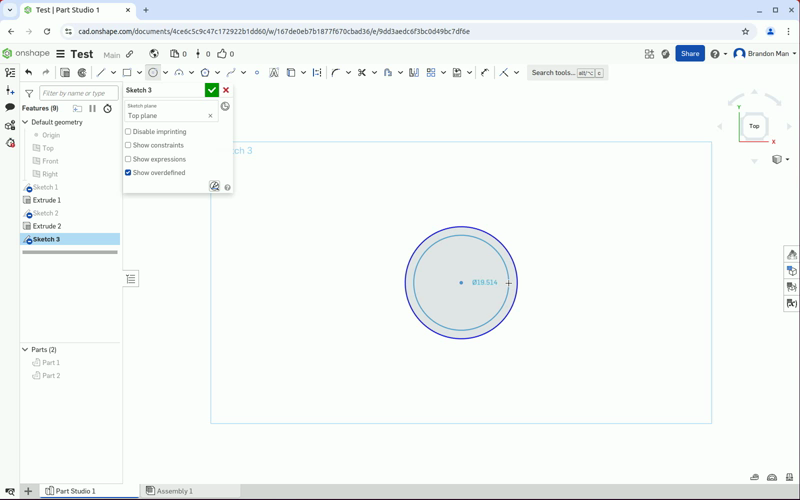
click(508, 282)
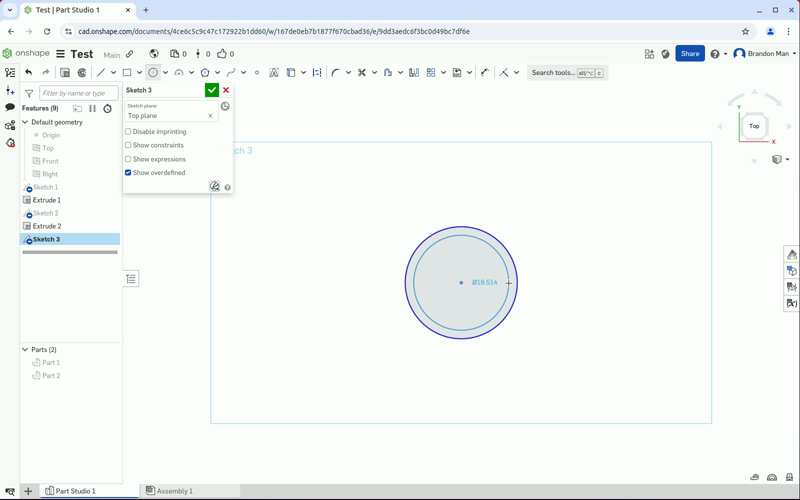
key(esc)
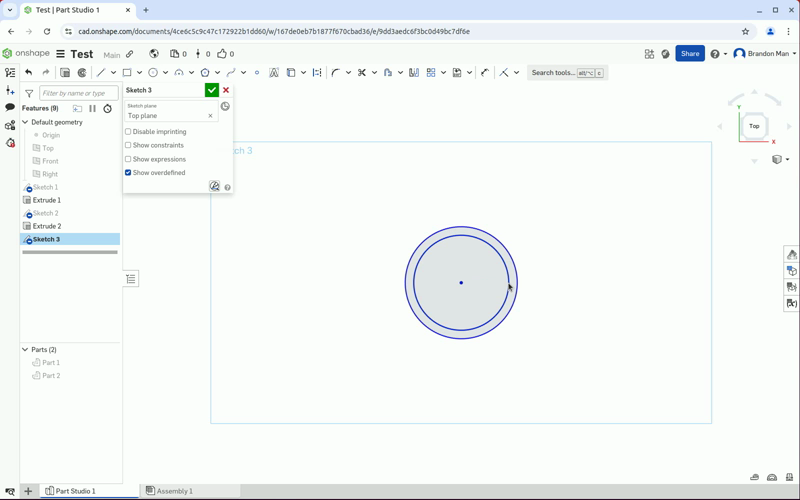
mouse_move(481, 234)
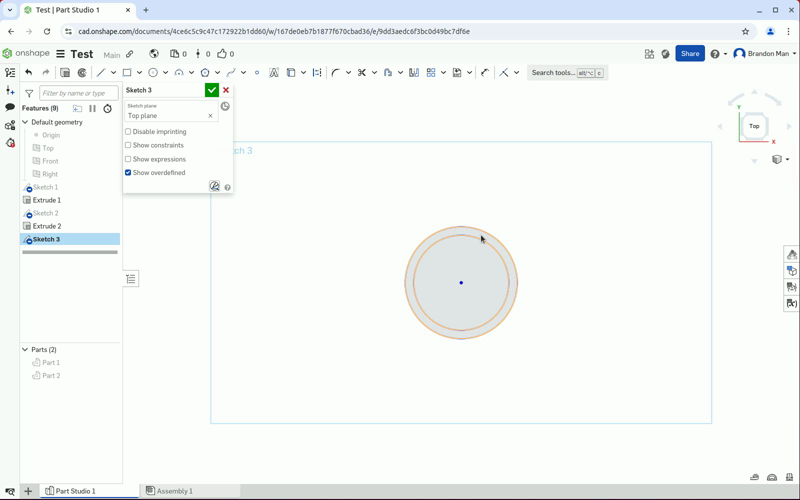
click(481, 234)
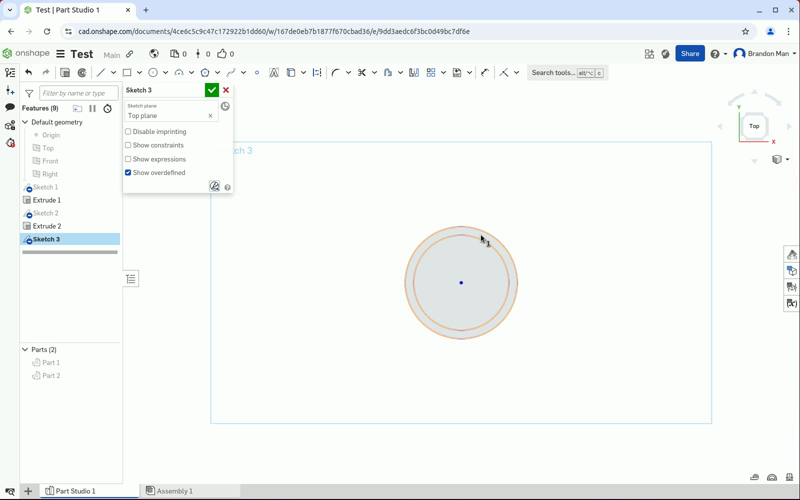
mouse_move(73, 352)
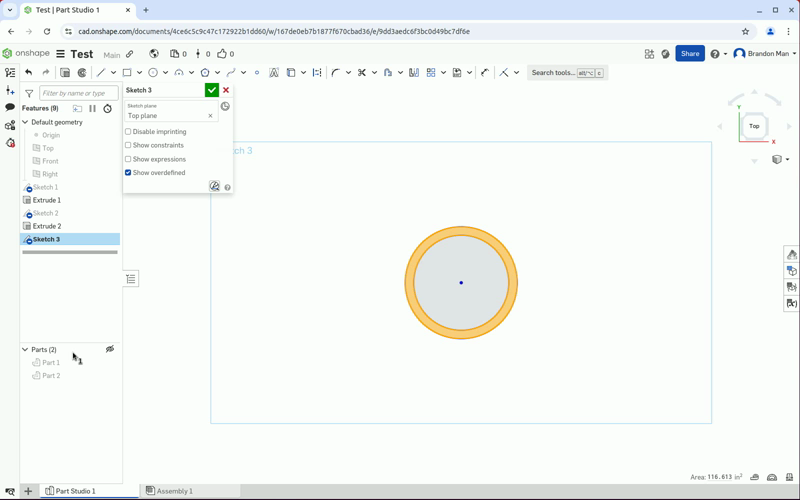
key(shift+y)
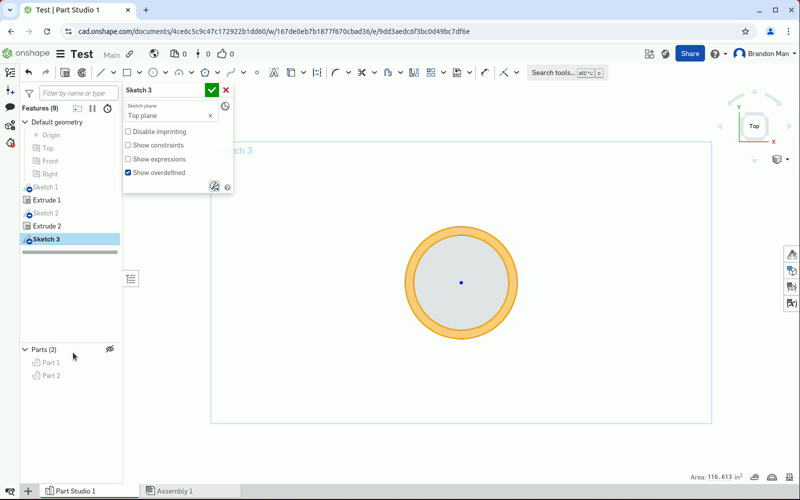
key(shift+e)
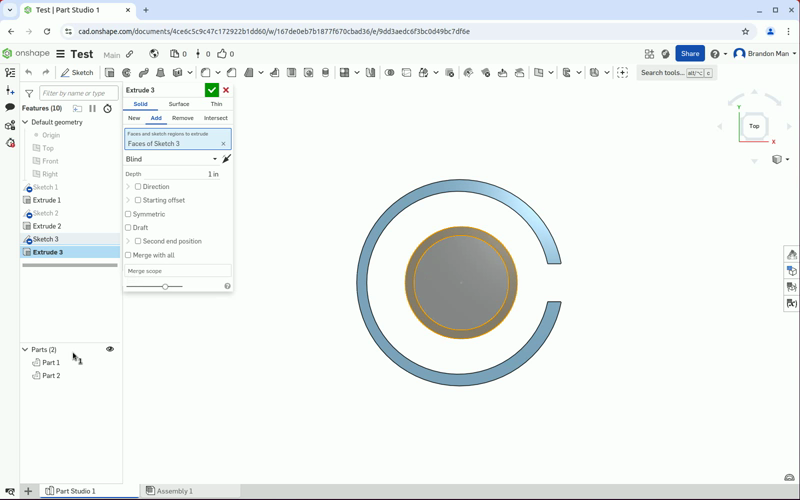
mouse_move(143, 106)
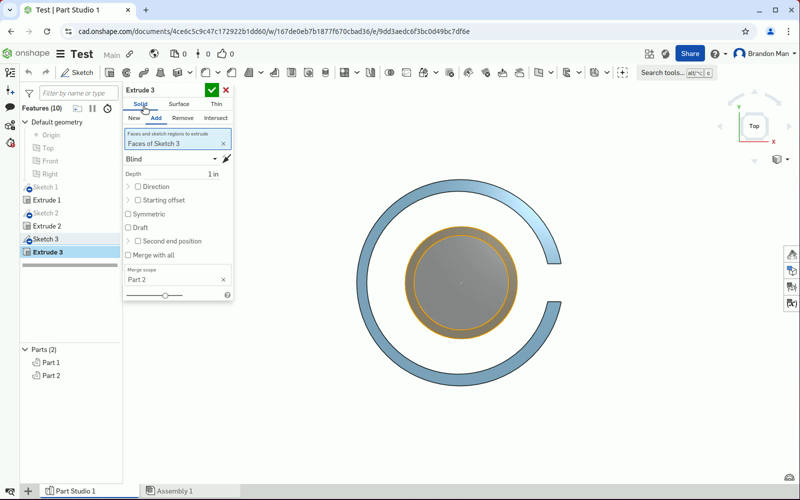
click(143, 106)
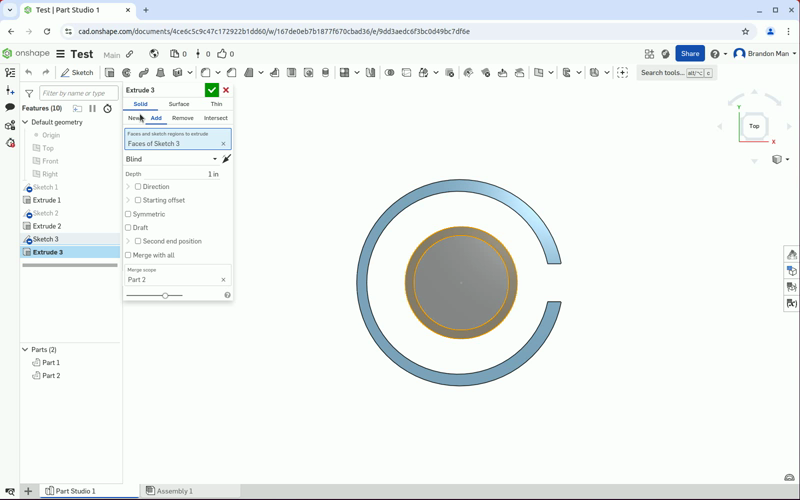
mouse_move(137, 120)
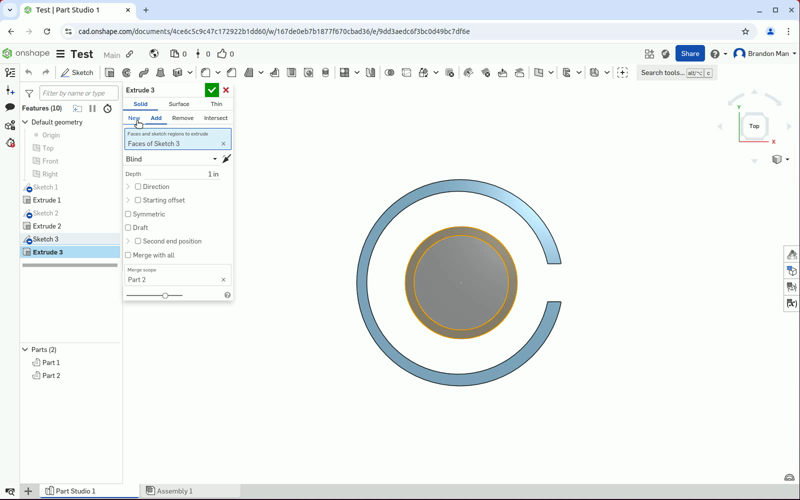
click(137, 120)
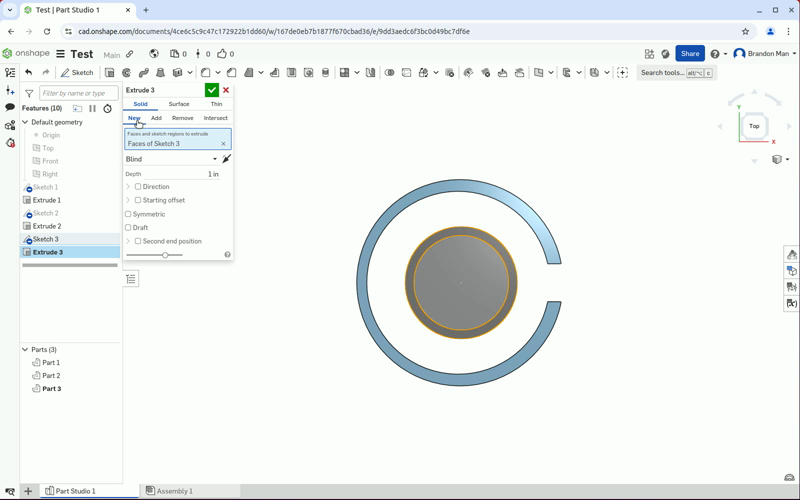
key(tab, 4)
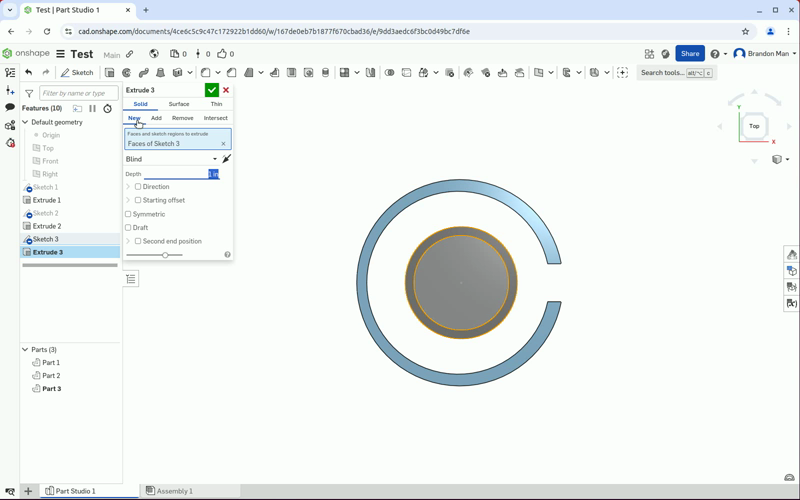
text(1.926)
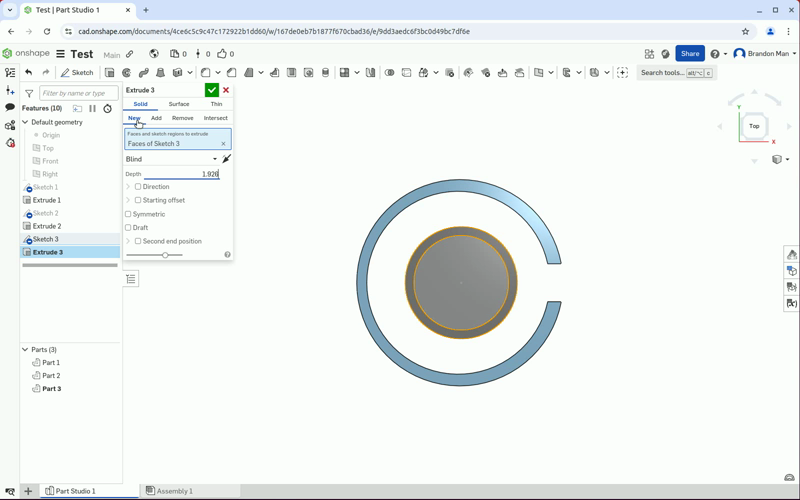
key(enter)
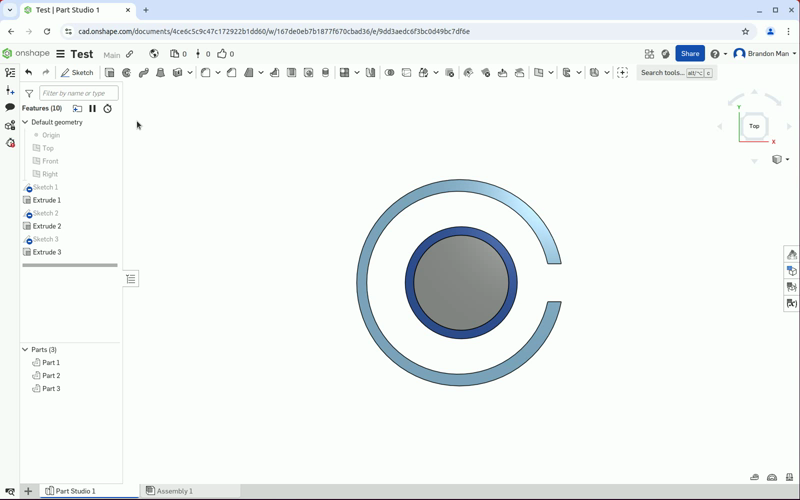
key(shift+h)
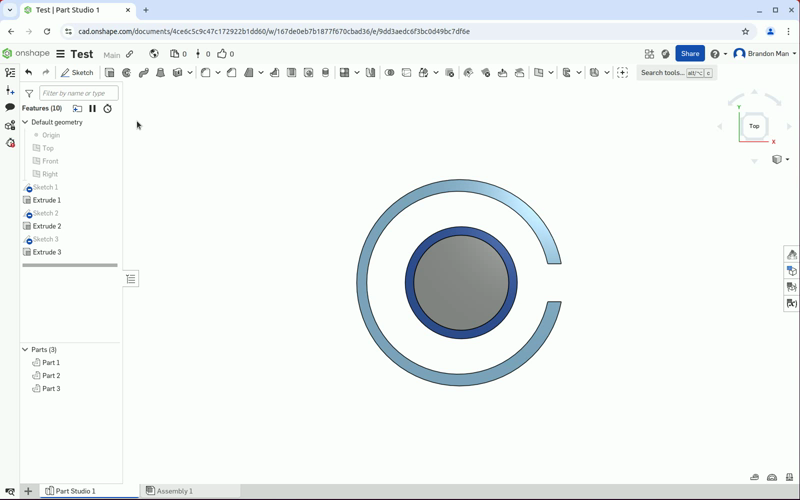
key(shift+h)
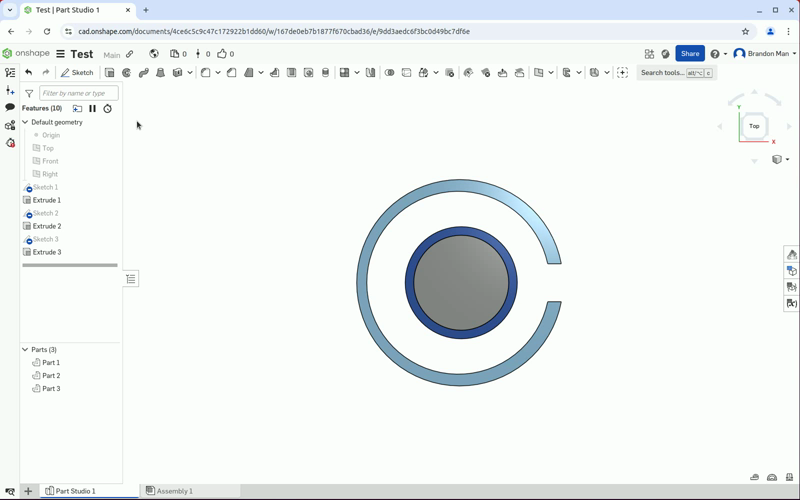
mouse_move(73, 189)
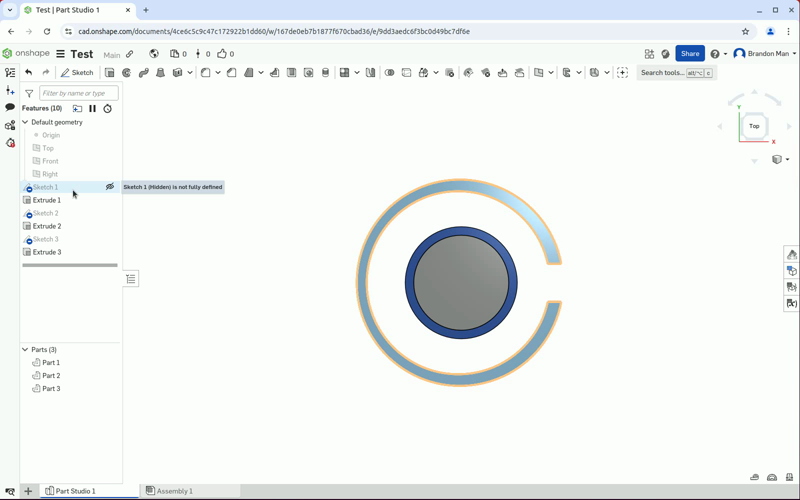
click(73, 189)
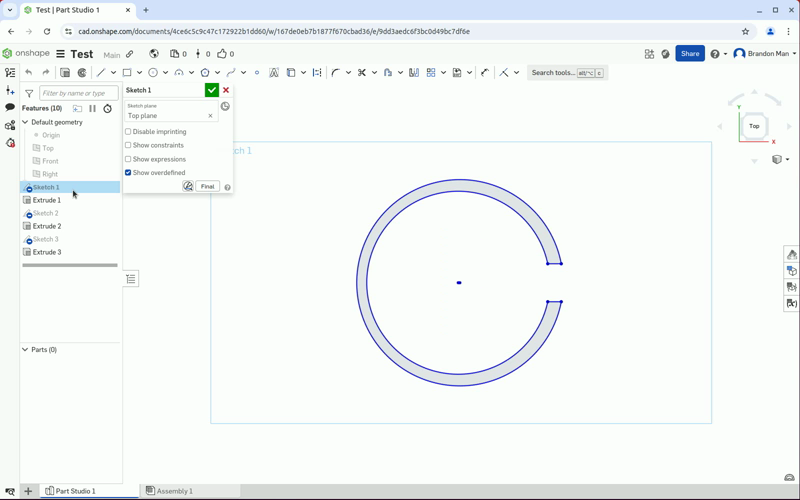
mouse_move(229, 92)
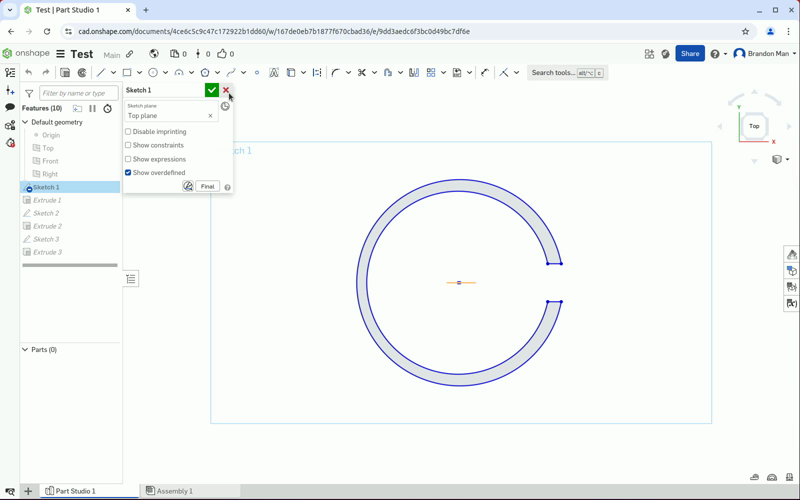
click(229, 92)
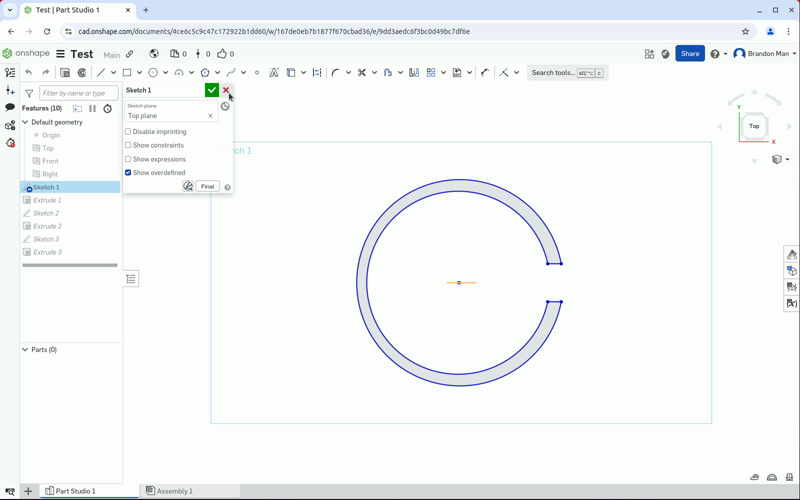
key(shift+s)
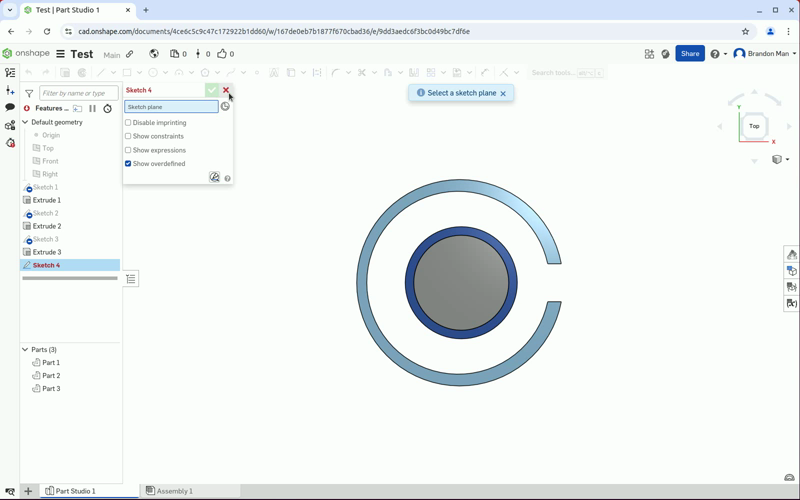
mouse_move(73, 150)
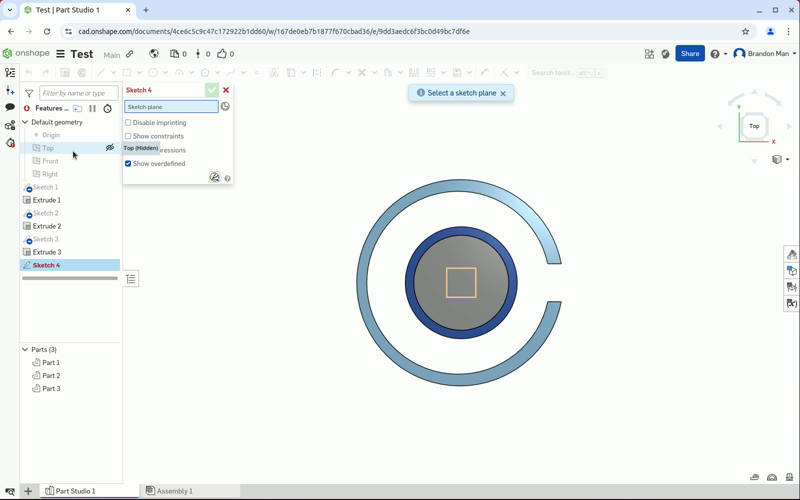
click(73, 150)
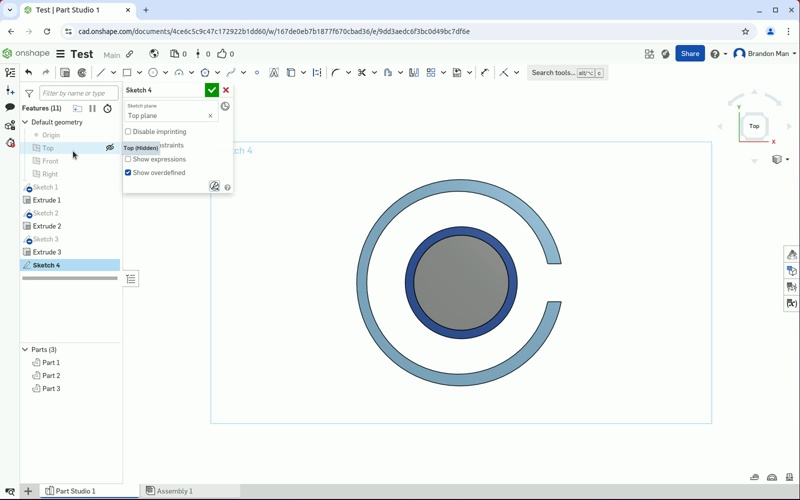
mouse_move(73, 352)
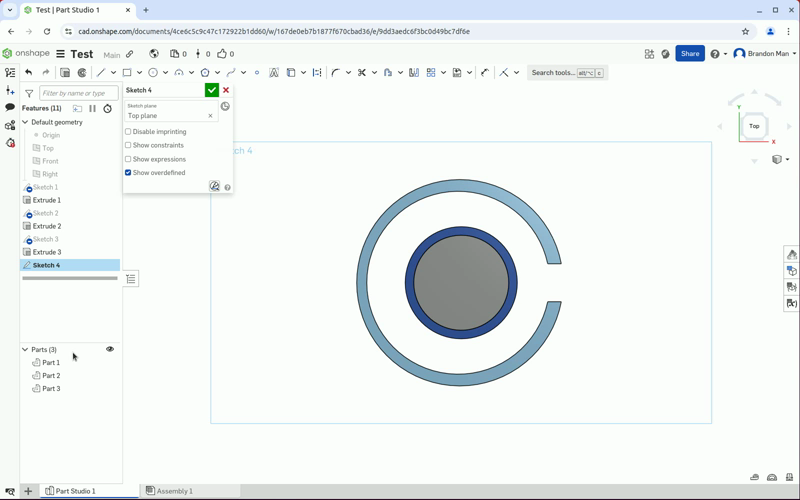
key(y)
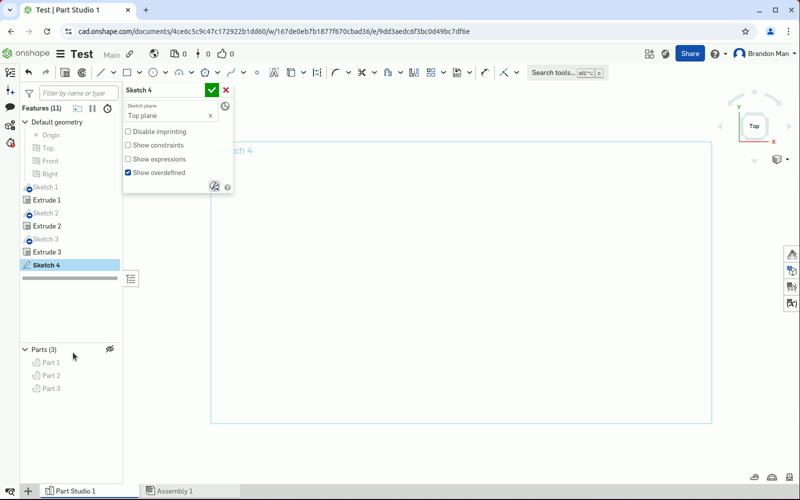
key(l)
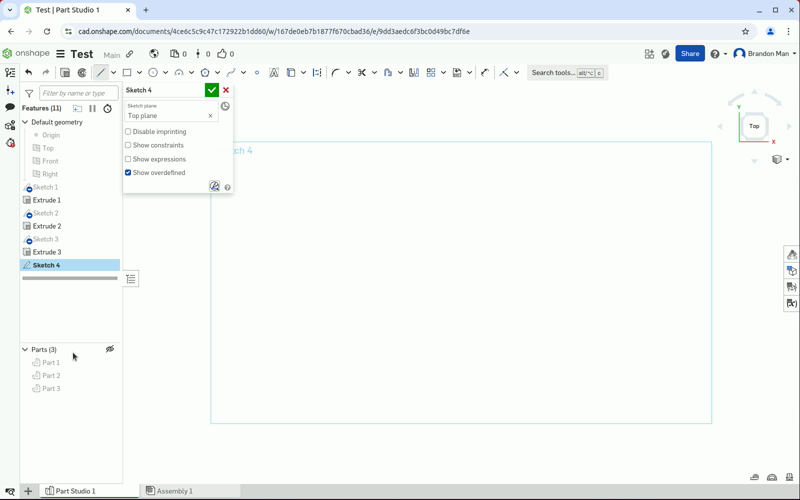
key_down(shift)
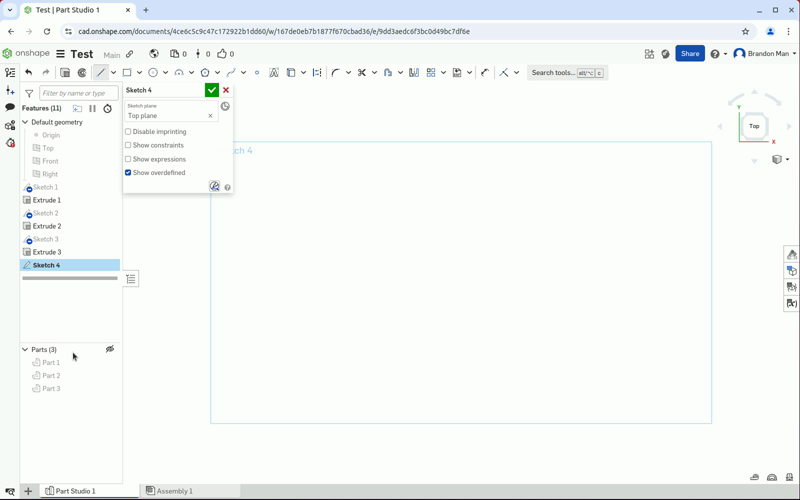
mouse_move(538, 301)
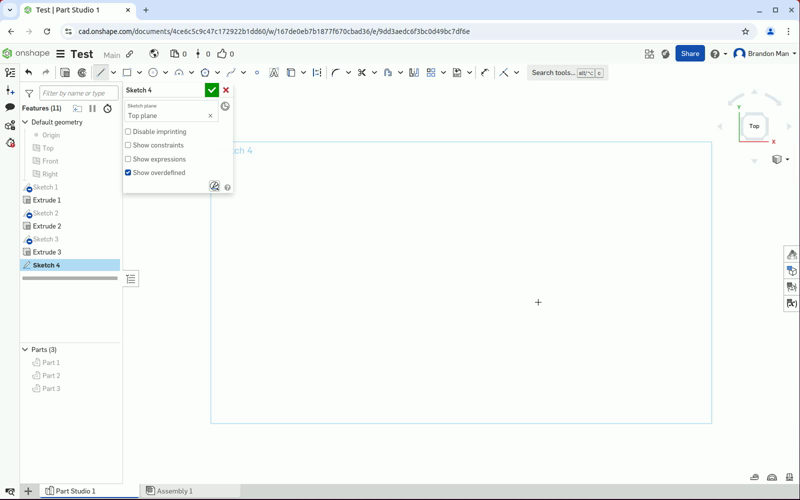
click(538, 301)
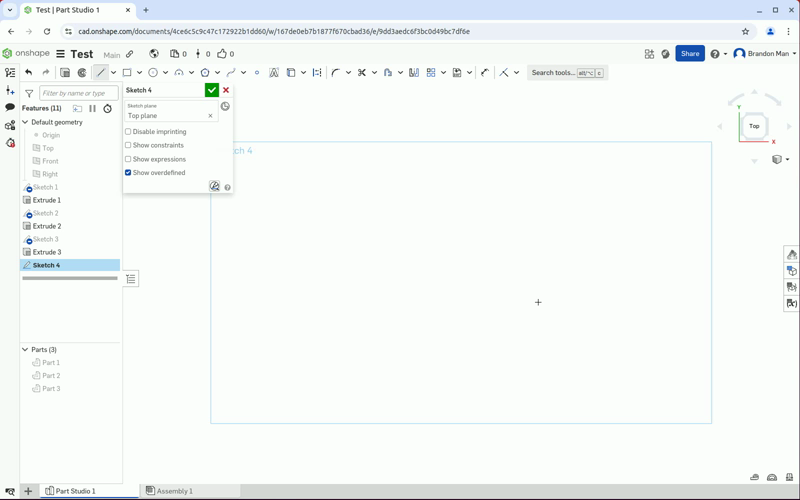
key_up(shift)
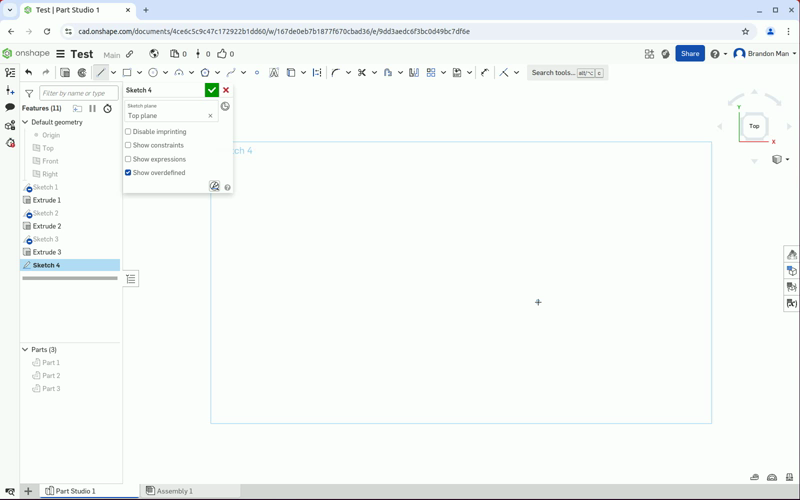
key_down(shift)
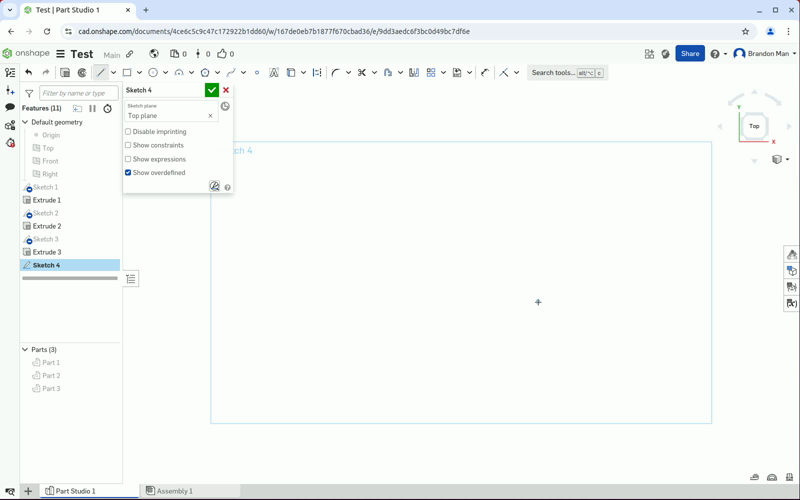
mouse_move(568, 301)
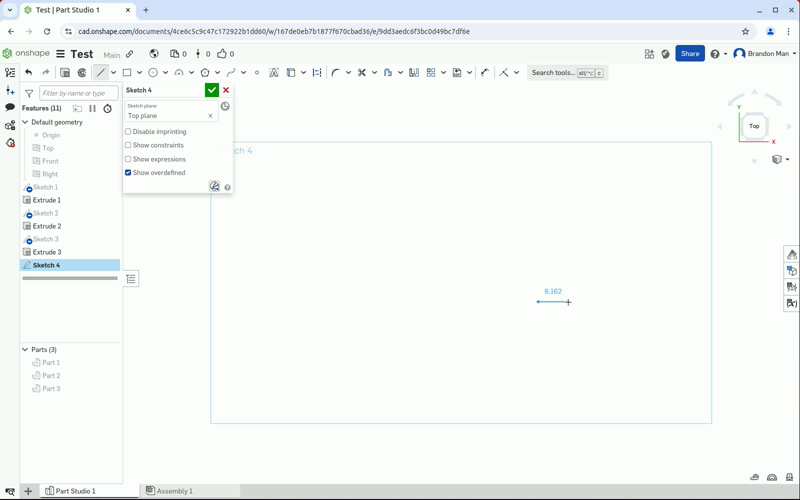
mouse_move(546, 301)
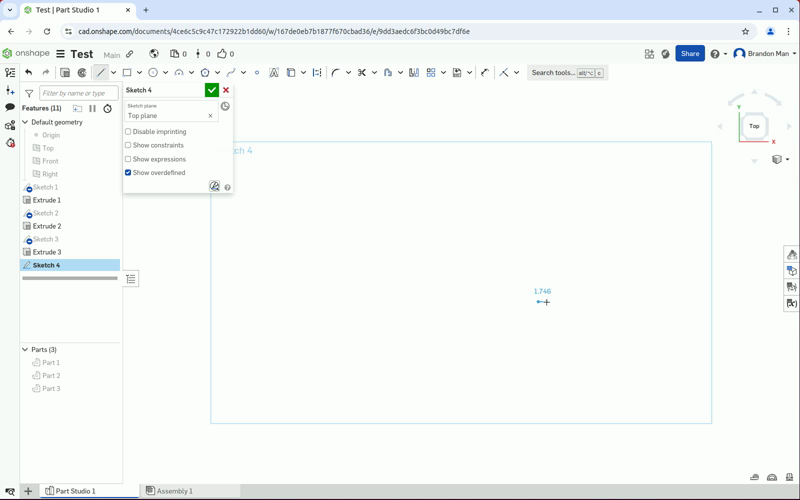
click(546, 301)
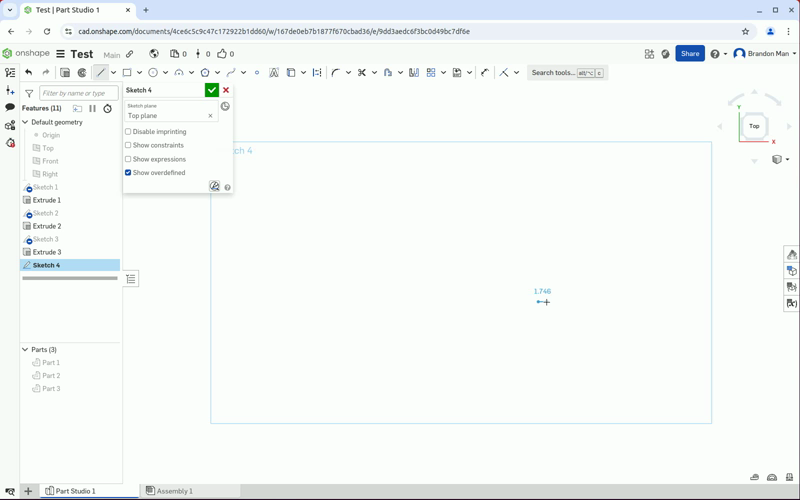
key_up(shift)
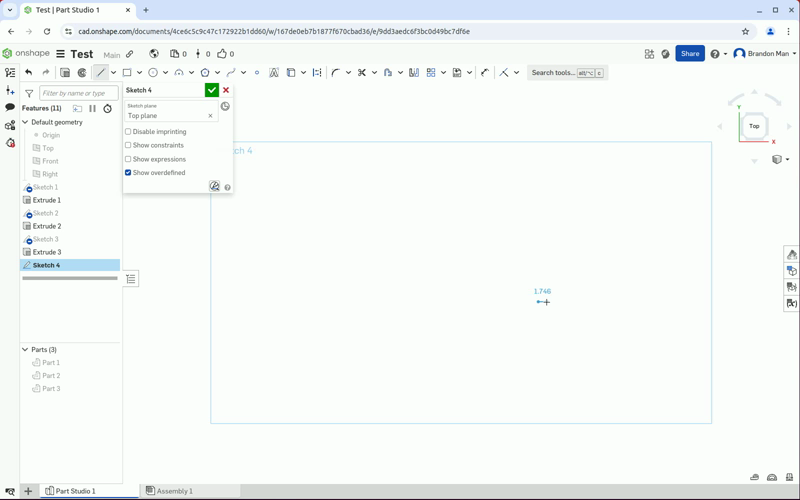
key(esc)
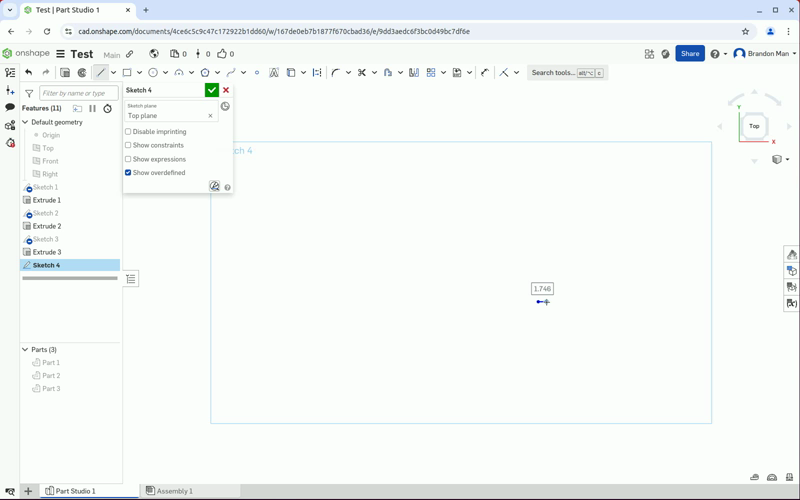
key(a)
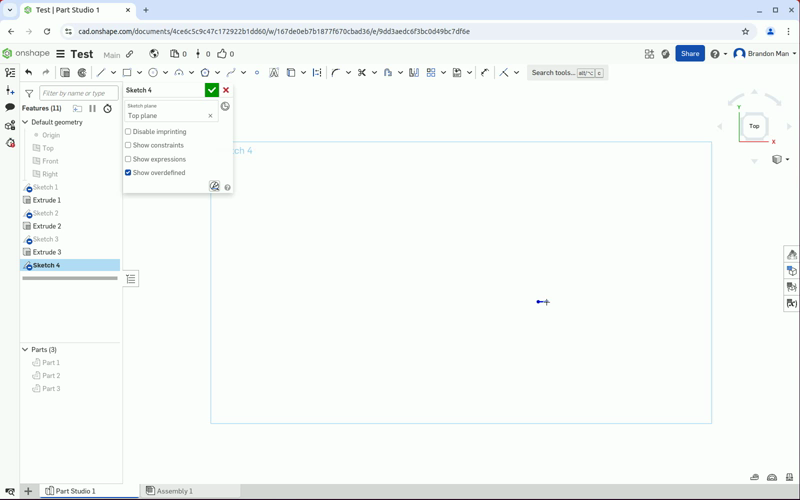
mouse_move(546, 301)
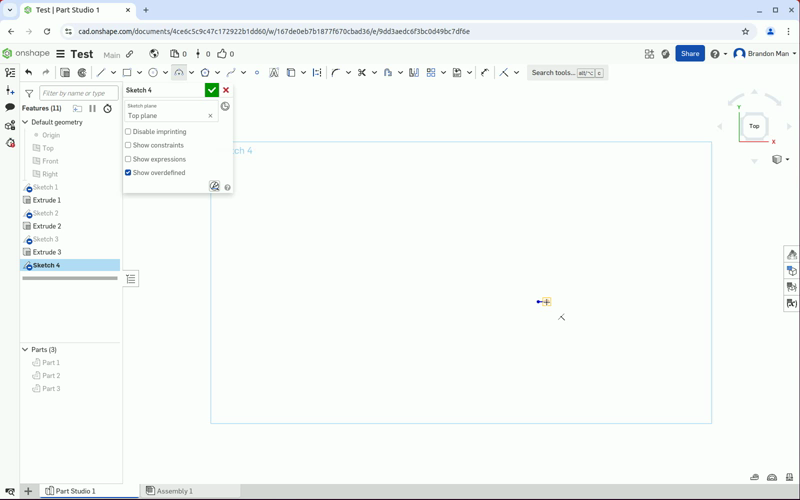
click(546, 301)
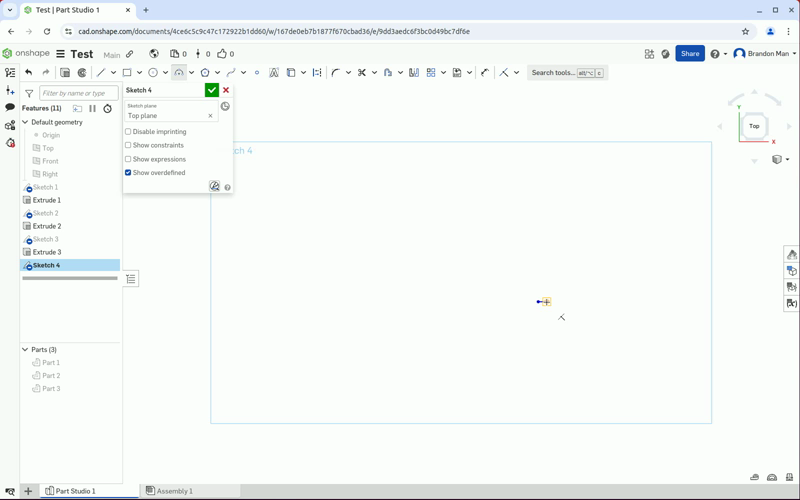
key_down(shift)
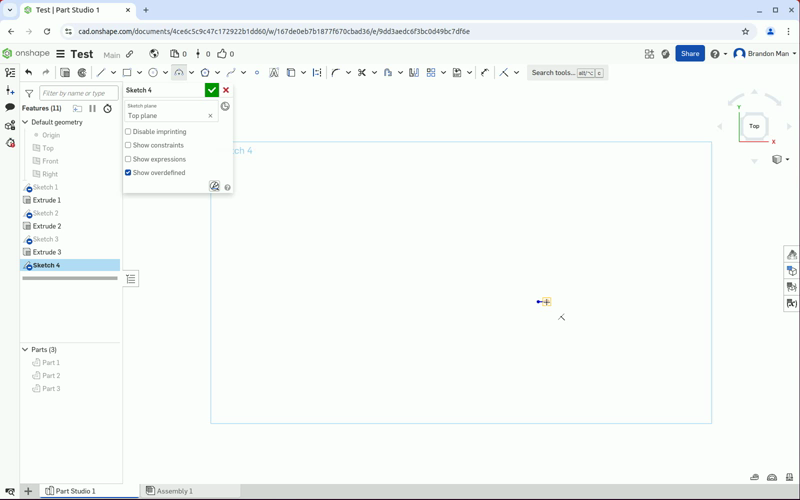
mouse_move(546, 264)
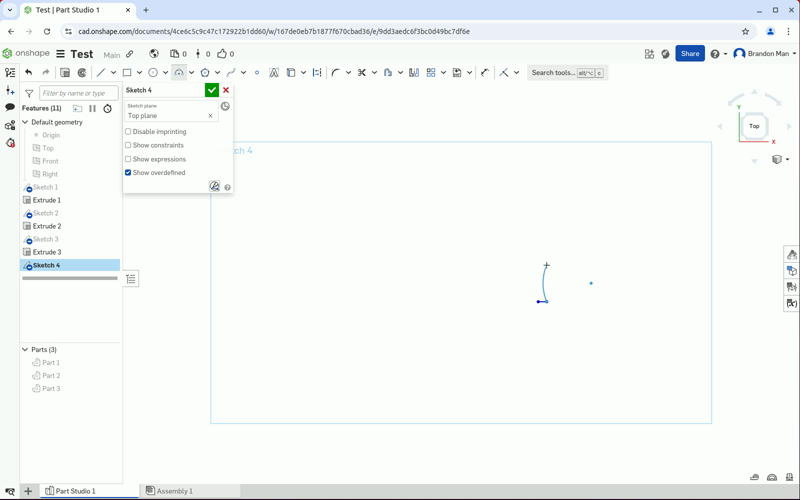
click(546, 264)
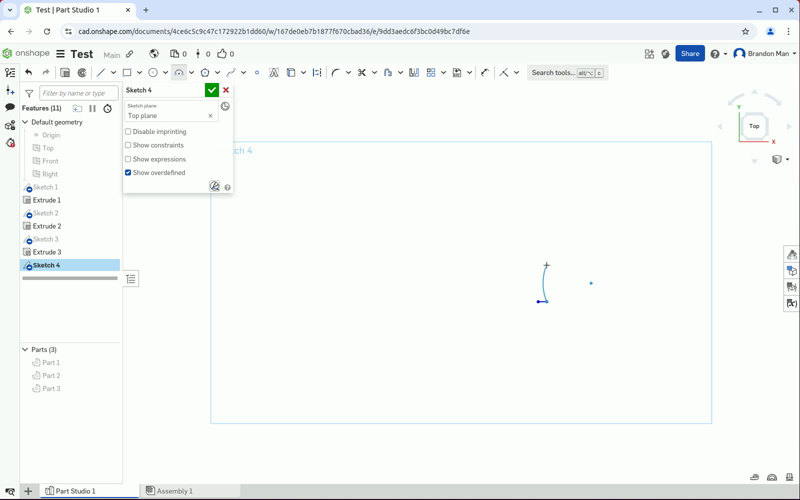
mouse_move(371, 283)
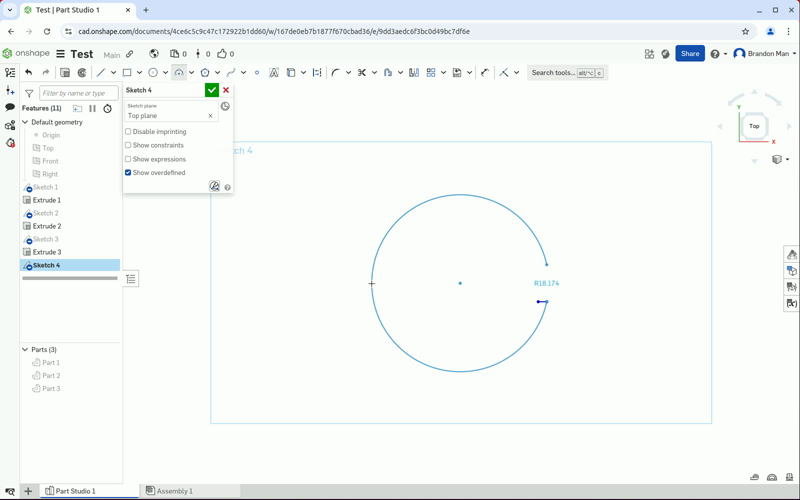
click(371, 283)
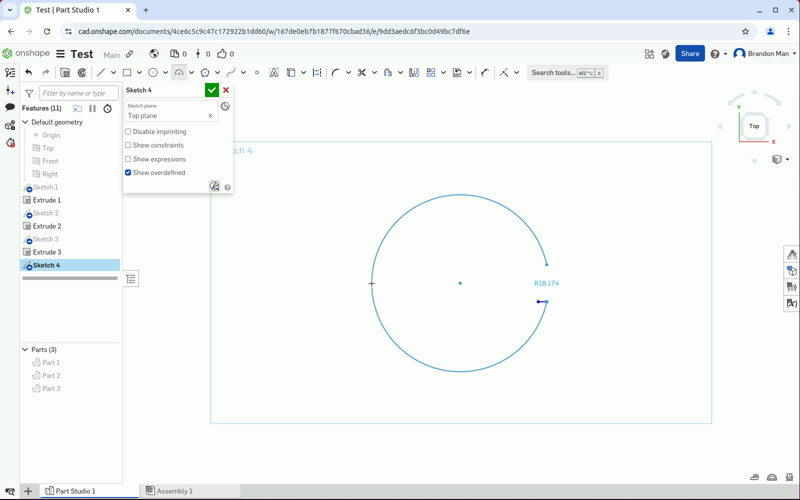
key_up(shift)
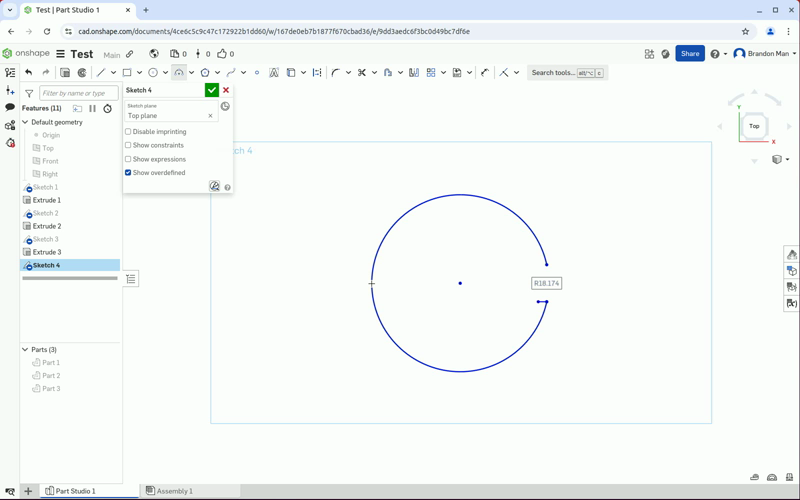
key(esc)
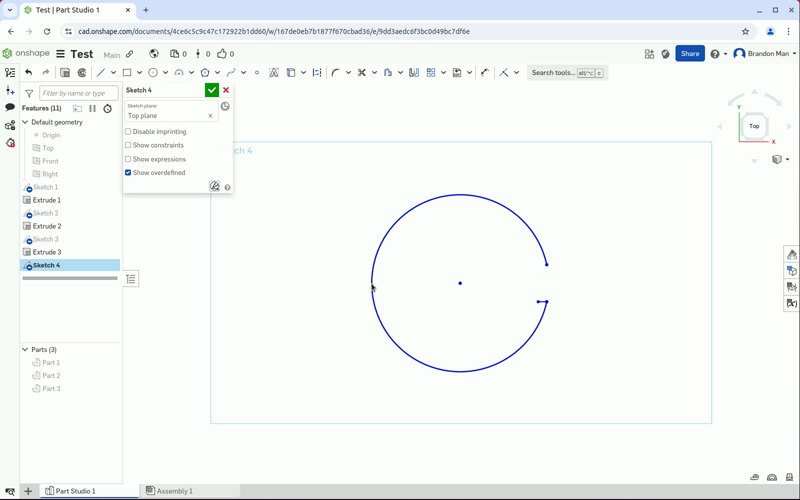
key(l)
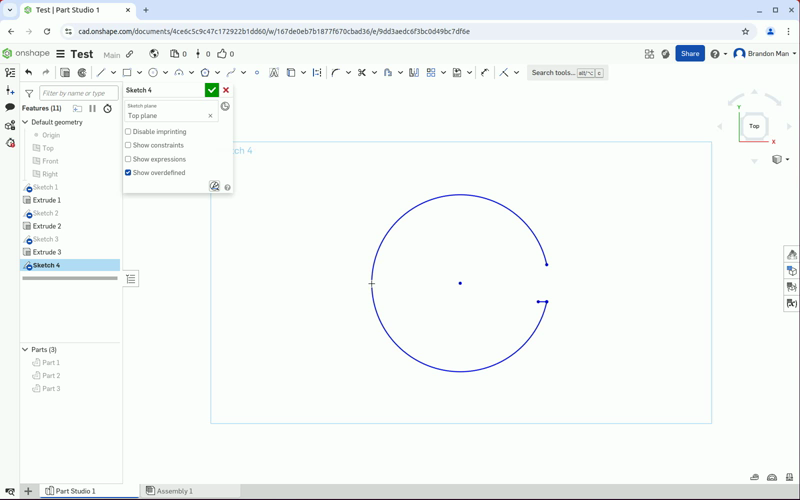
mouse_move(546, 264)
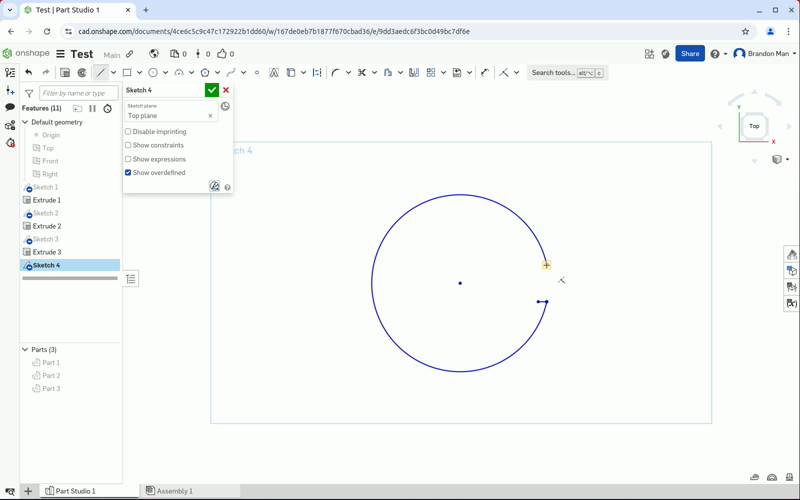
click(546, 264)
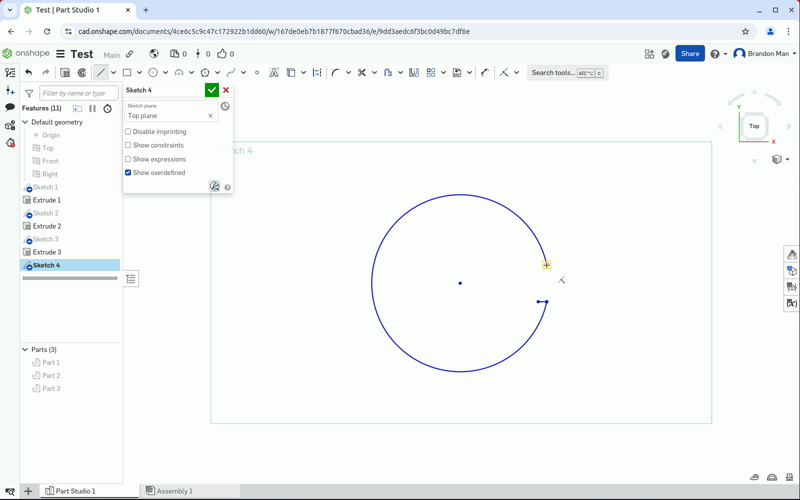
key_down(shift)
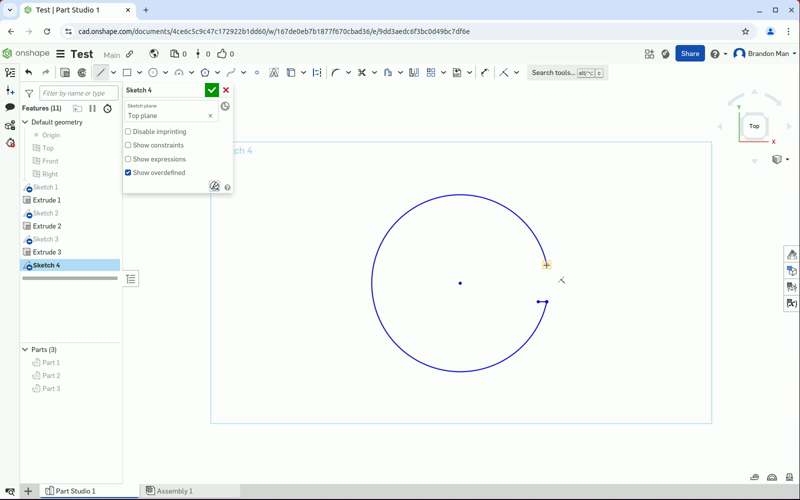
mouse_move(576, 264)
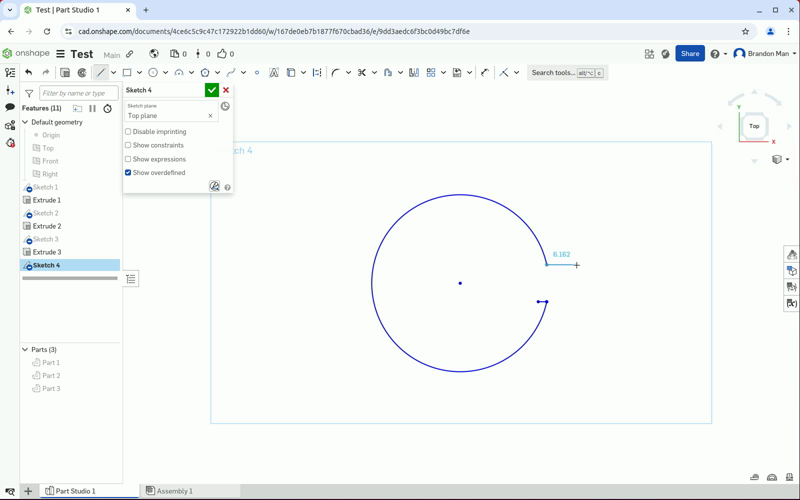
mouse_move(538, 264)
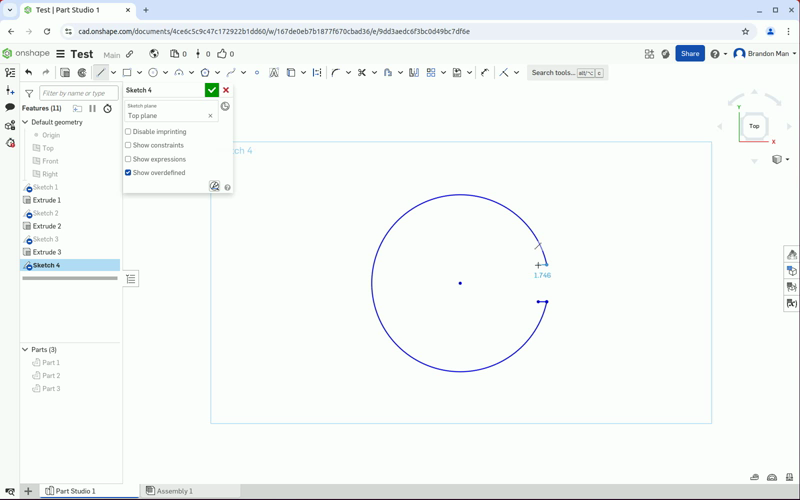
click(538, 264)
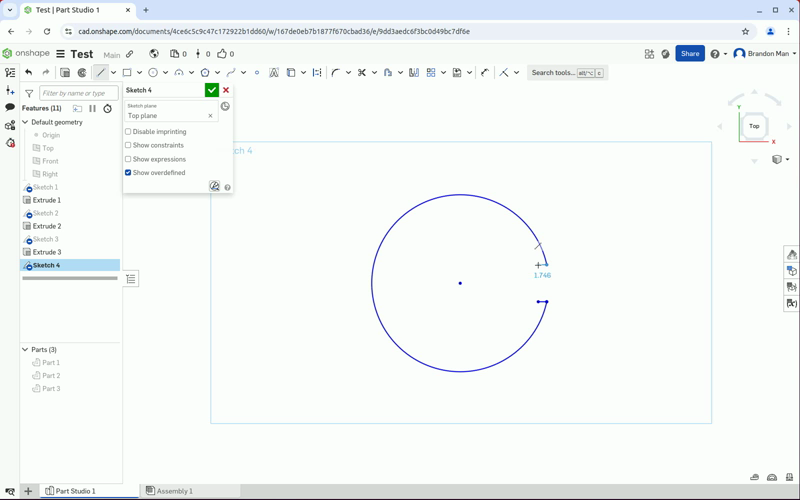
key_up(shift)
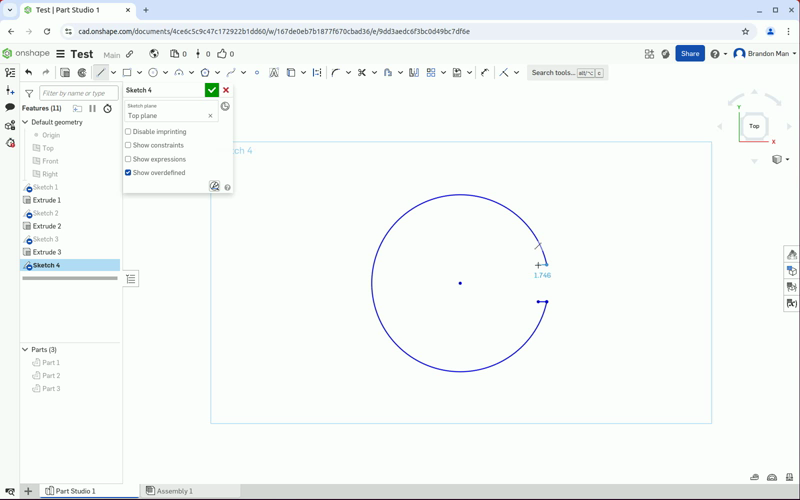
key(esc)
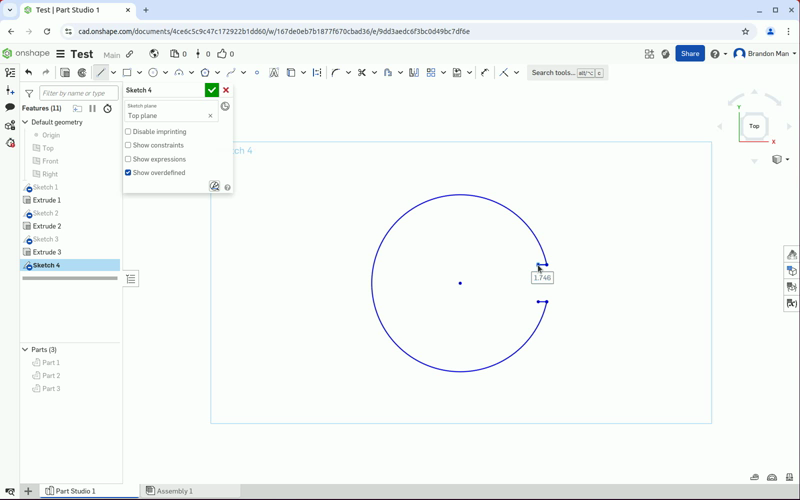
key(a)
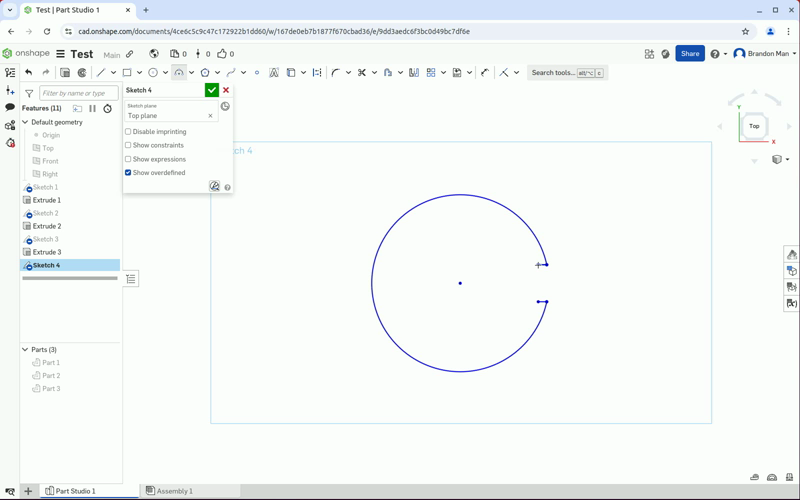
mouse_move(538, 264)
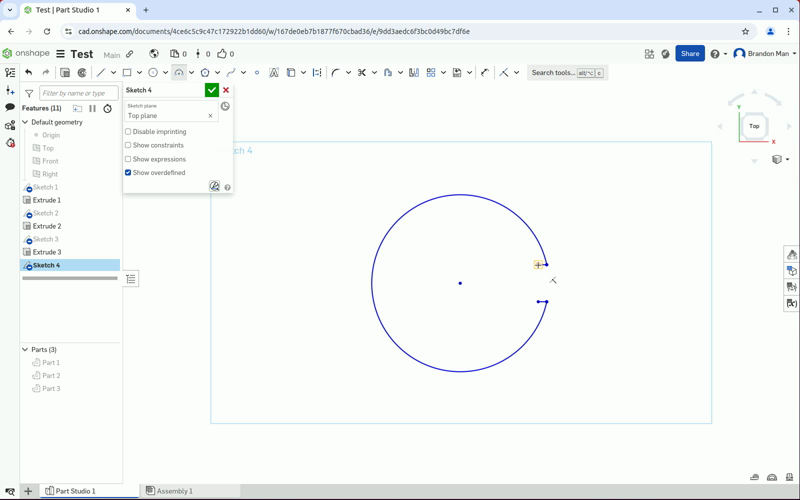
click(538, 264)
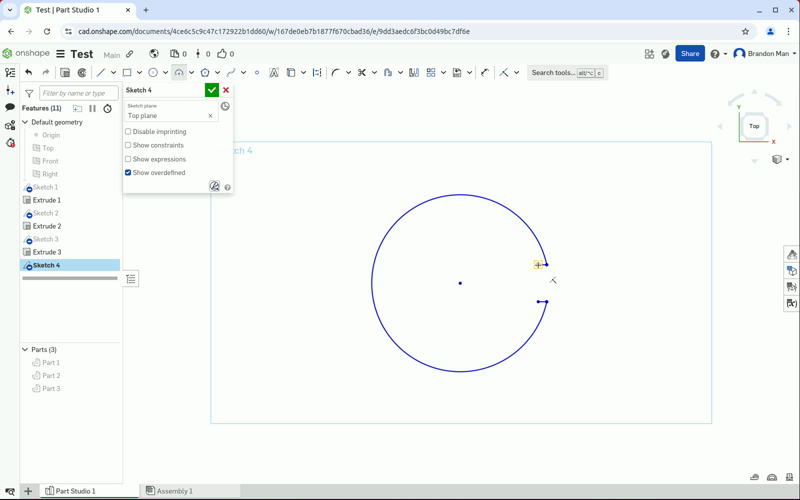
mouse_move(538, 301)
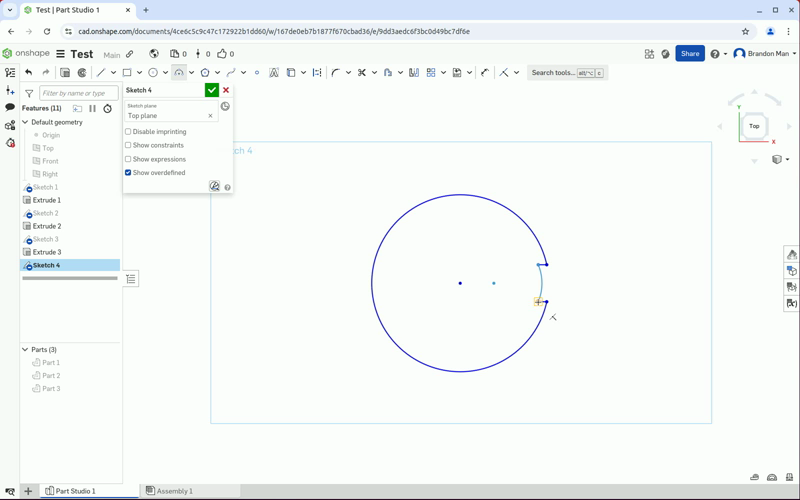
click(538, 301)
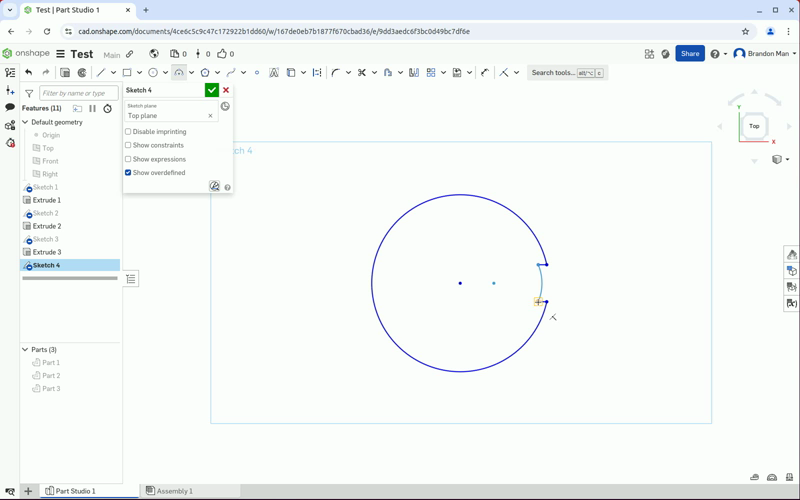
key_down(shift)
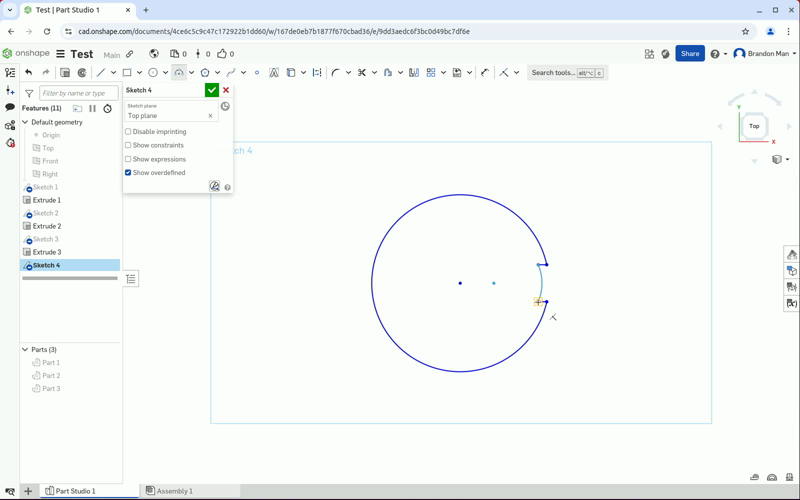
mouse_move(381, 283)
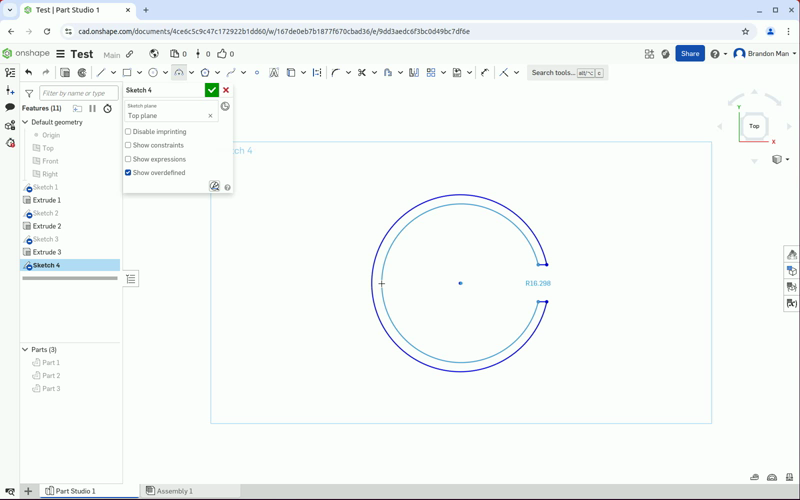
click(381, 283)
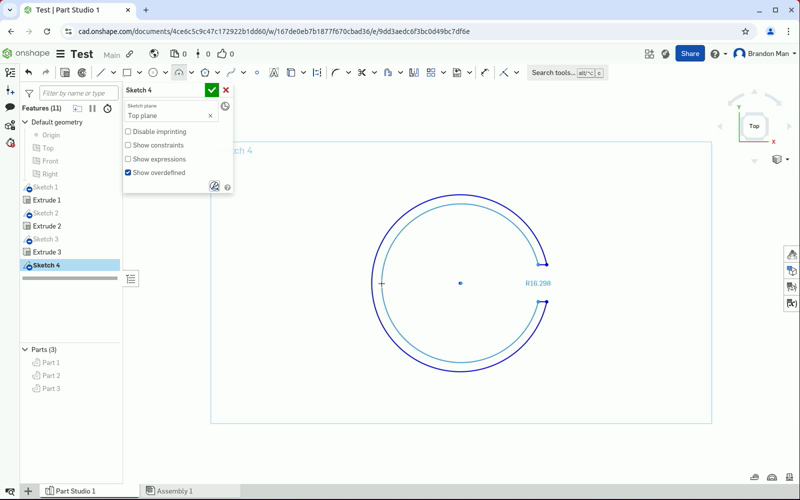
key_up(shift)
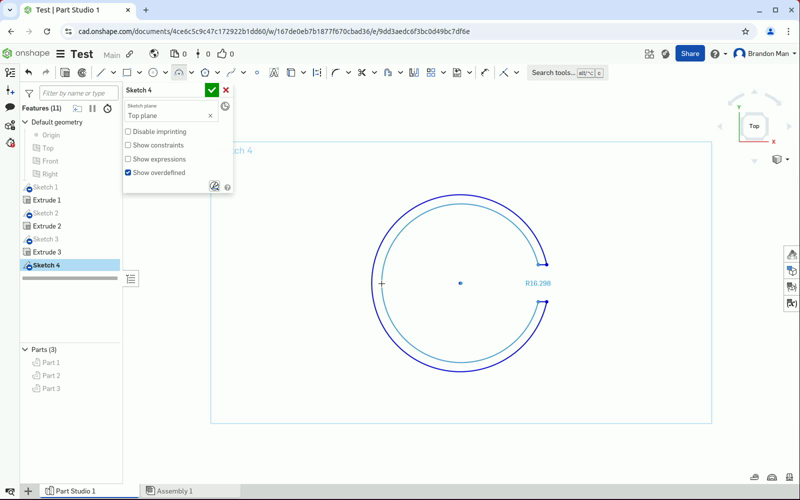
key(esc)
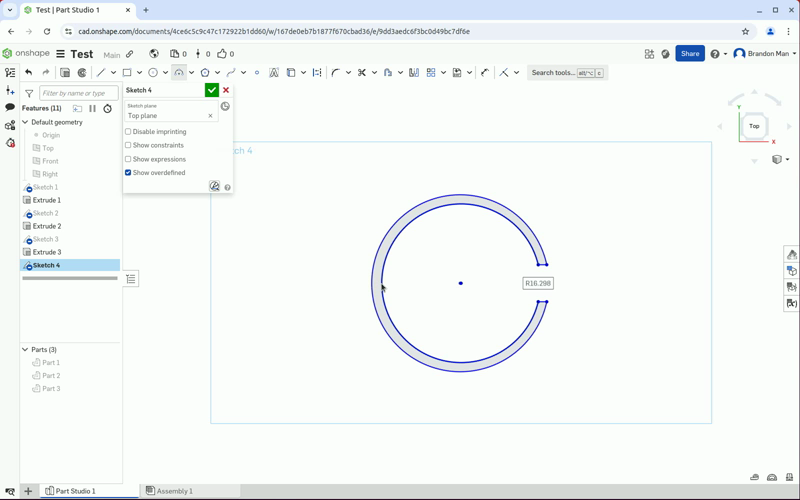
mouse_move(378, 263)
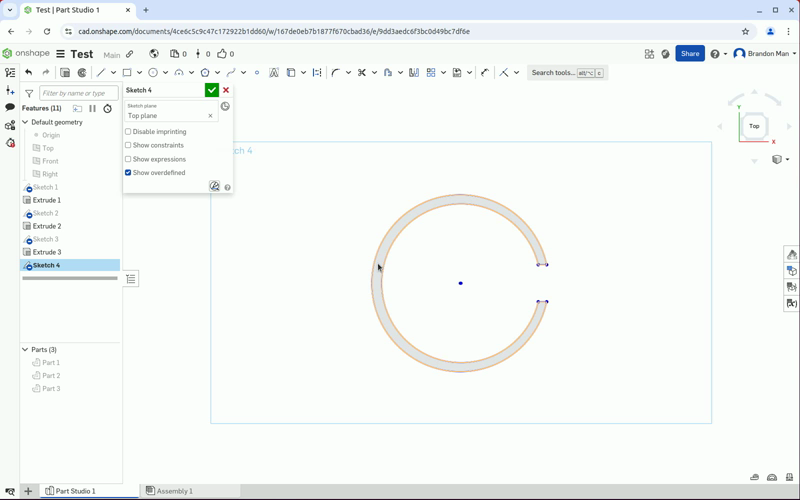
click(378, 263)
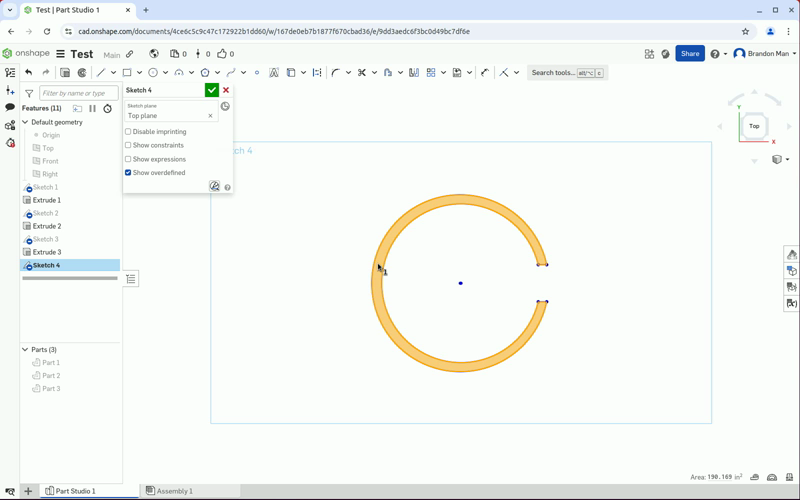
mouse_move(73, 352)
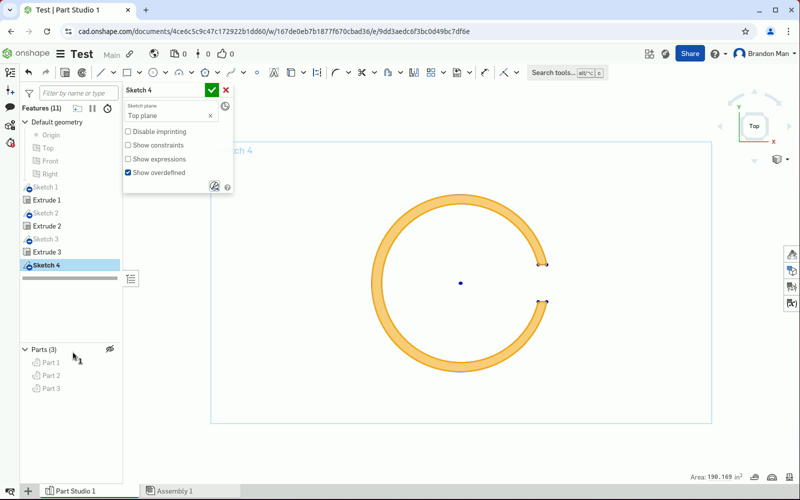
key(shift+y)
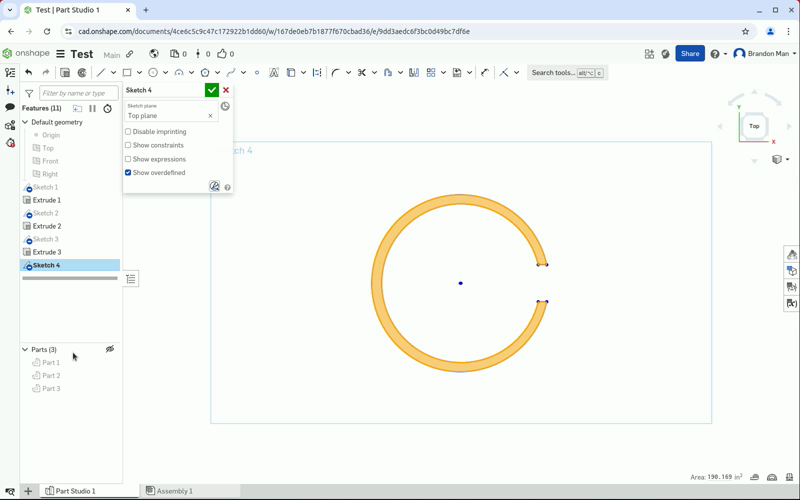
key(shift+e)
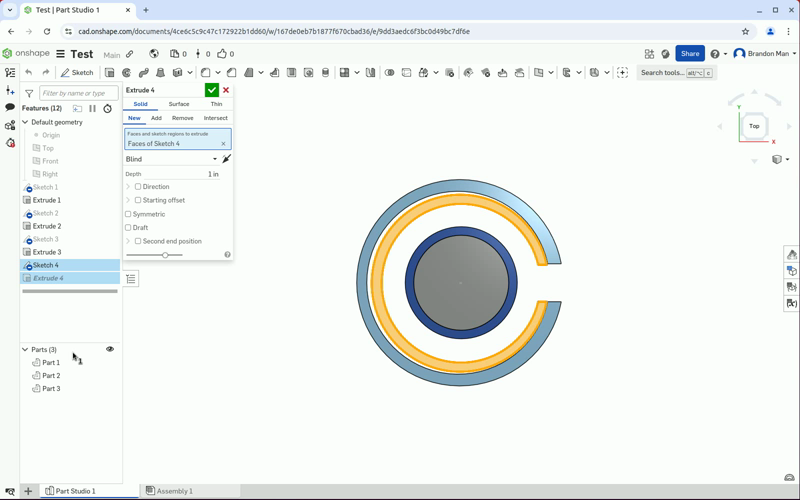
mouse_move(143, 106)
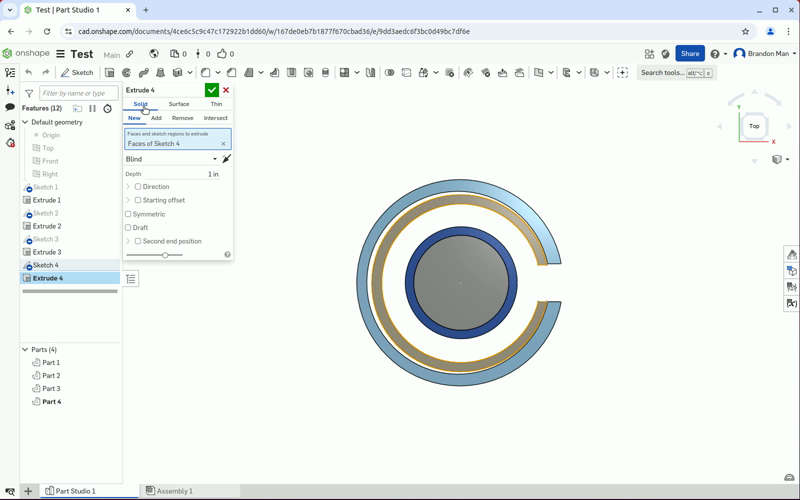
click(143, 106)
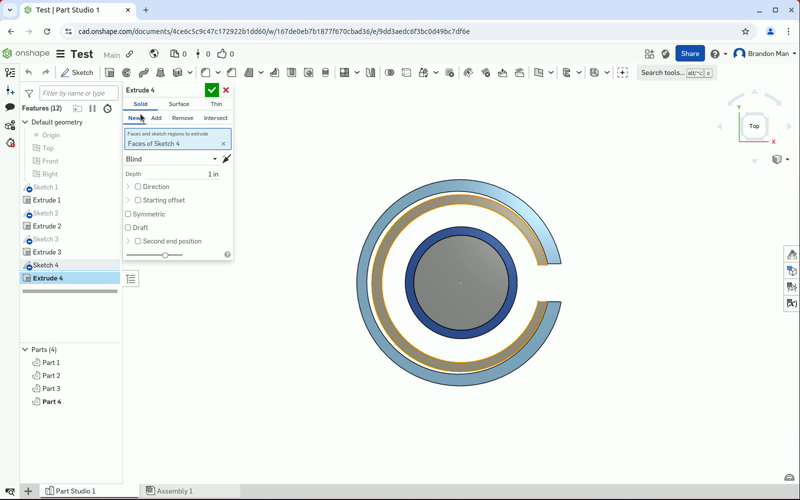
mouse_move(137, 120)
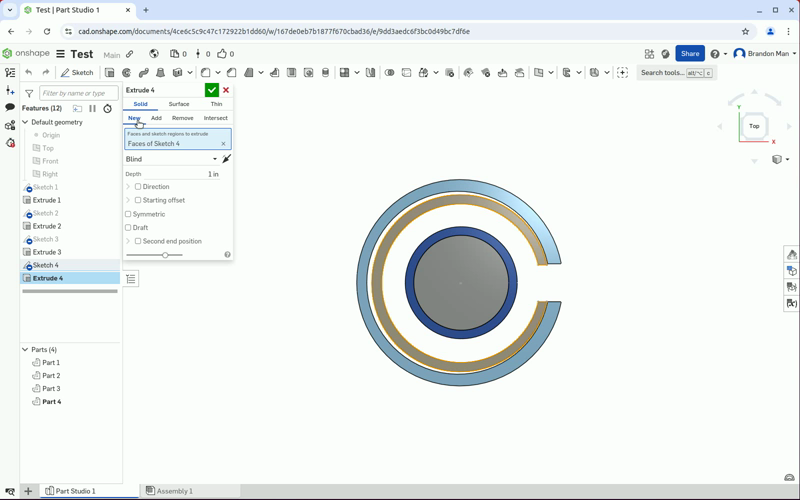
click(137, 120)
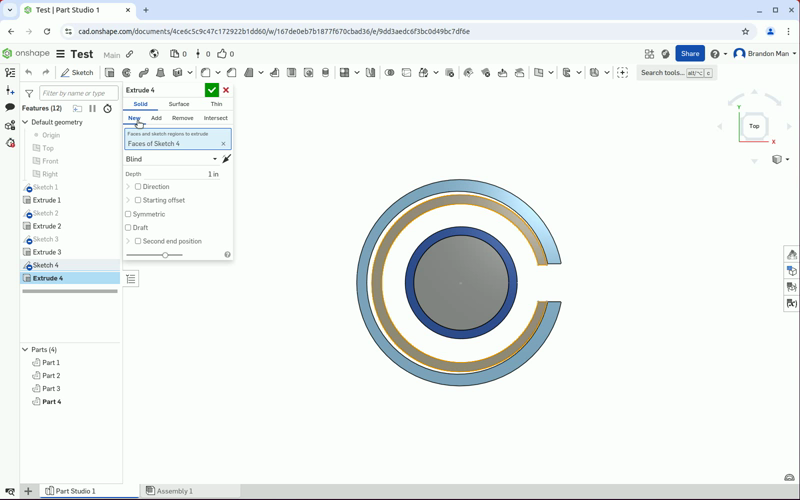
key(tab, 4)
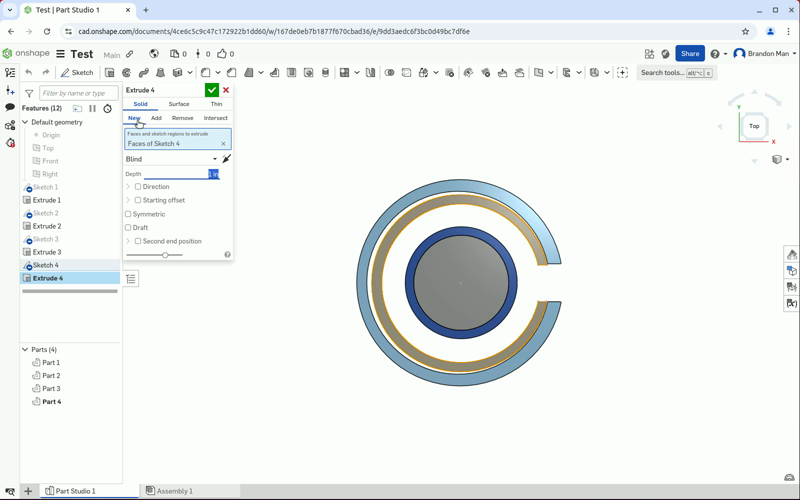
text(1.926)
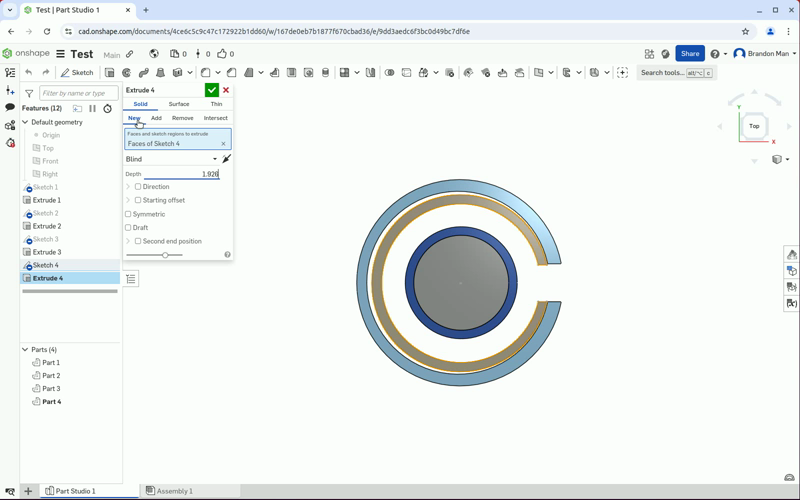
key(enter)
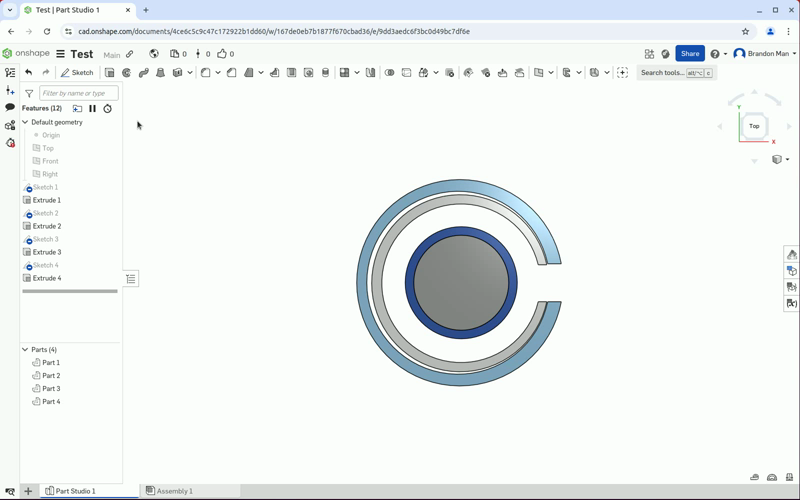
key(shift+h)
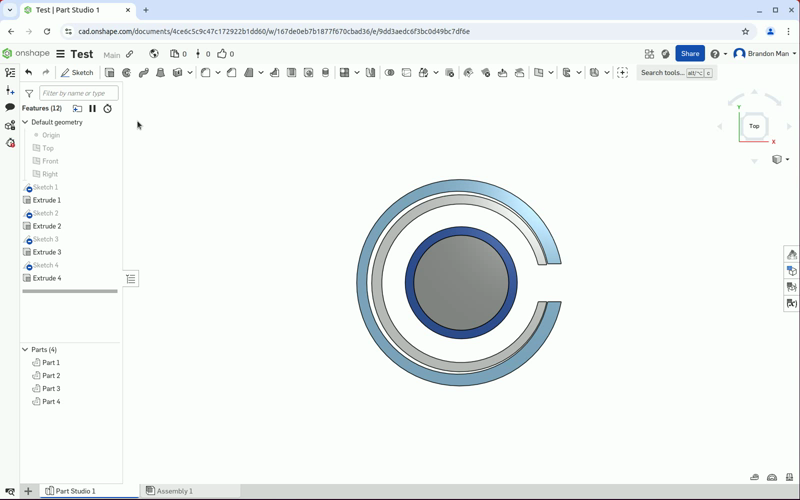
key(shift+h)
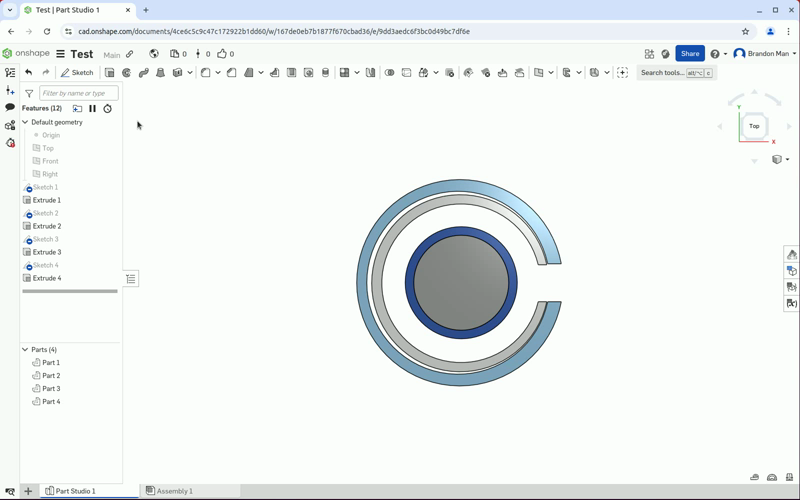
mouse_move(73, 189)
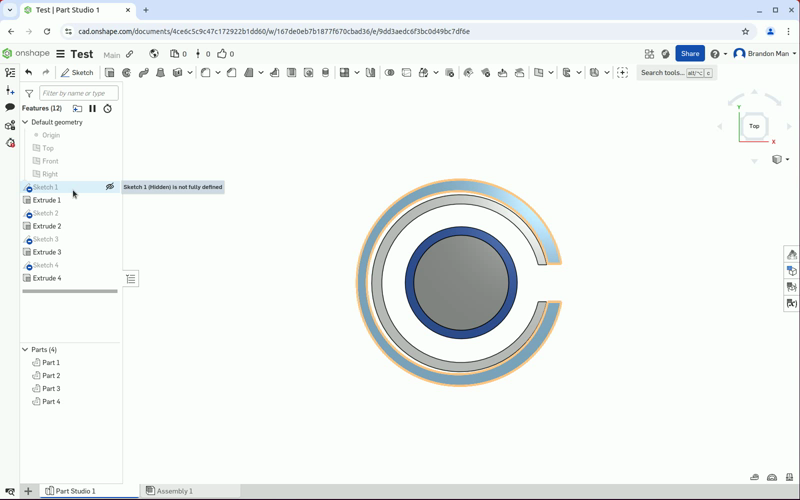
click(73, 189)
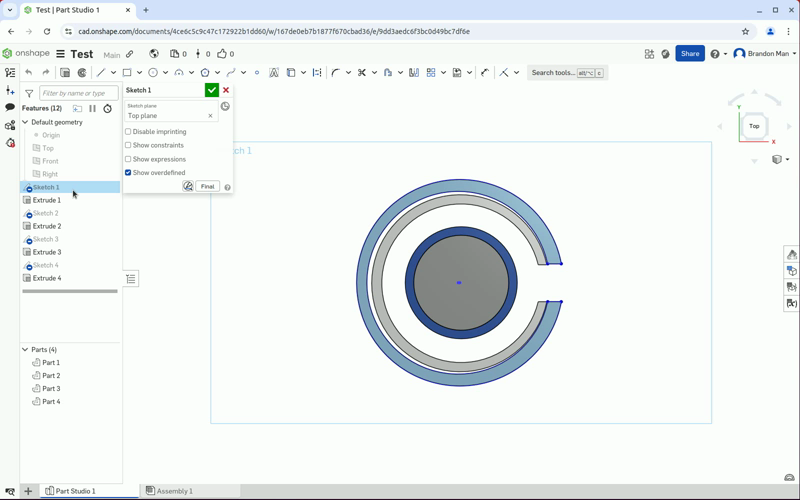
mouse_move(229, 92)
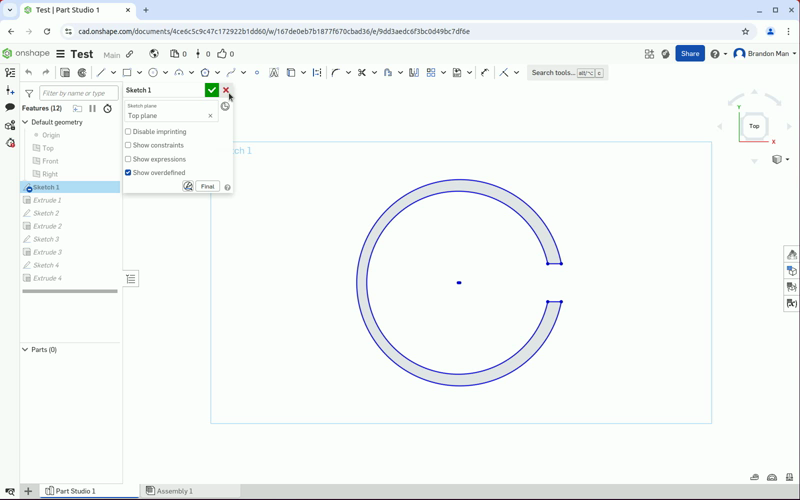
click(229, 92)
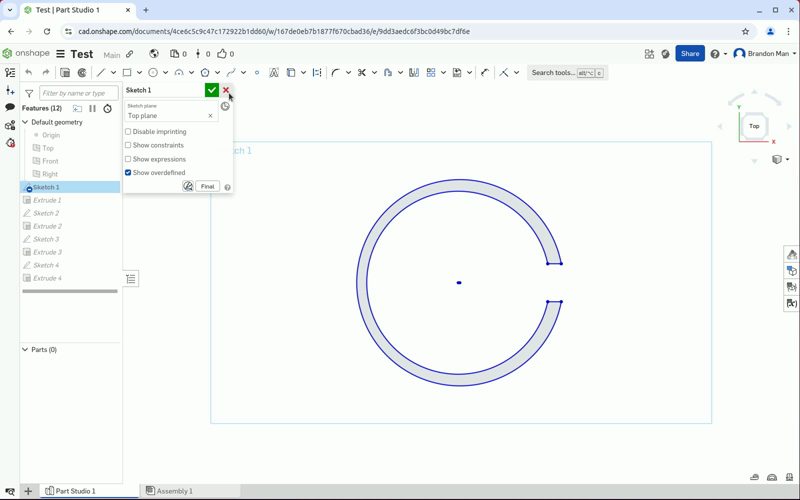
key(shift+s)
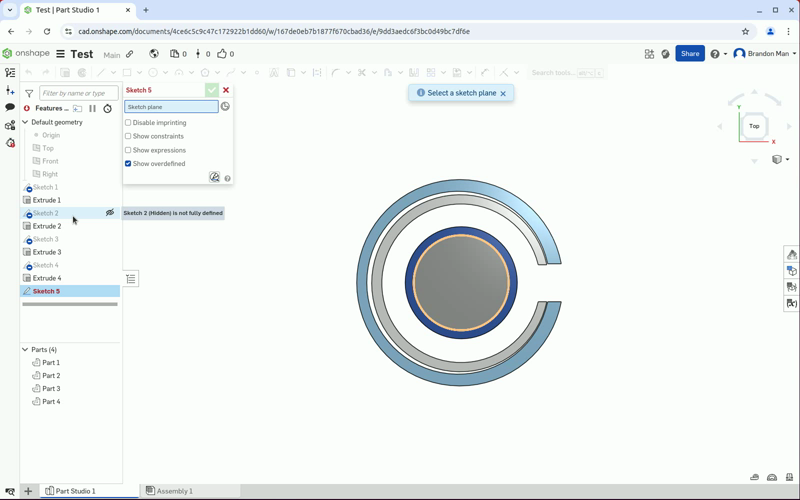
scroll(3)
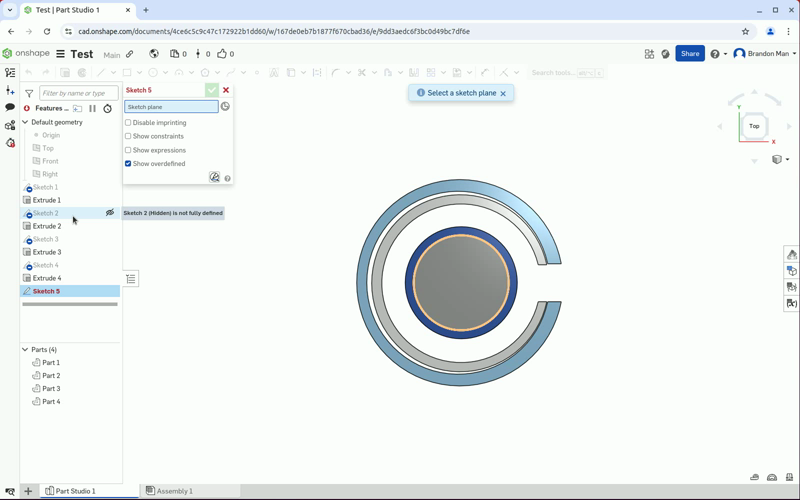
mouse_move(73, 150)
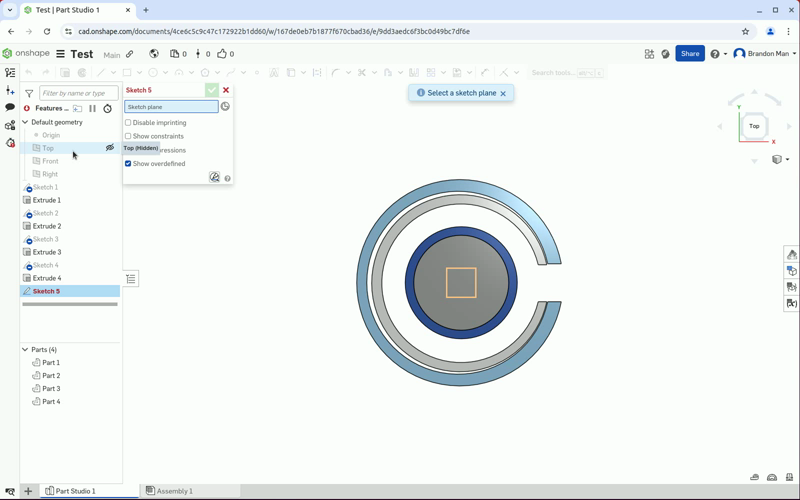
click(73, 150)
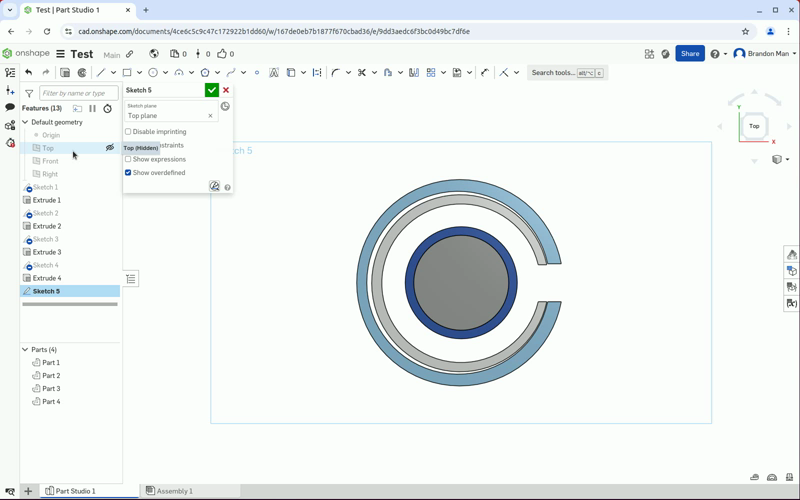
mouse_move(73, 352)
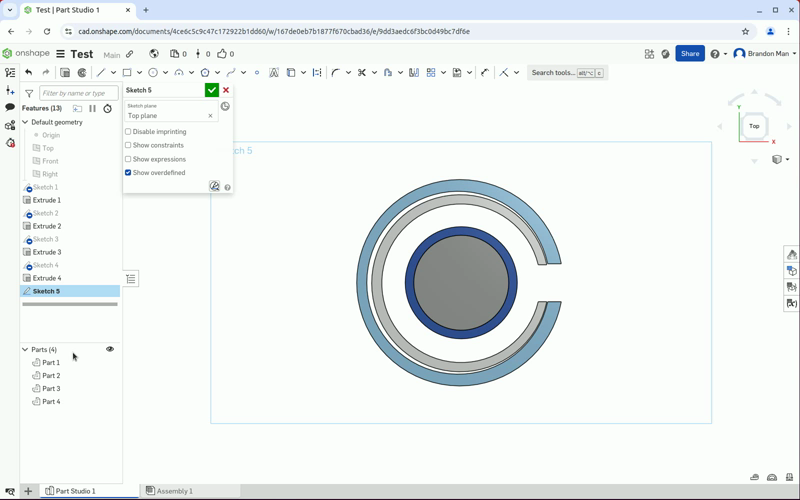
key(y)
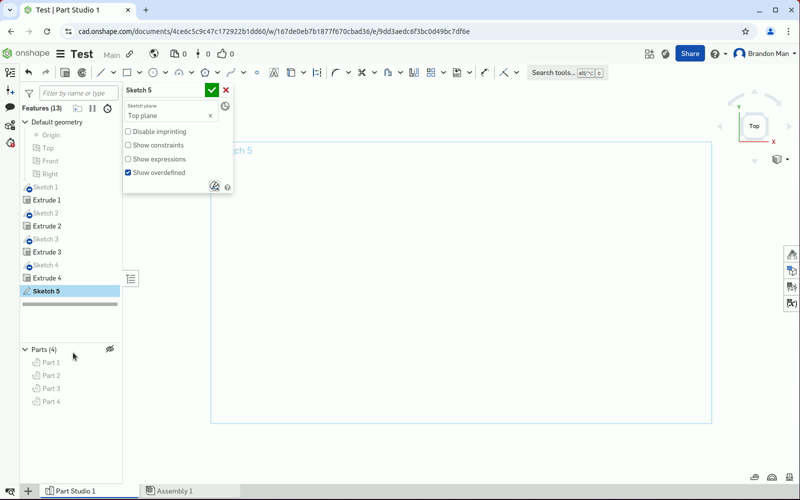
key(l)
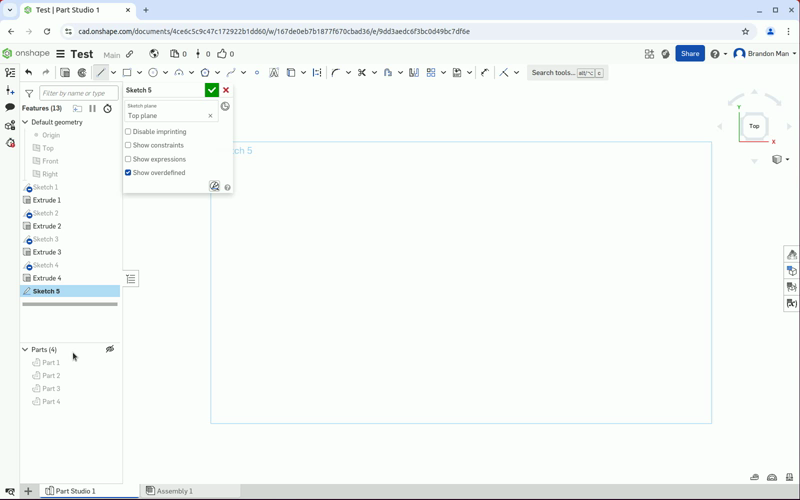
key_down(shift)
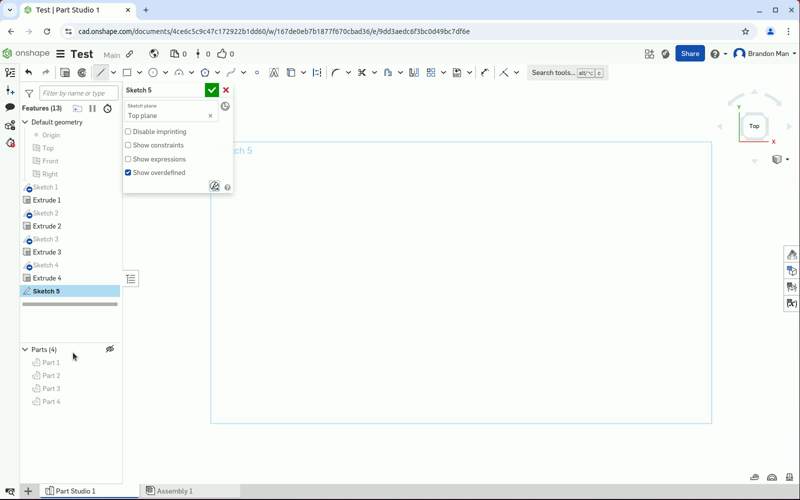
mouse_move(562, 301)
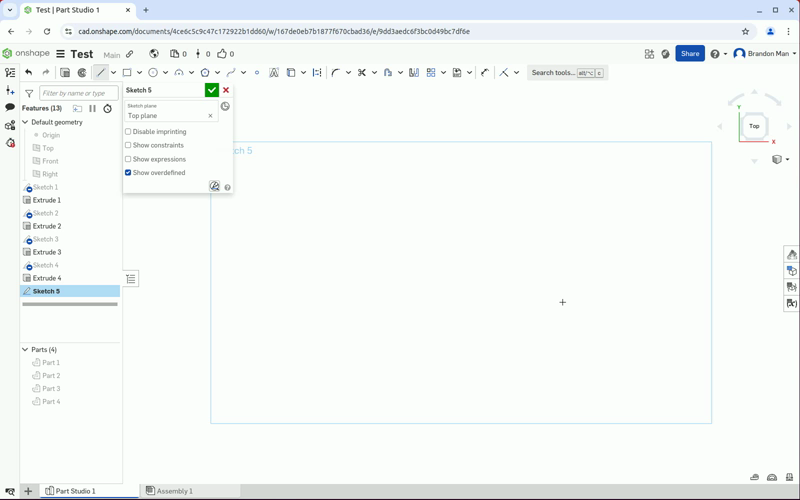
click(562, 301)
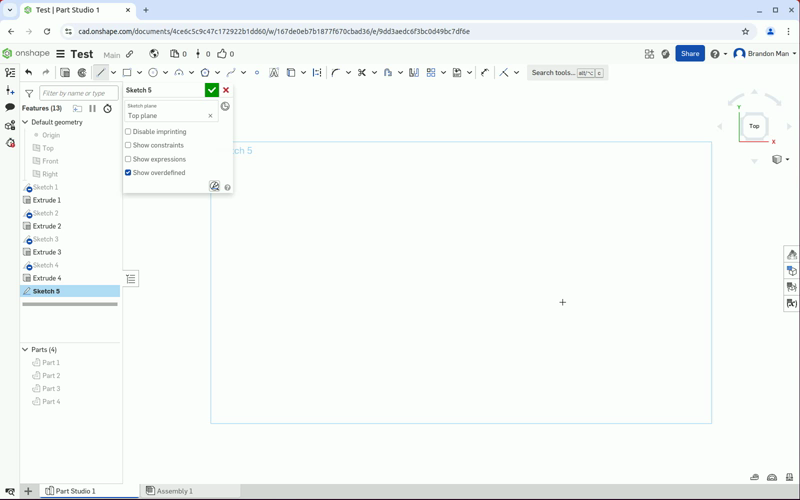
key_up(shift)
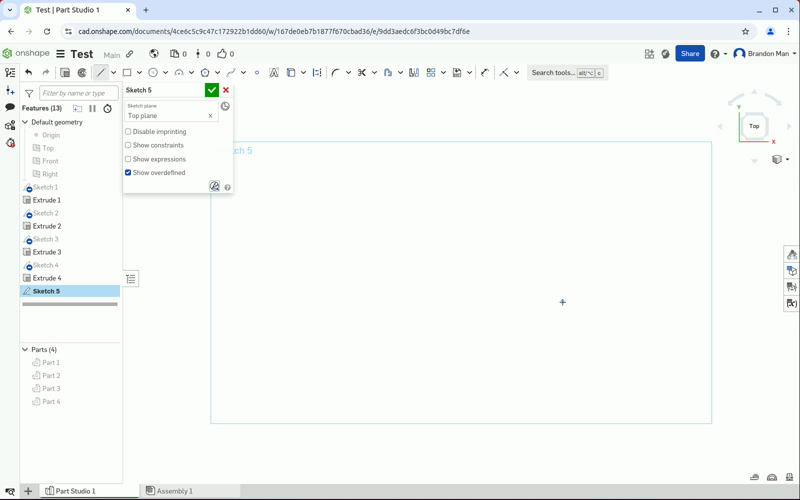
key_down(shift)
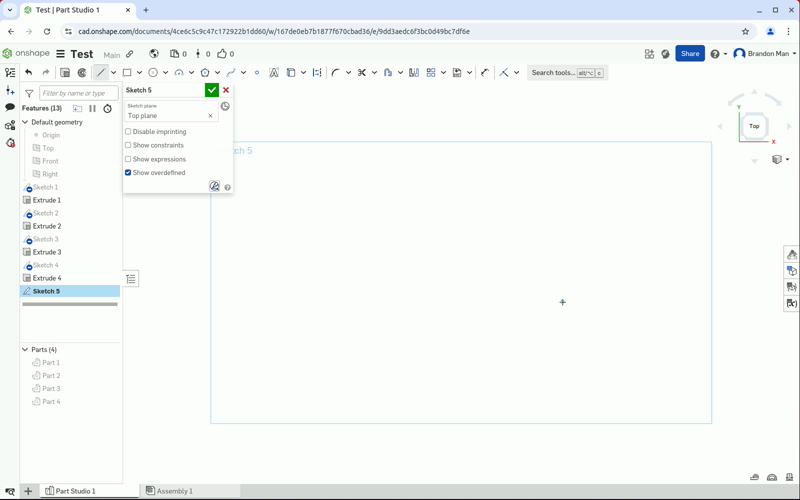
mouse_move(589, 301)
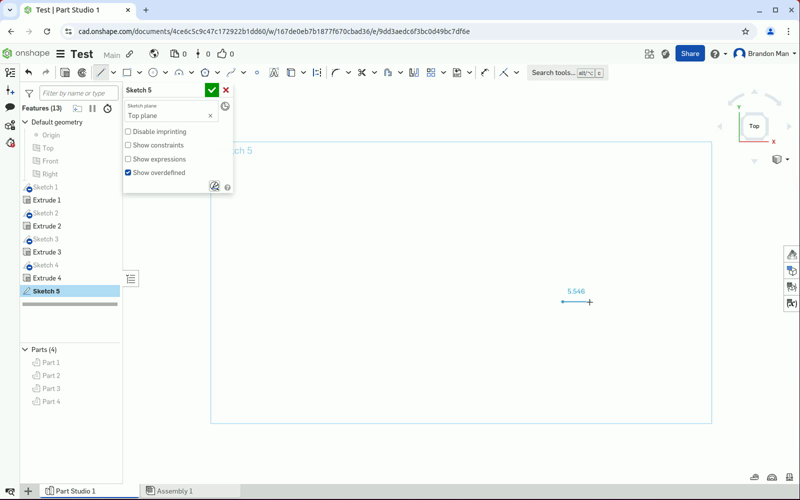
mouse_move(571, 301)
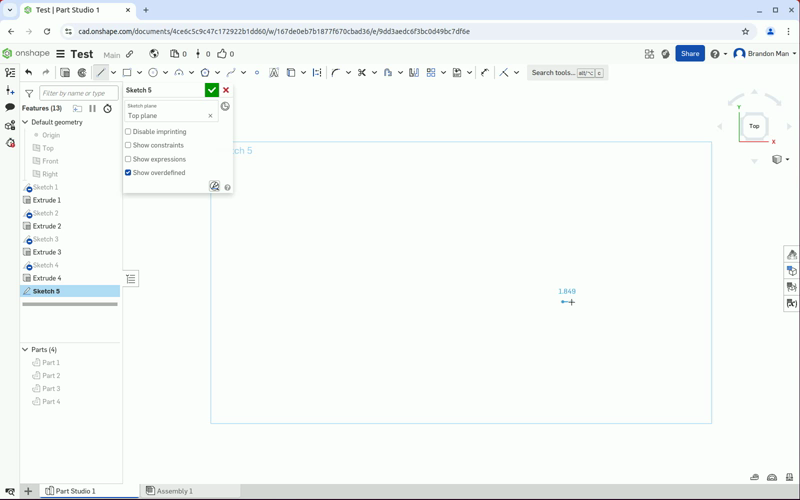
click(571, 301)
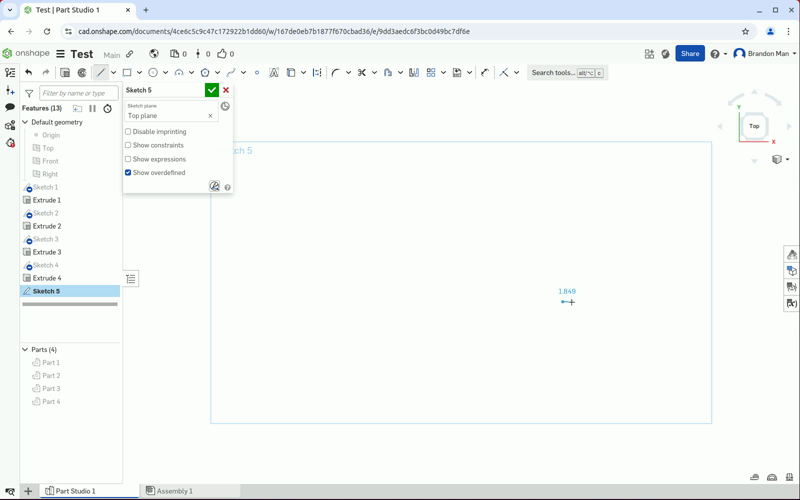
key_up(shift)
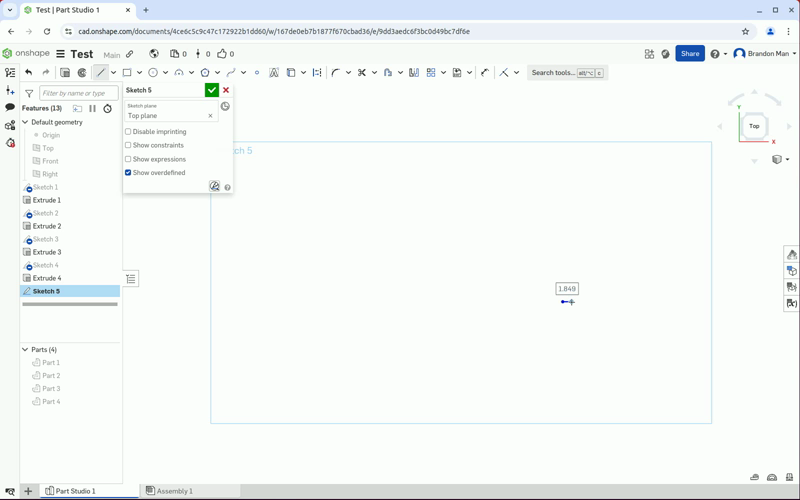
key(esc)
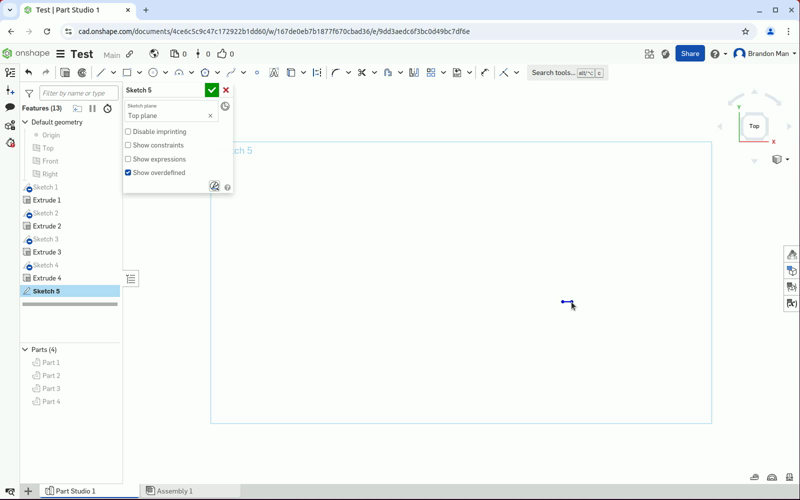
key(a)
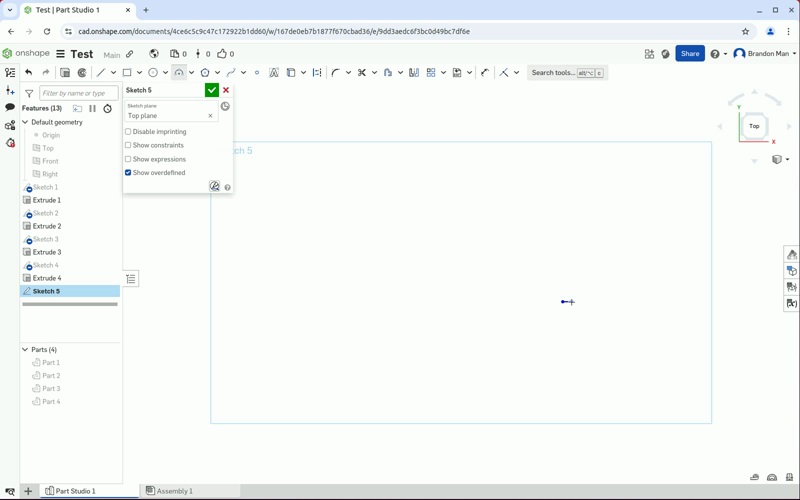
mouse_move(571, 301)
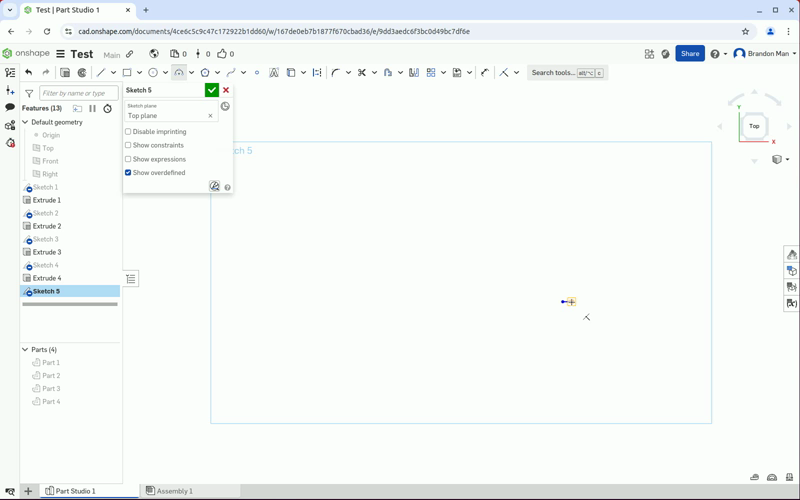
click(571, 301)
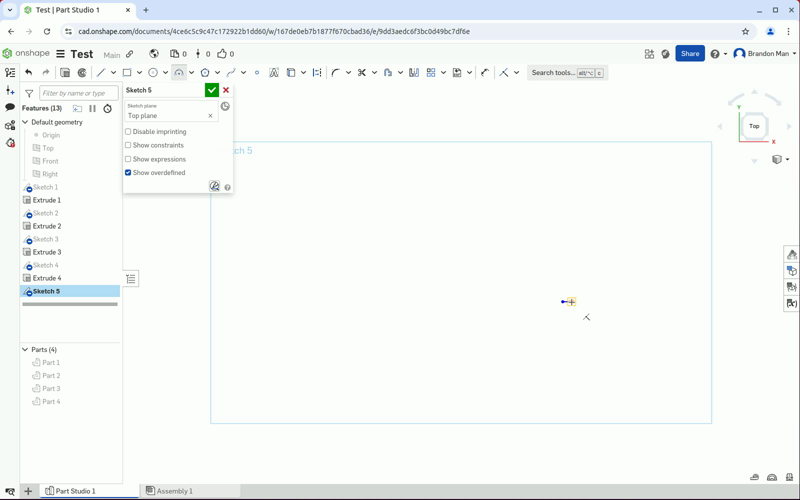
key_down(shift)
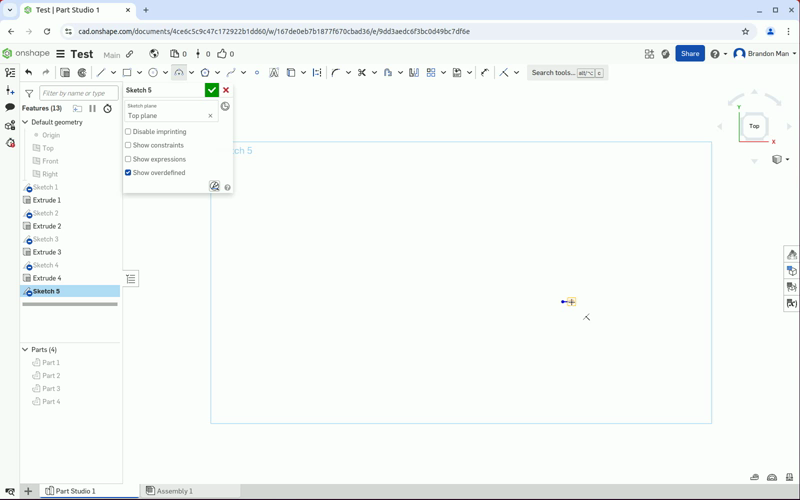
mouse_move(571, 263)
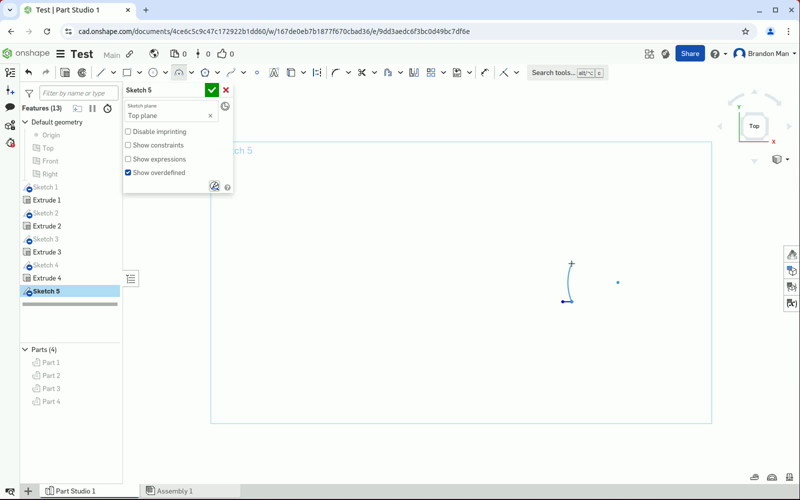
click(571, 263)
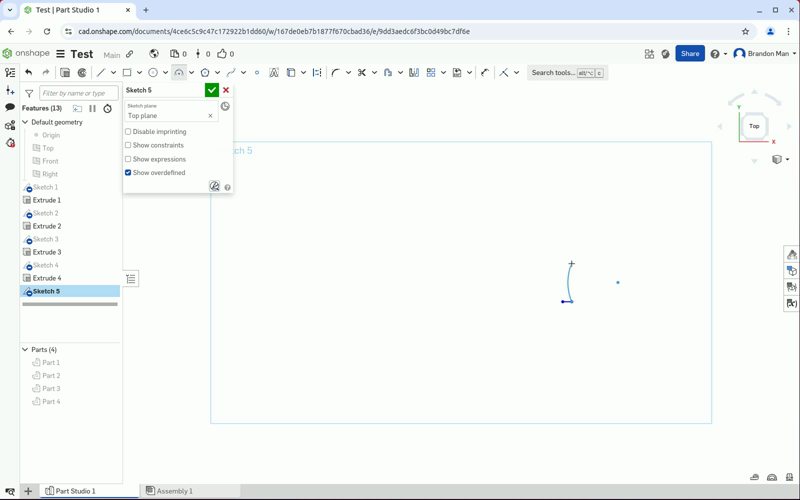
mouse_move(350, 282)
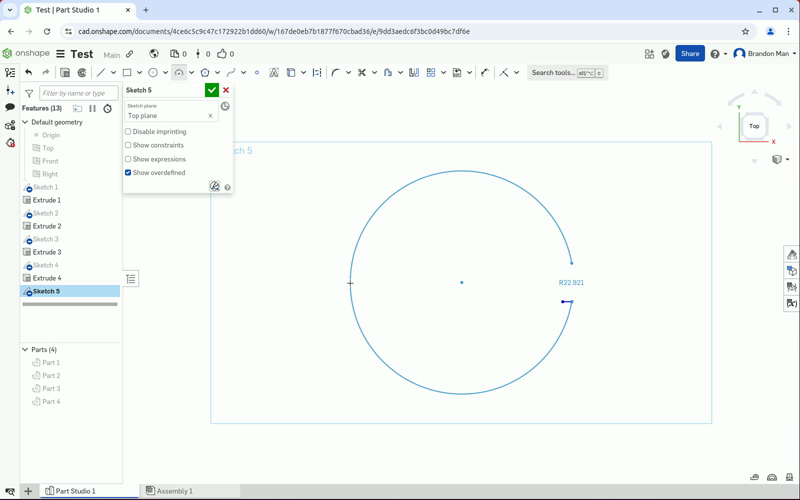
click(350, 282)
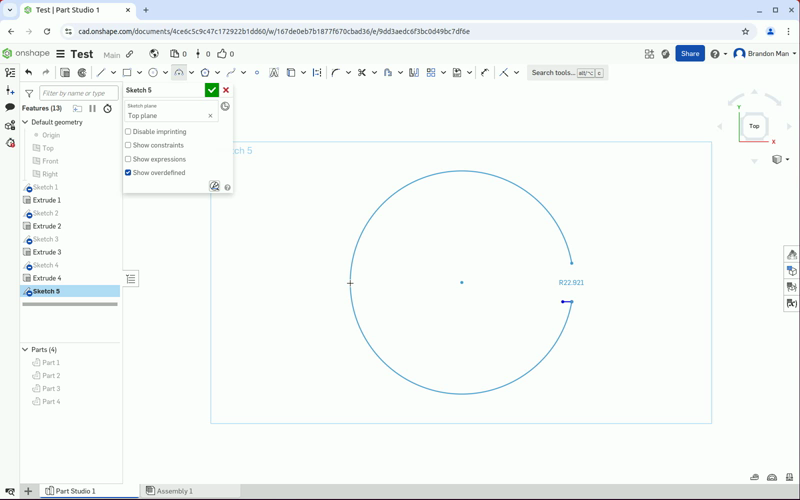
key_up(shift)
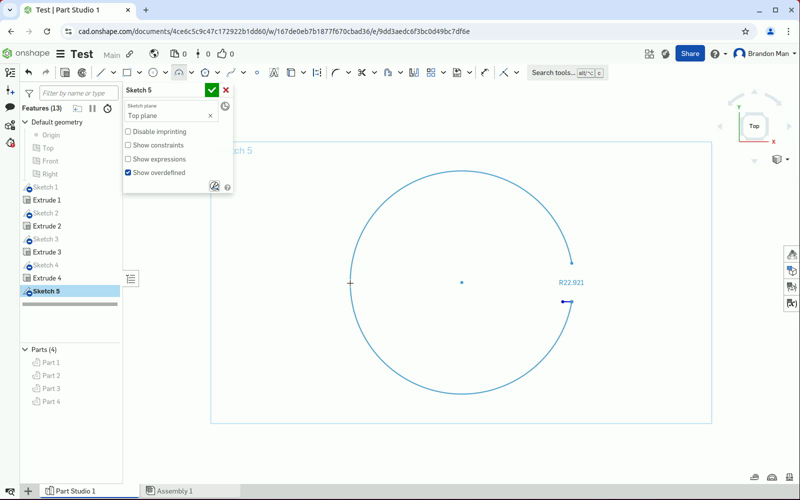
key(esc)
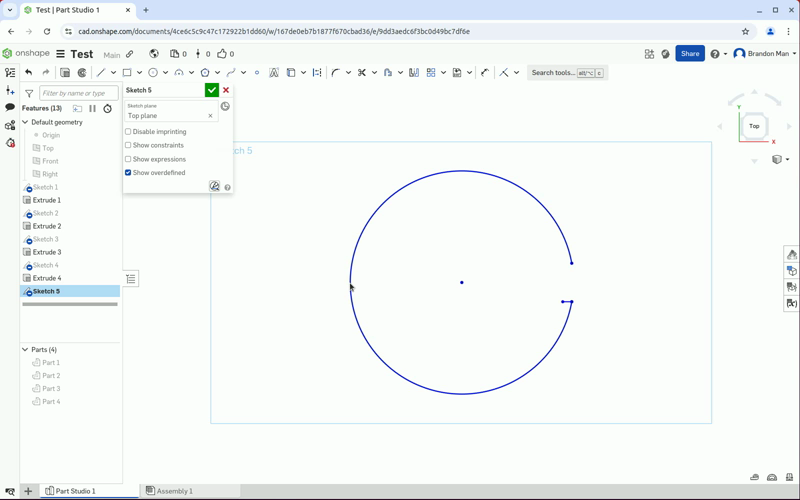
key(l)
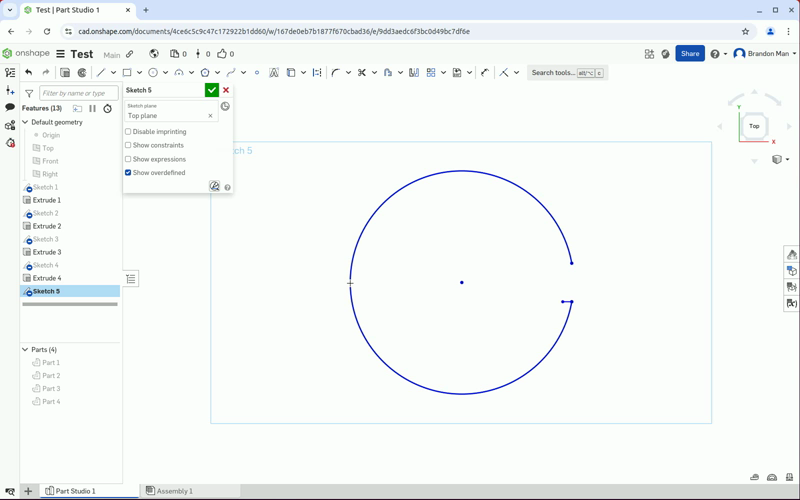
mouse_move(571, 263)
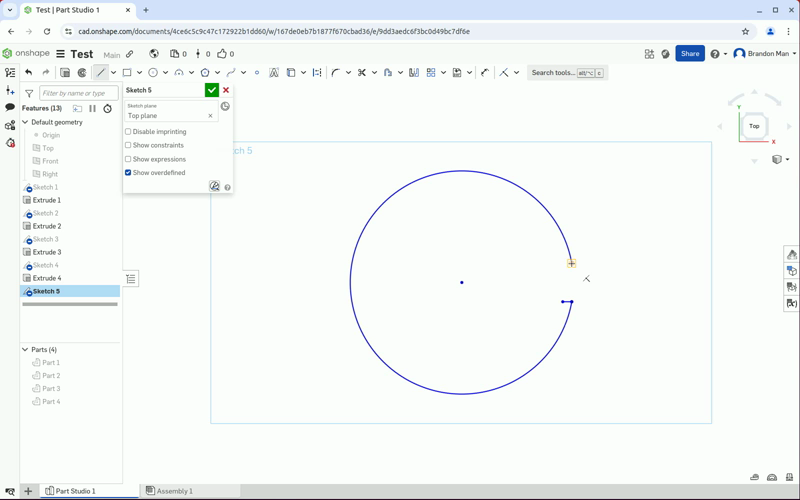
click(571, 263)
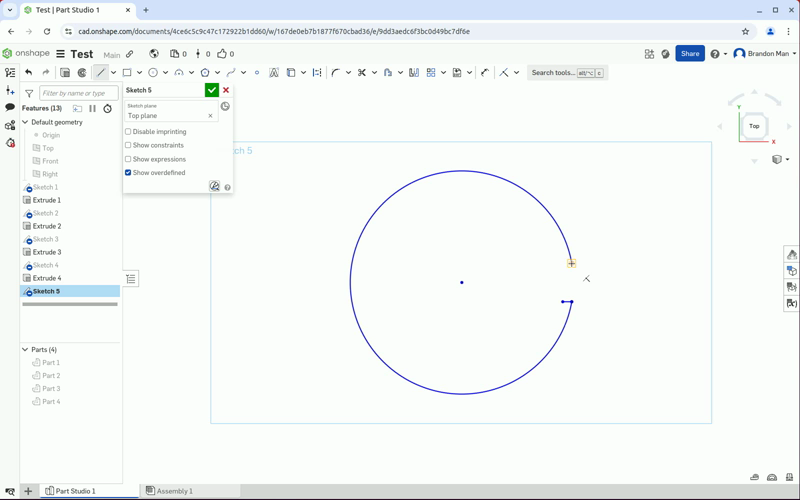
key_down(shift)
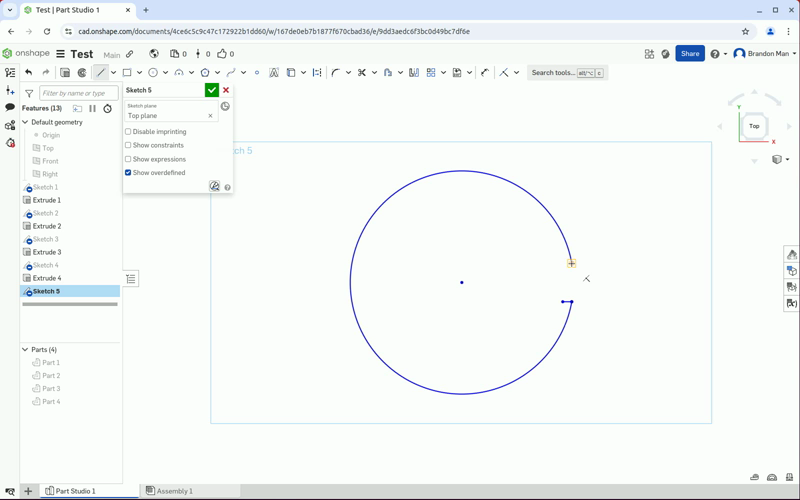
mouse_move(589, 263)
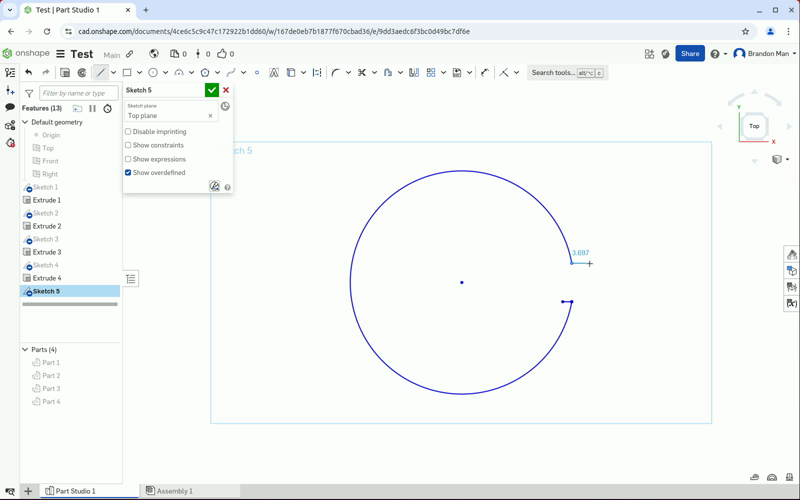
mouse_move(562, 263)
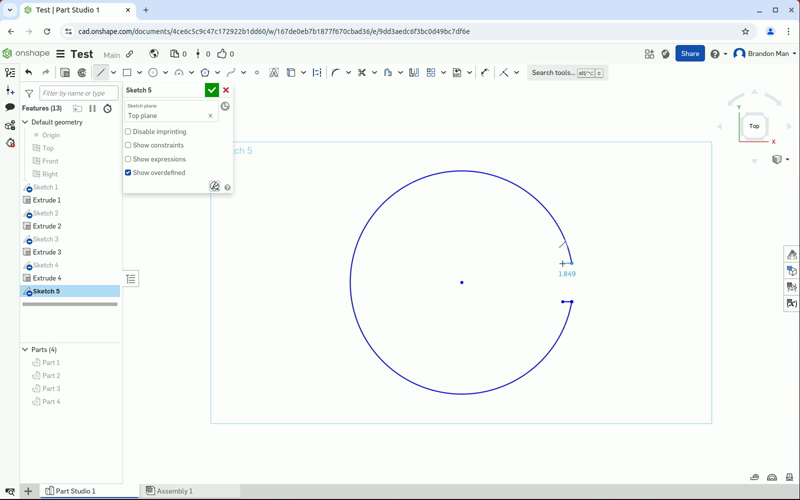
click(562, 263)
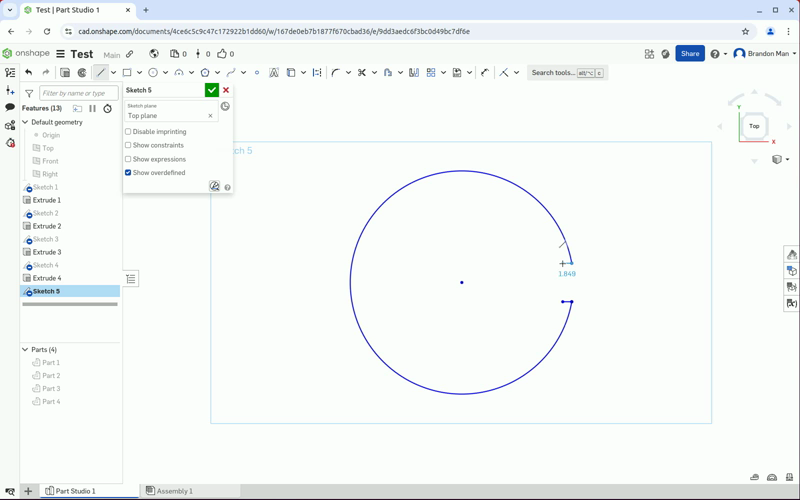
key_up(shift)
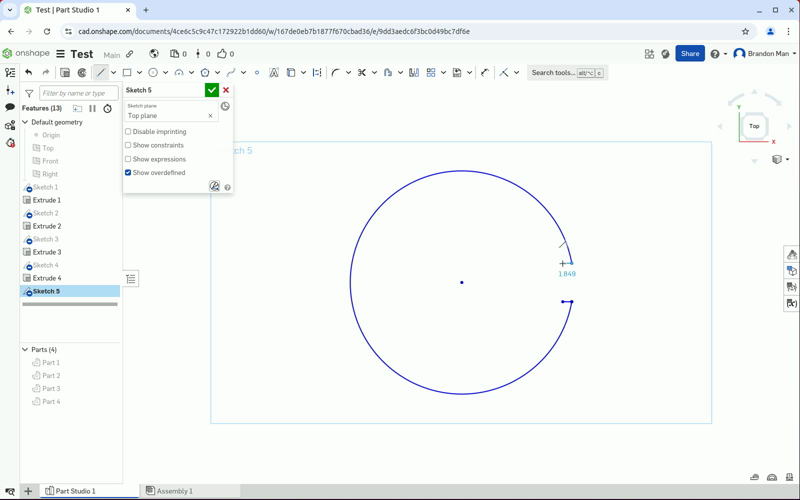
key(esc)
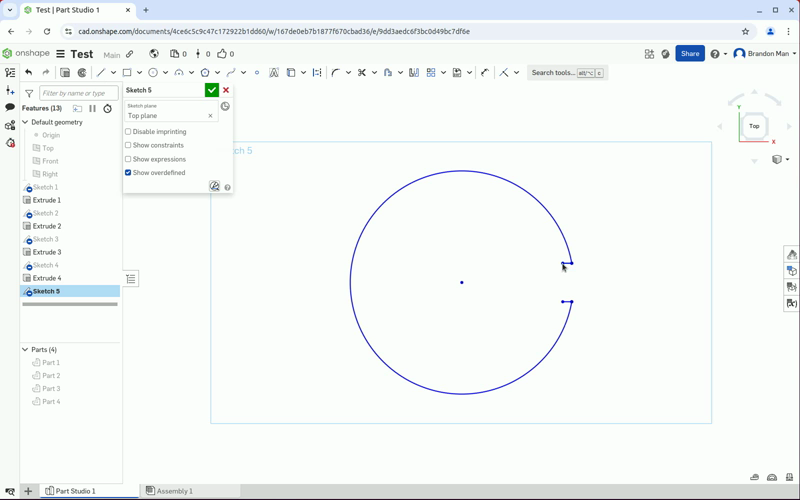
key(a)
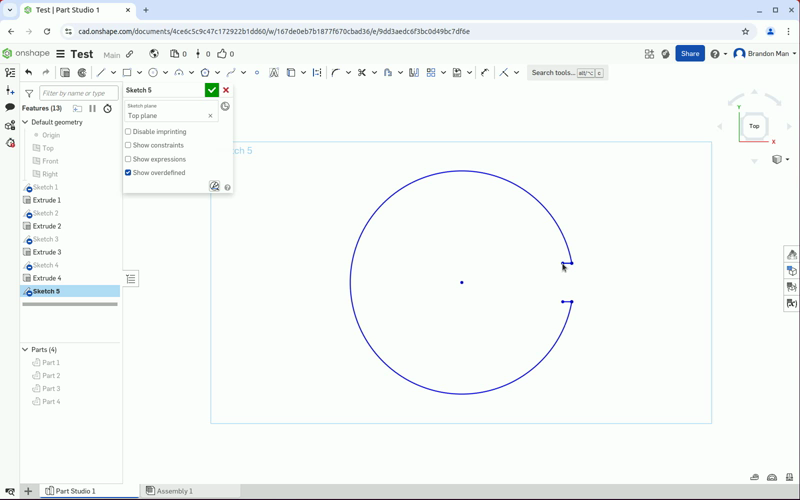
mouse_move(562, 263)
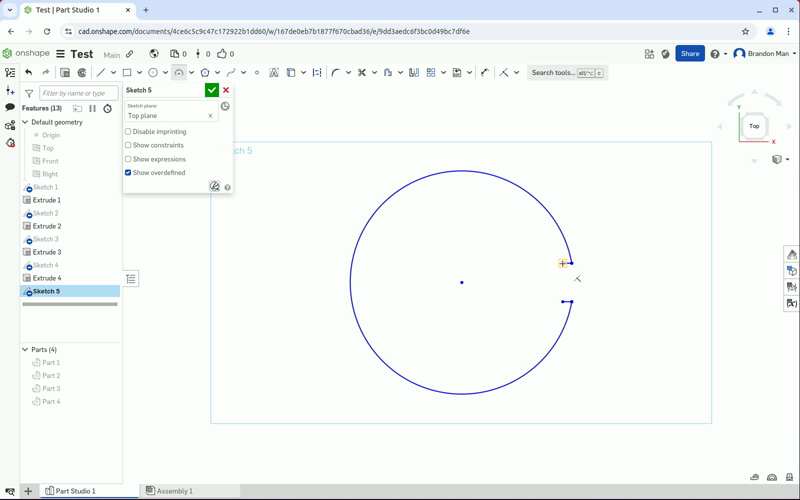
click(562, 263)
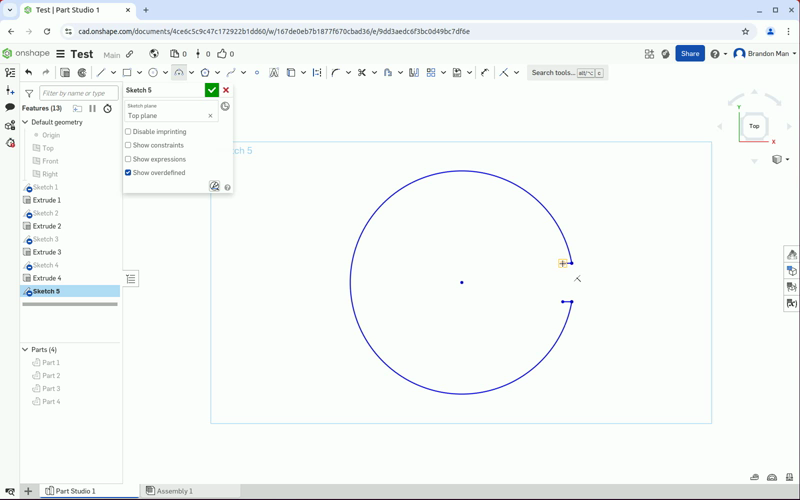
mouse_move(562, 301)
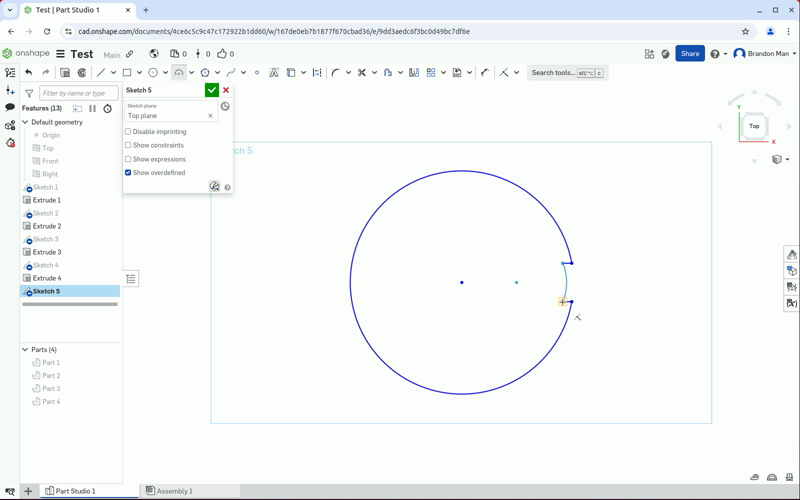
click(562, 301)
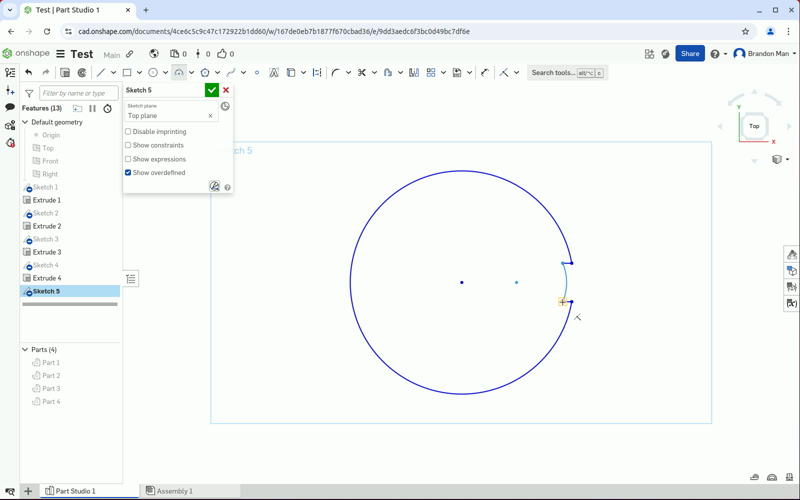
key_down(shift)
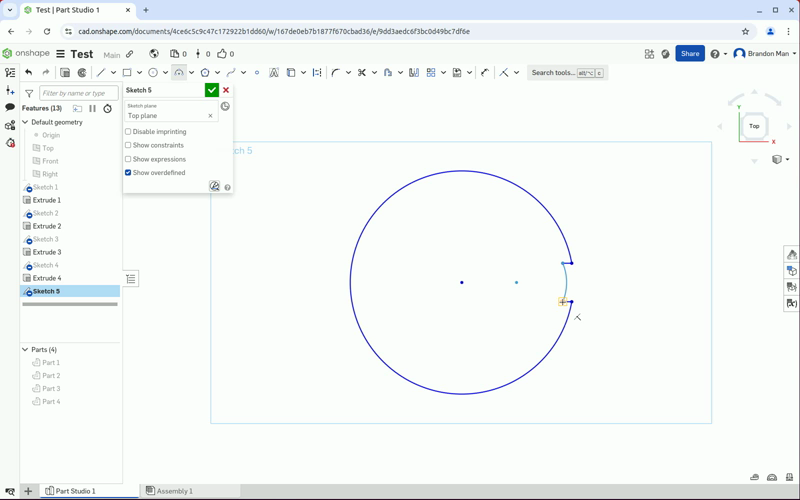
mouse_move(356, 282)
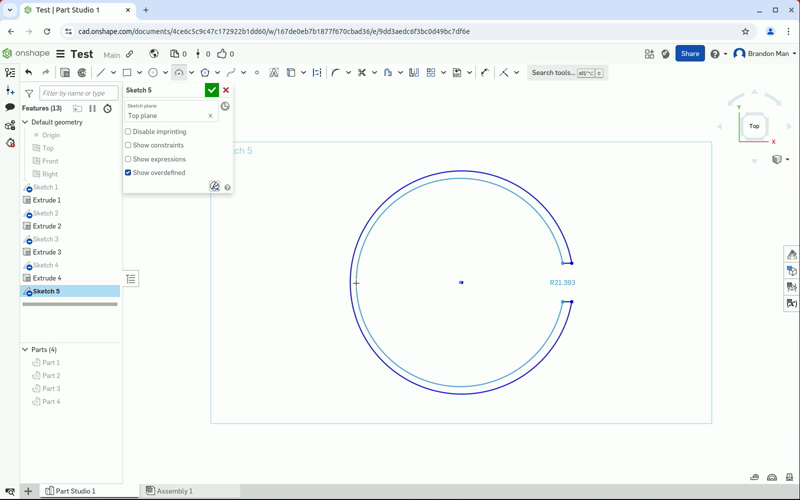
click(356, 282)
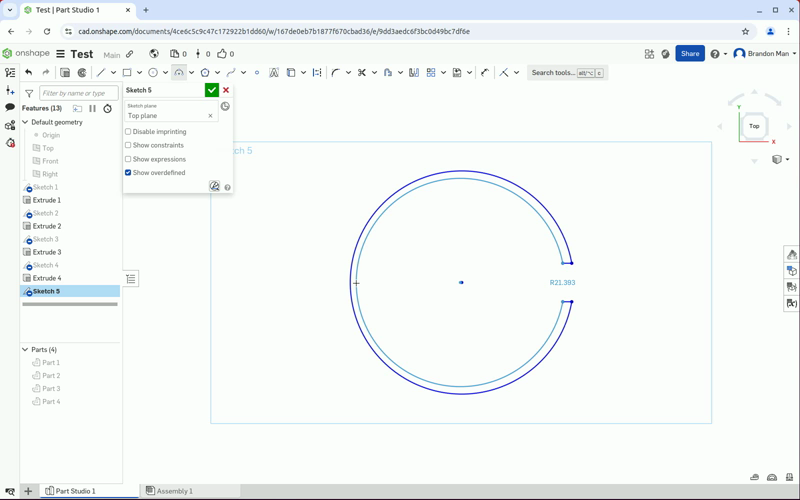
key_up(shift)
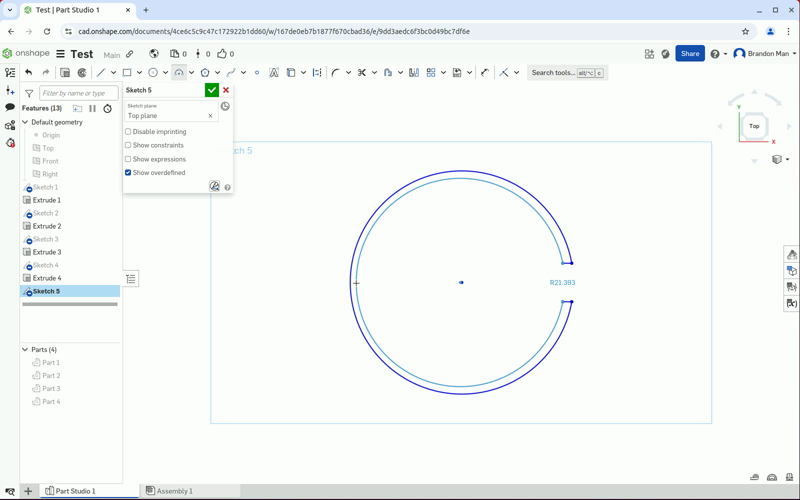
key(esc)
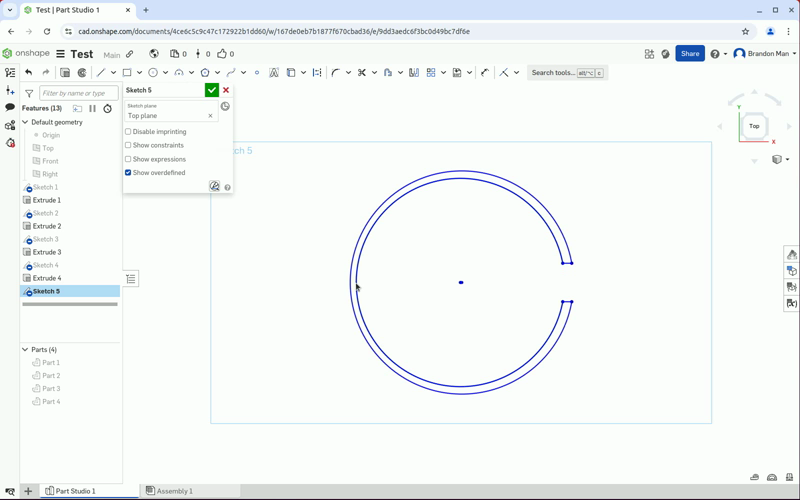
mouse_move(559, 235)
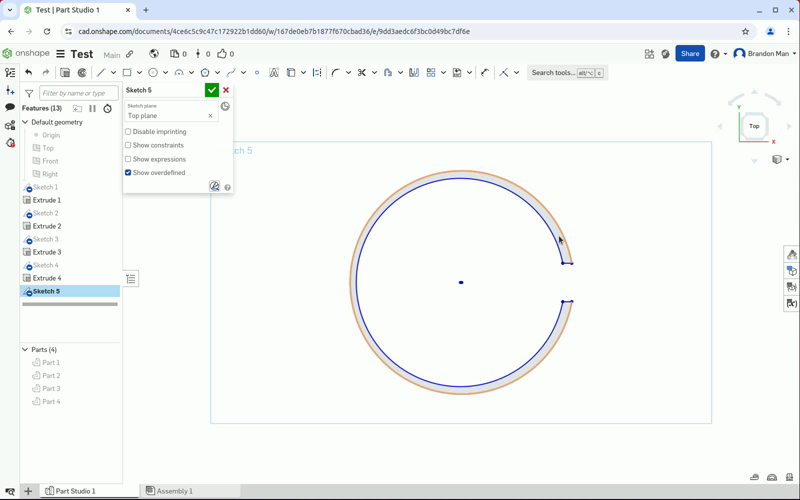
click(559, 235)
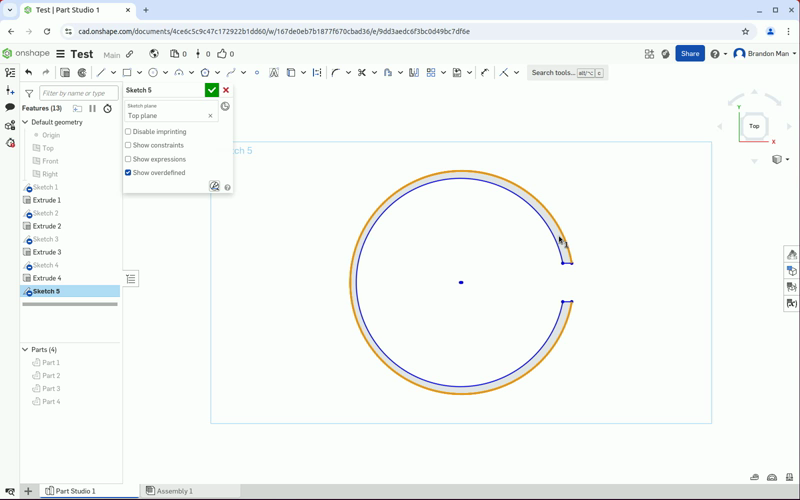
mouse_move(73, 352)
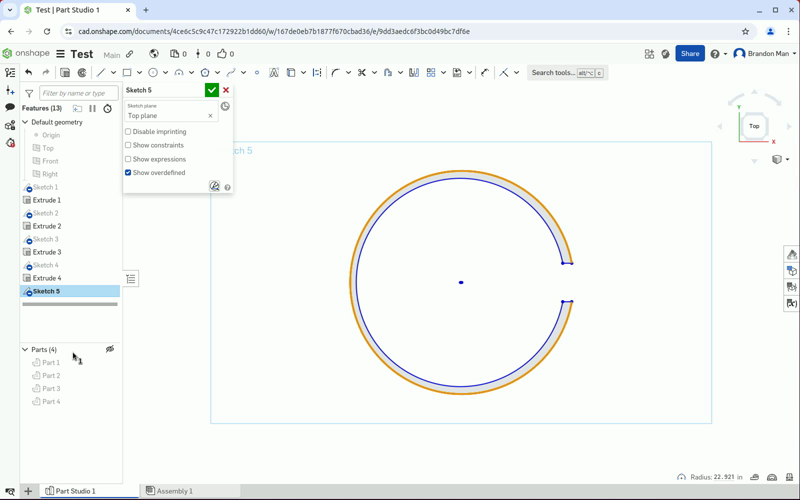
key(shift+y)
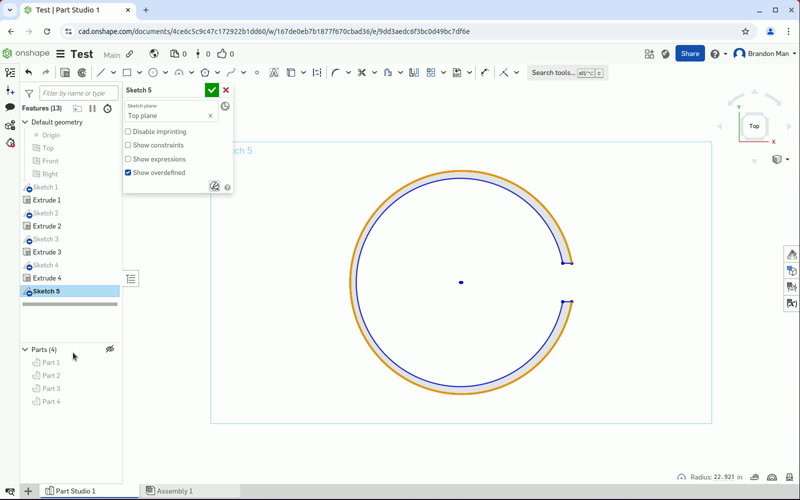
key(shift+e)
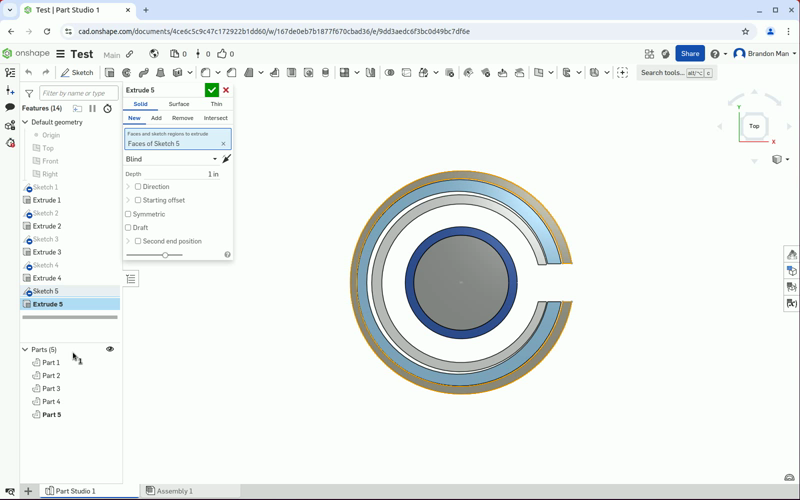
mouse_move(143, 106)
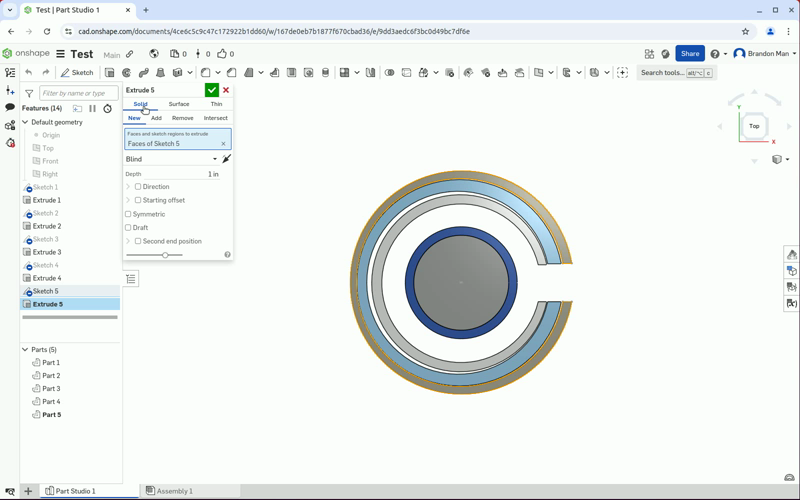
click(143, 106)
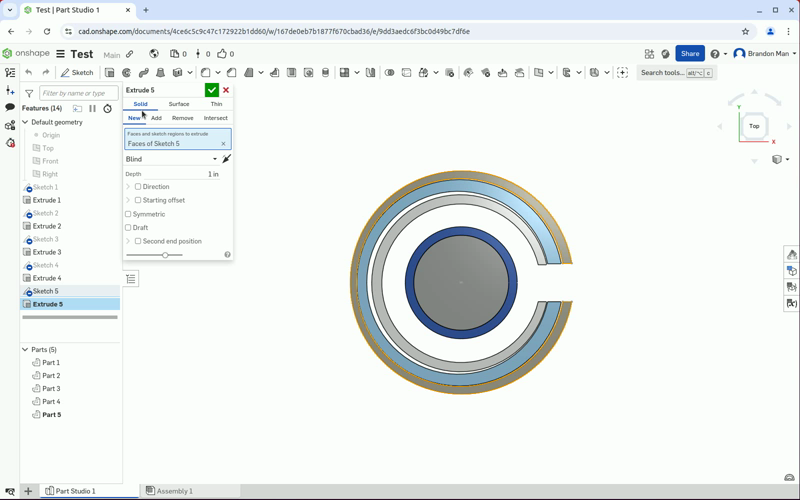
mouse_move(137, 120)
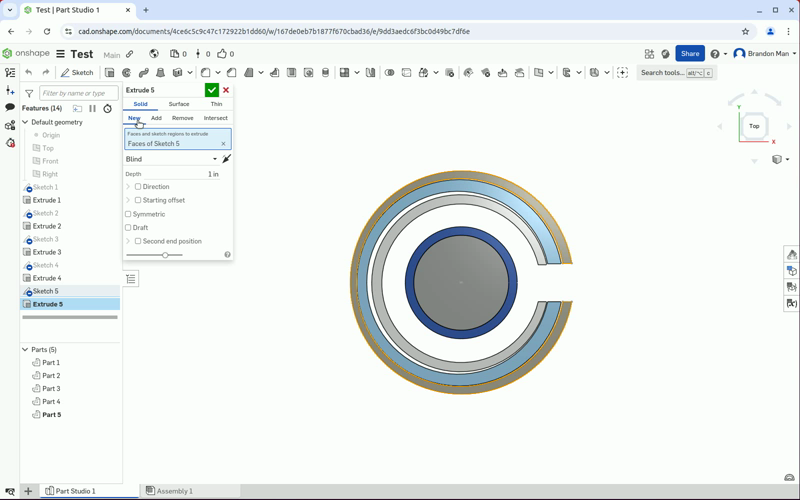
click(137, 120)
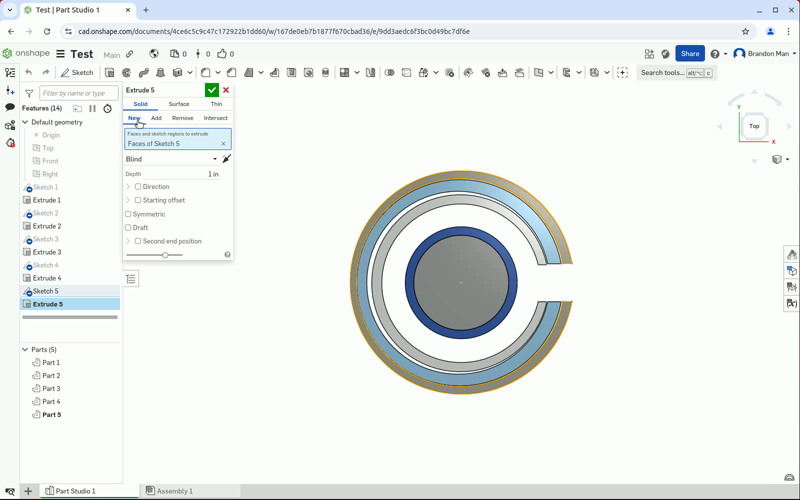
key(tab, 4)
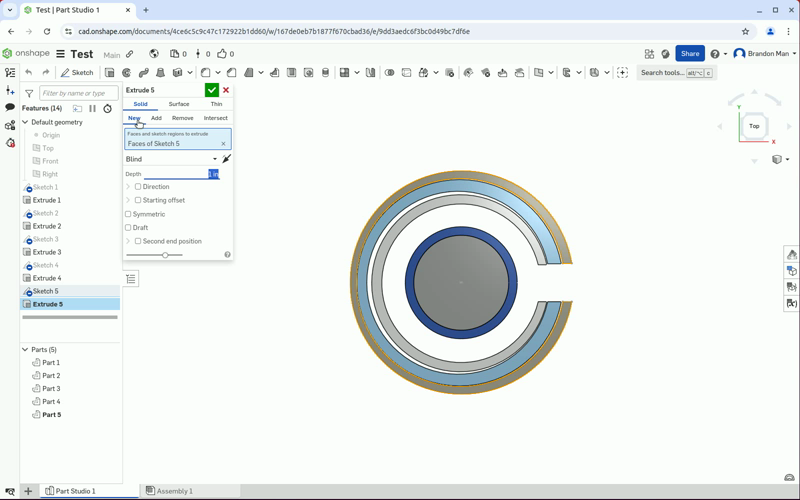
text(1.926)
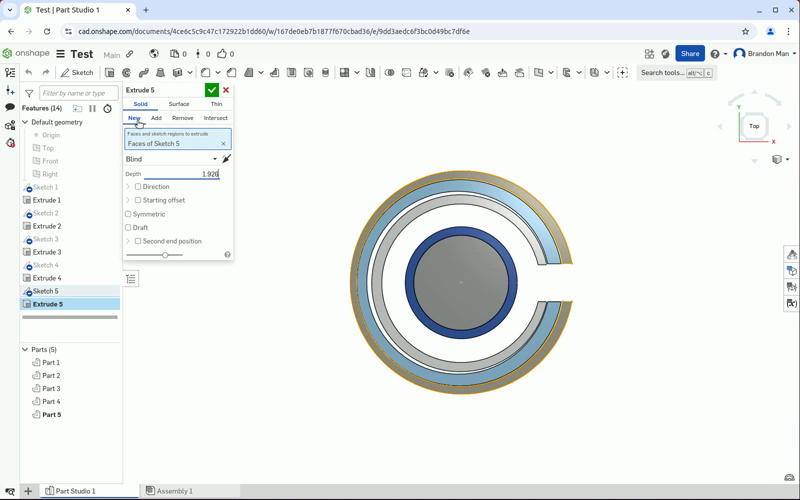
key(enter)
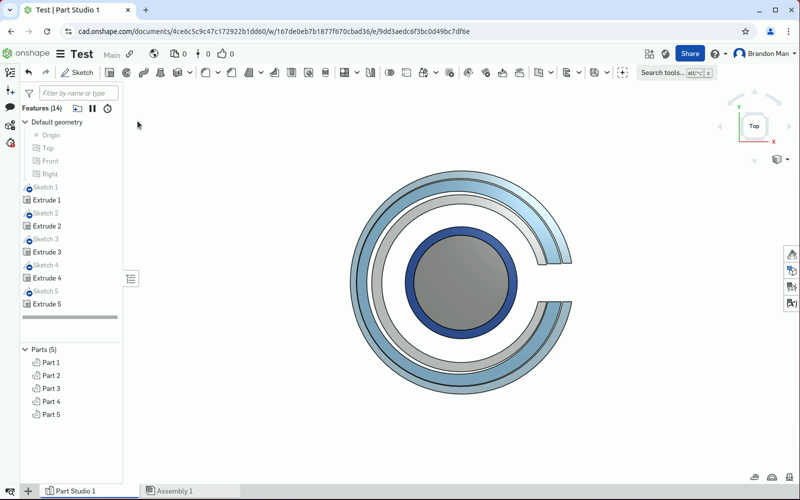
key(shift+h)
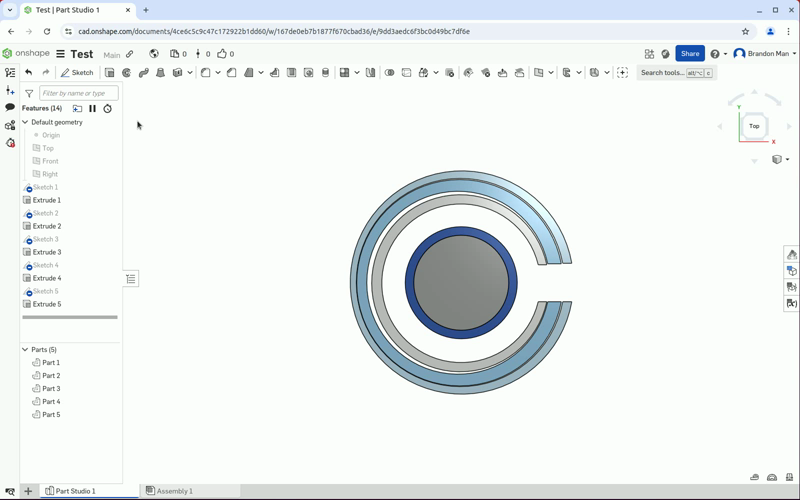
key(shift+h)
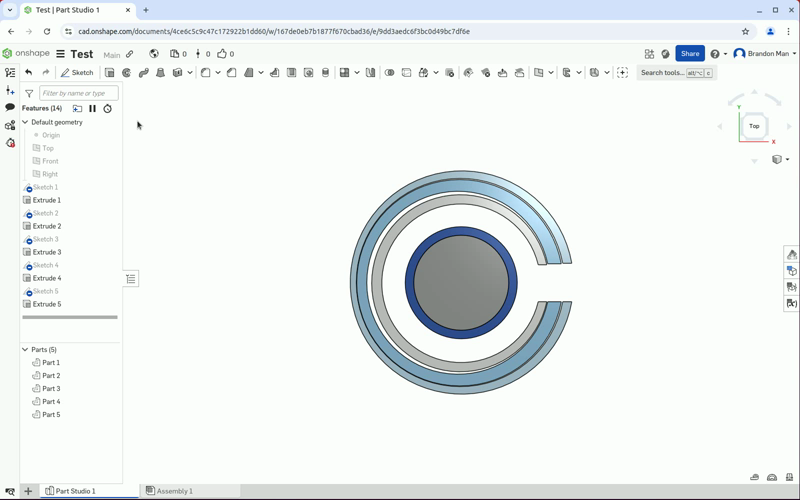
mouse_move(73, 189)
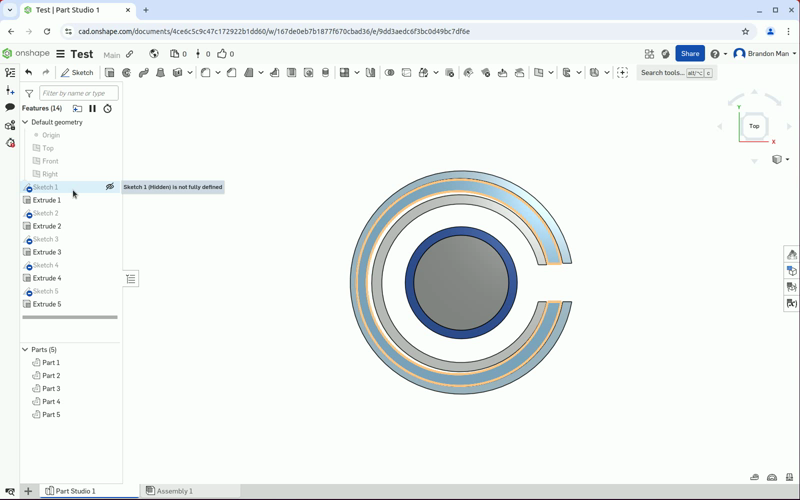
click(73, 189)
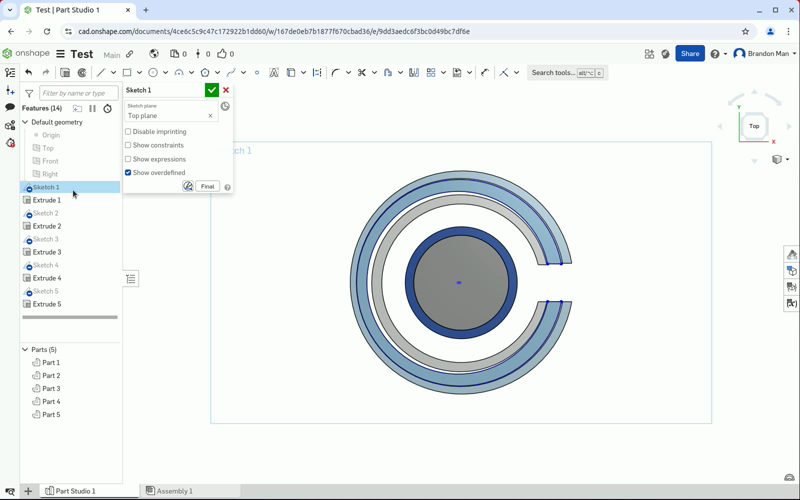
mouse_move(229, 92)
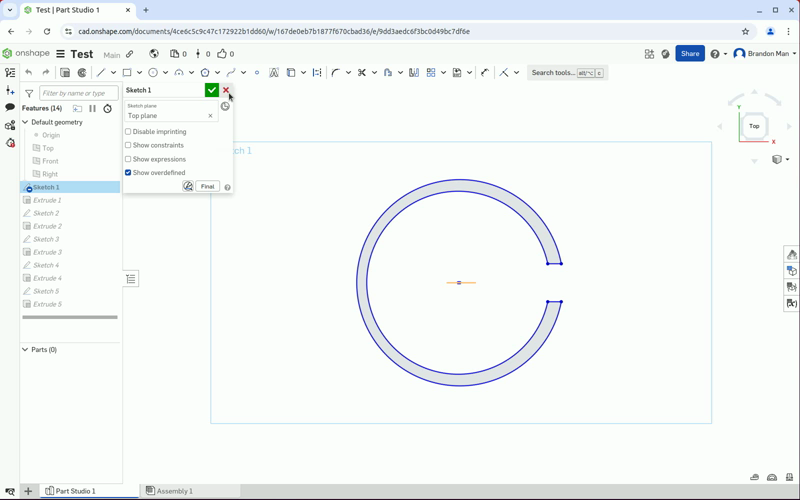
click(229, 92)
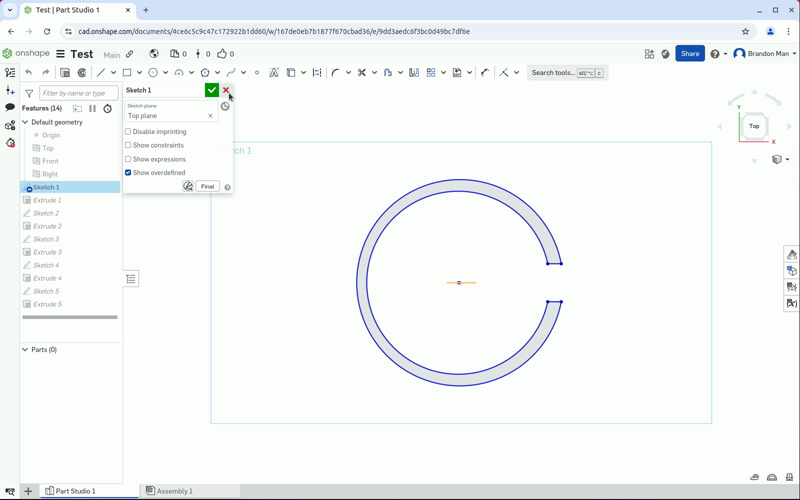
key(shift+s)
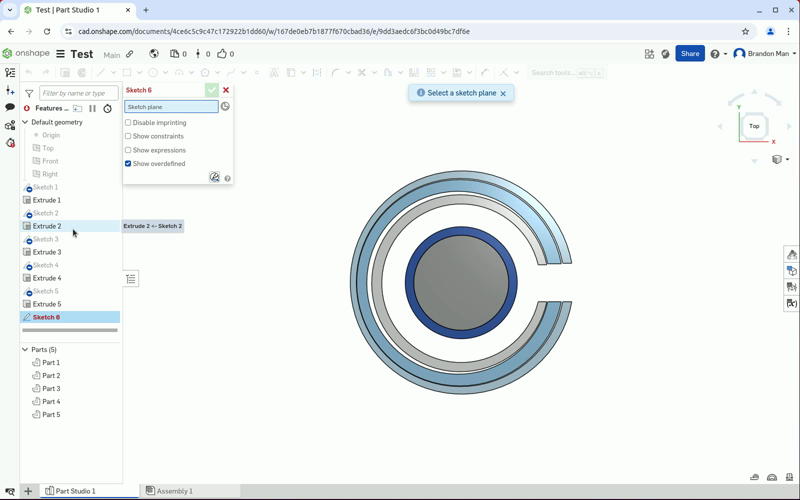
scroll(3)
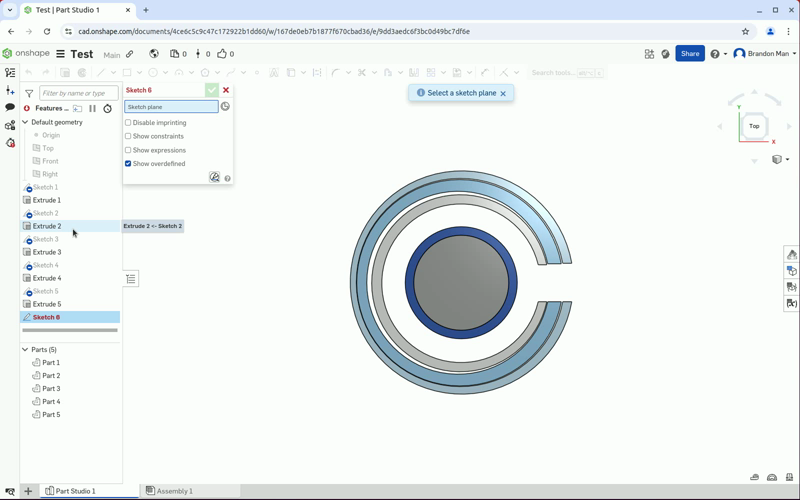
mouse_move(73, 150)
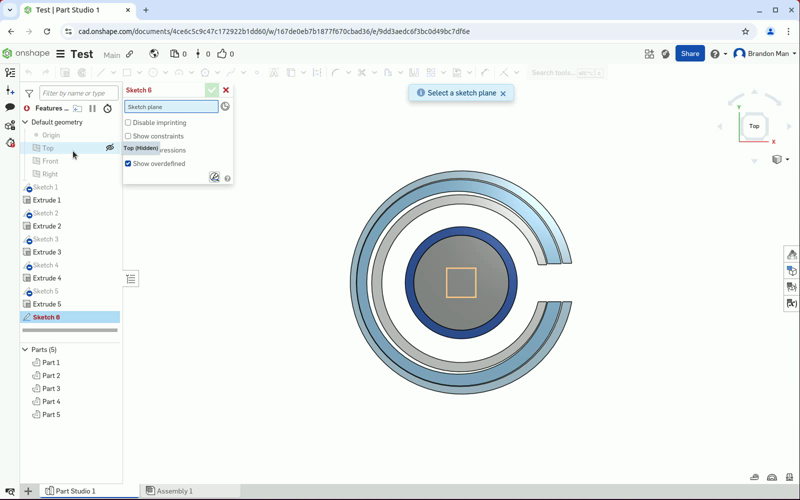
click(73, 150)
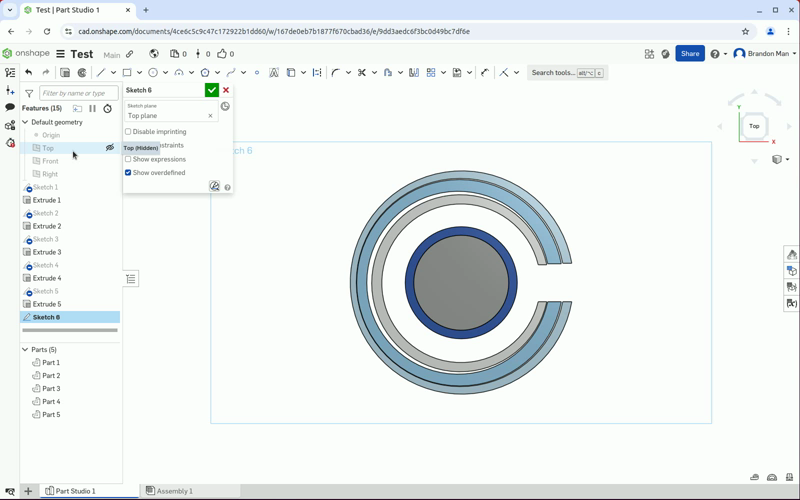
mouse_move(73, 352)
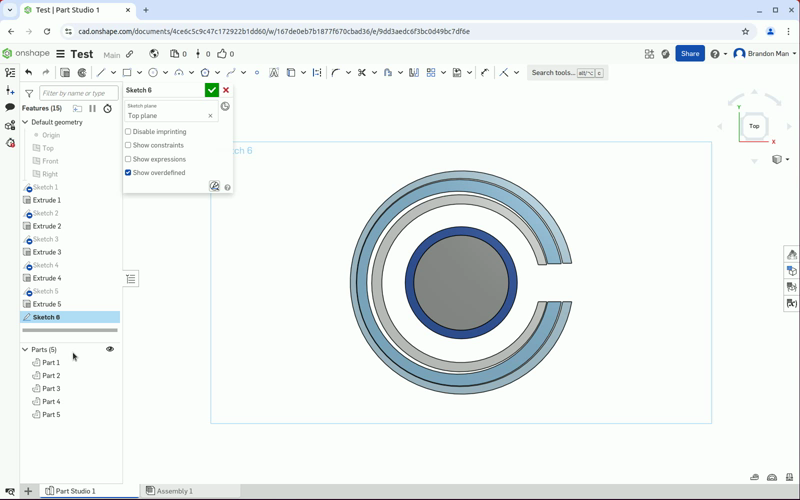
key(y)
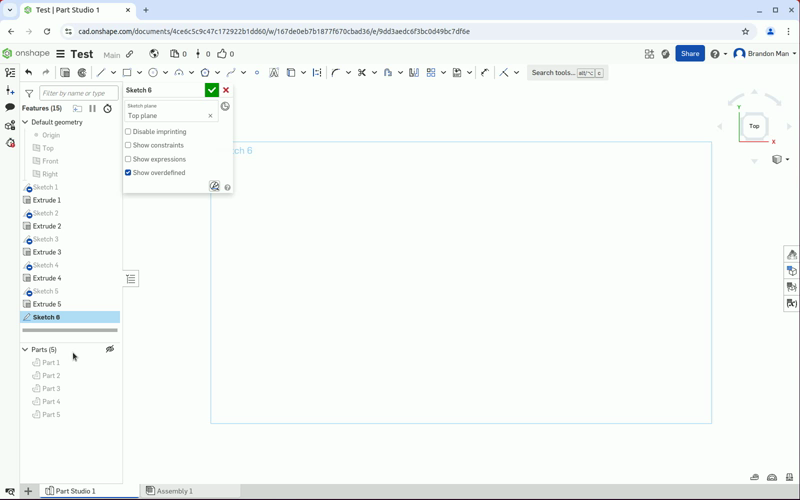
key(c)
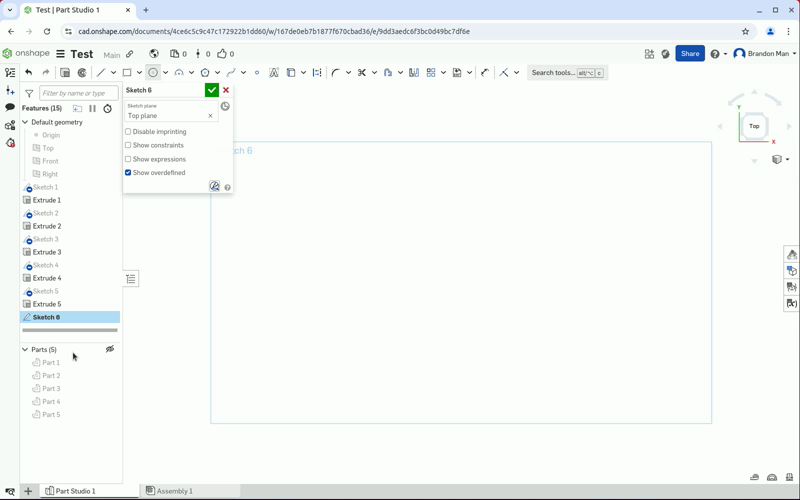
key_down(shift)
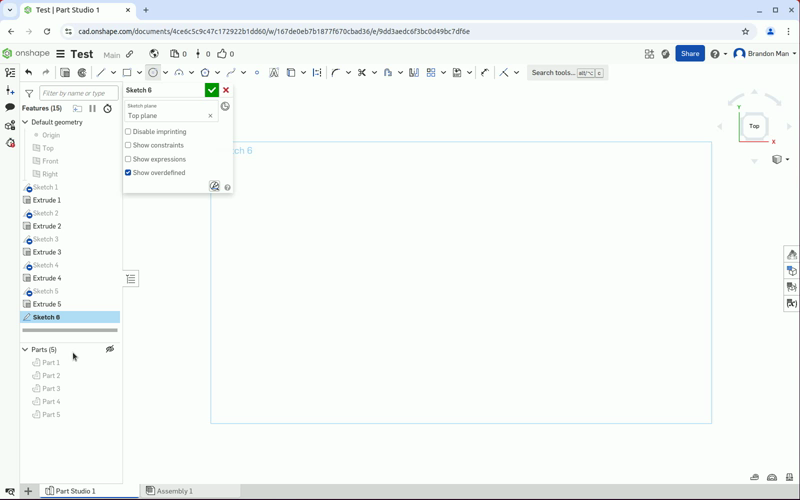
mouse_move(461, 282)
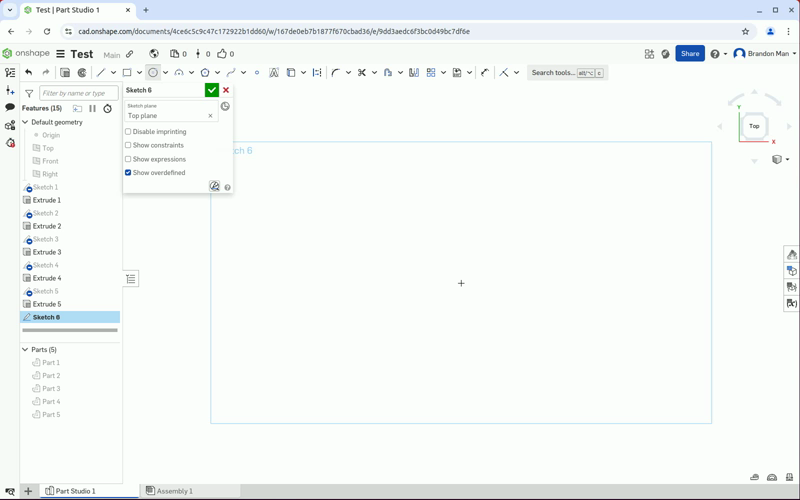
click(461, 282)
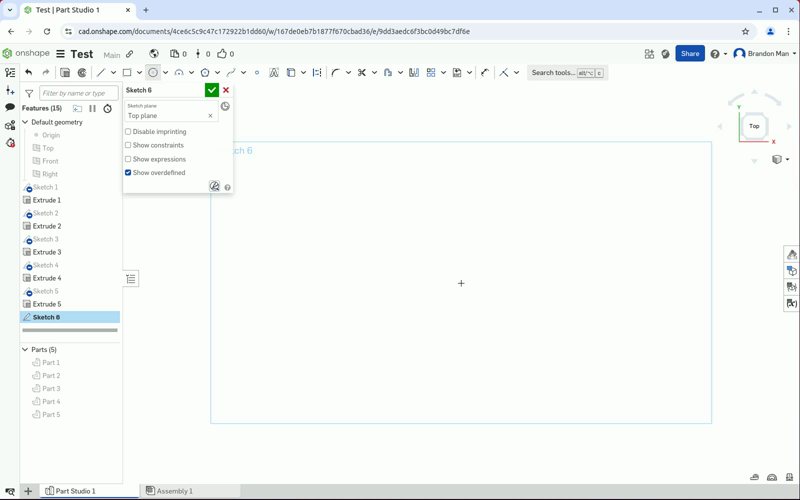
key_up(shift)
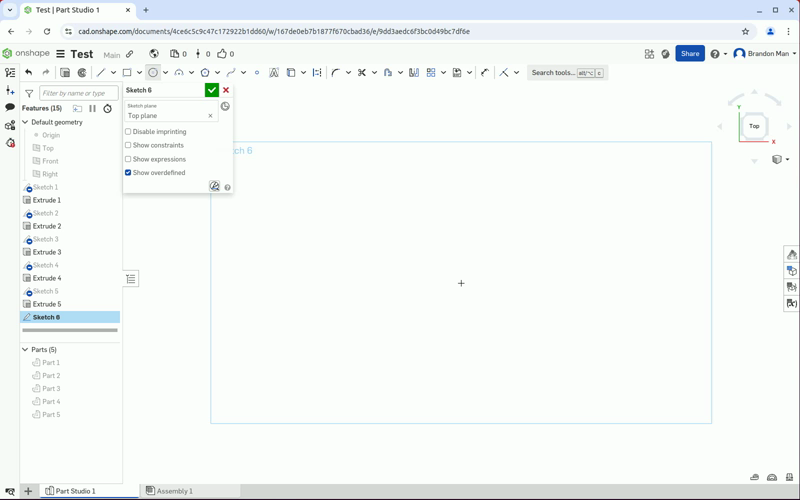
mouse_move(572, 282)
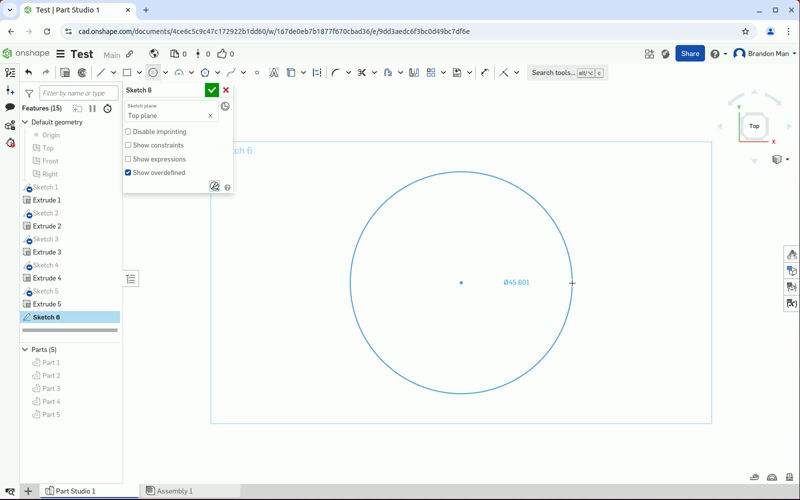
click(572, 282)
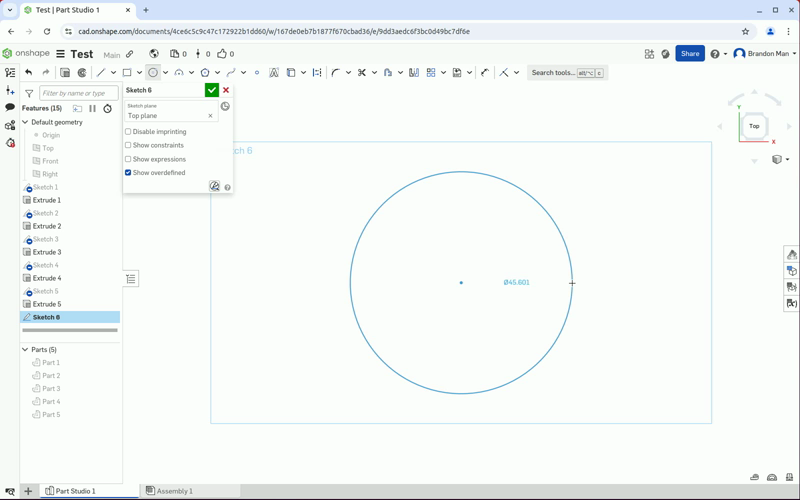
key(esc)
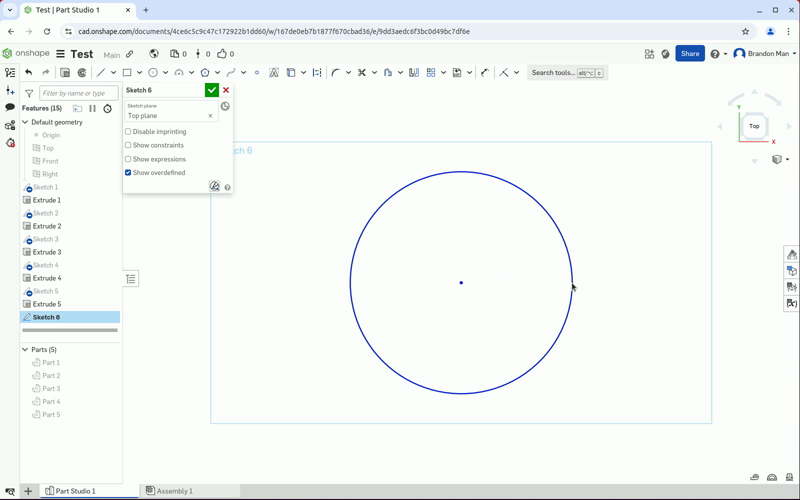
mouse_move(489, 210)
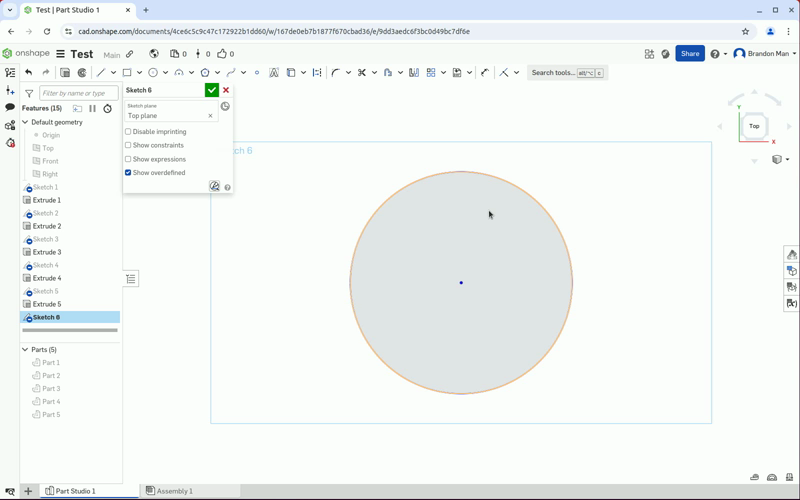
click(489, 210)
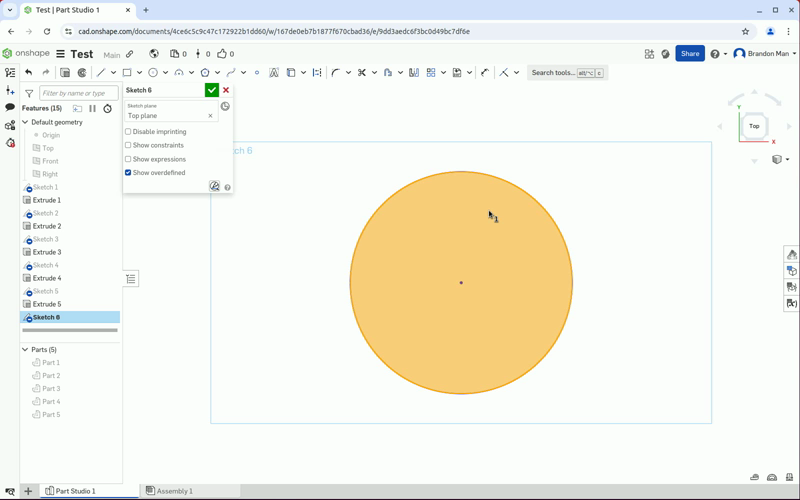
mouse_move(73, 352)
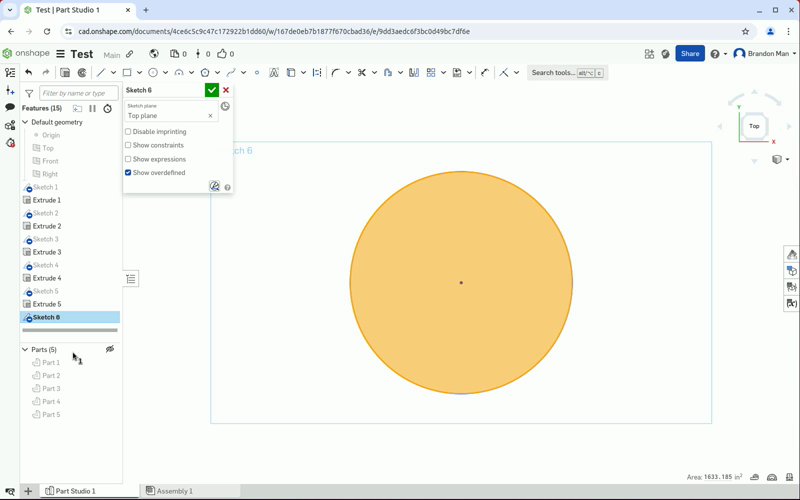
key(shift+y)
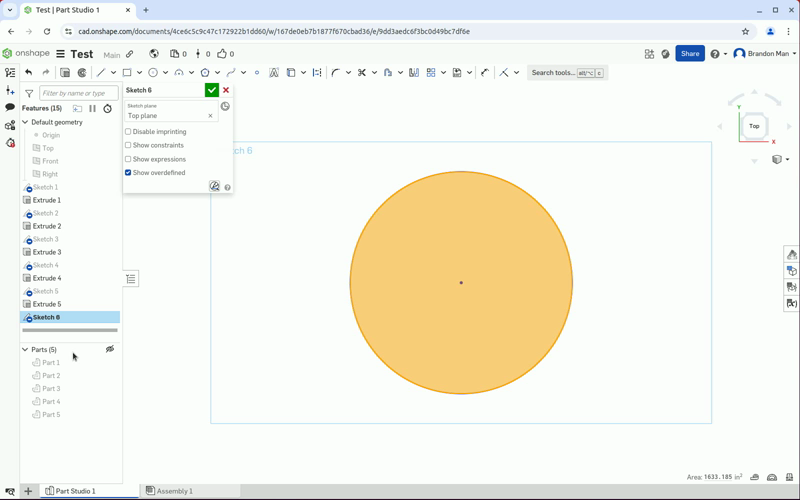
key(shift+e)
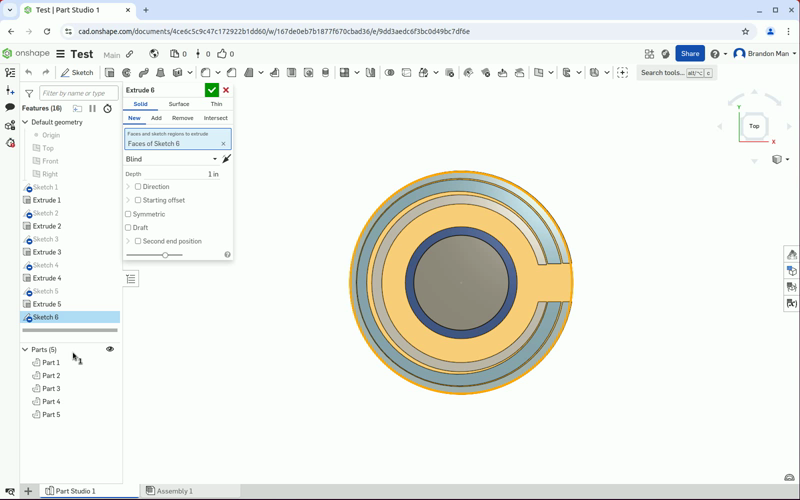
mouse_move(143, 106)
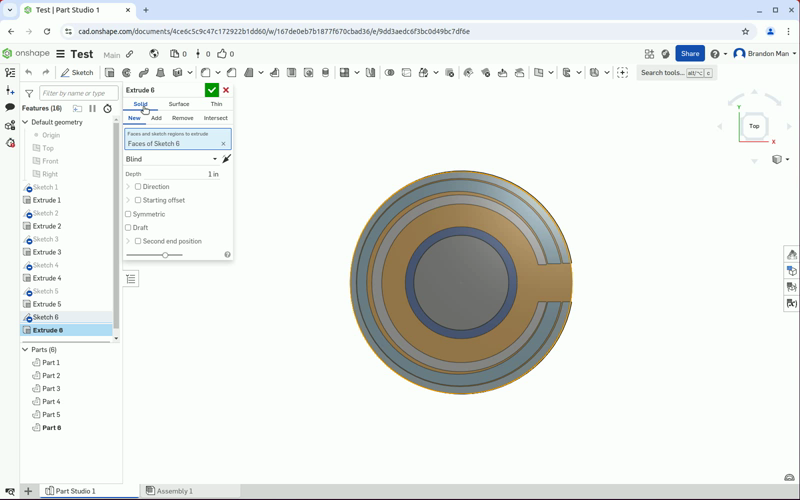
click(143, 106)
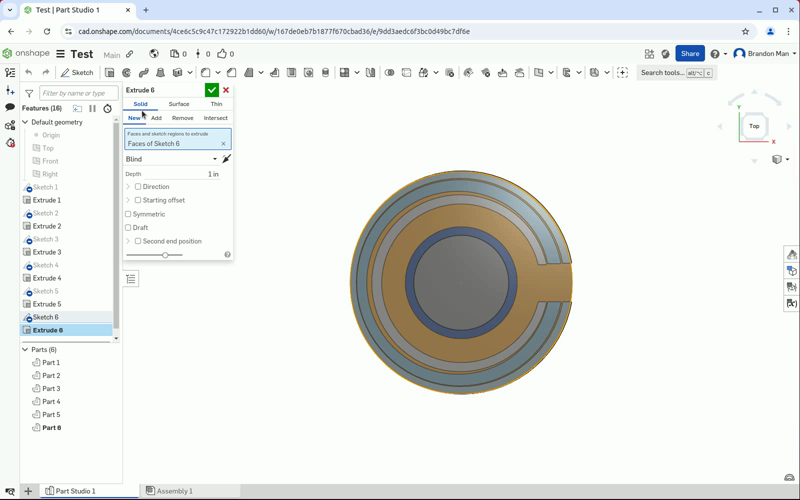
mouse_move(137, 120)
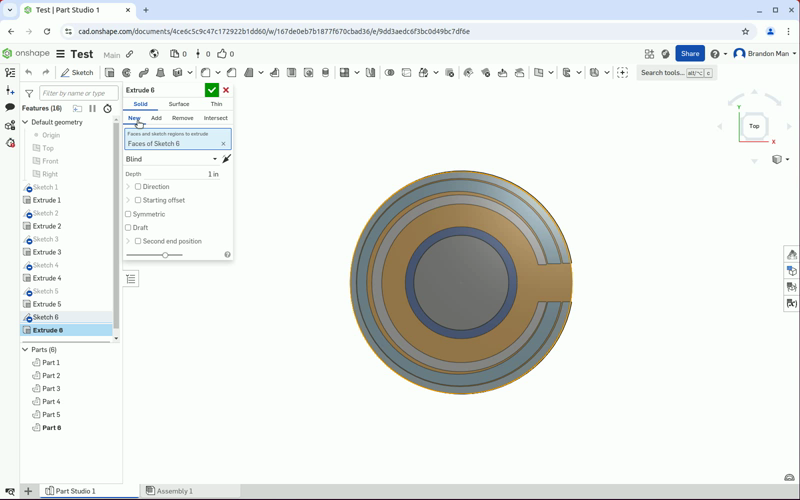
click(137, 120)
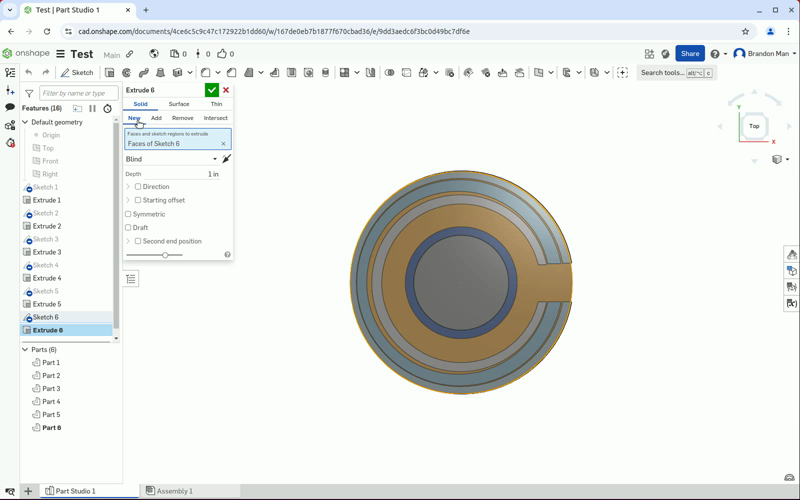
key(tab, 4)
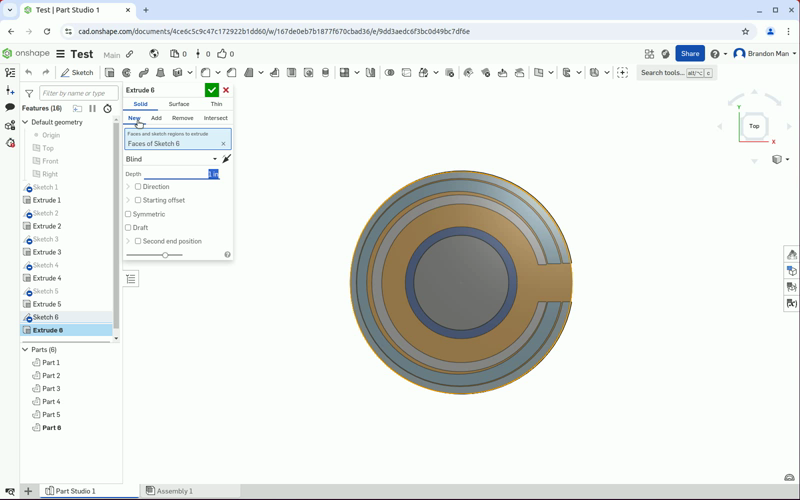
text(-0.241)
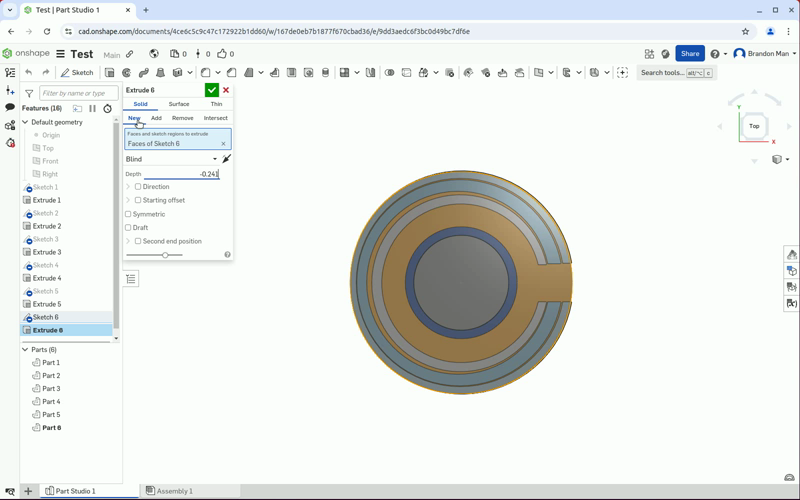
key(enter)
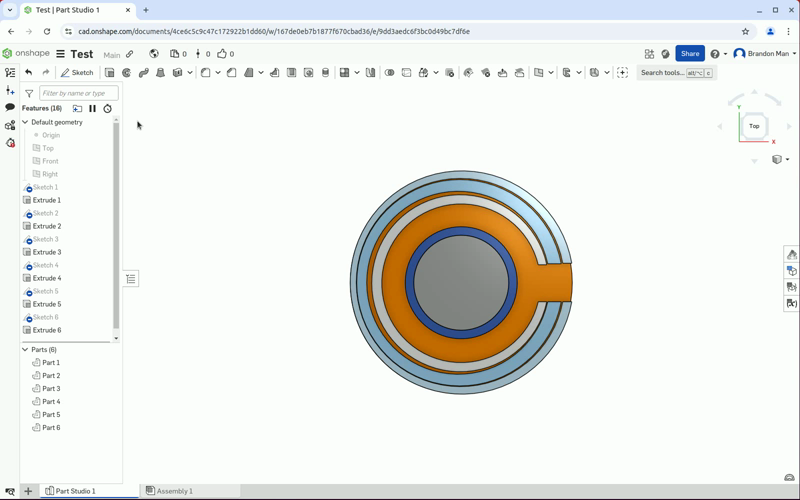
key(shift+h)
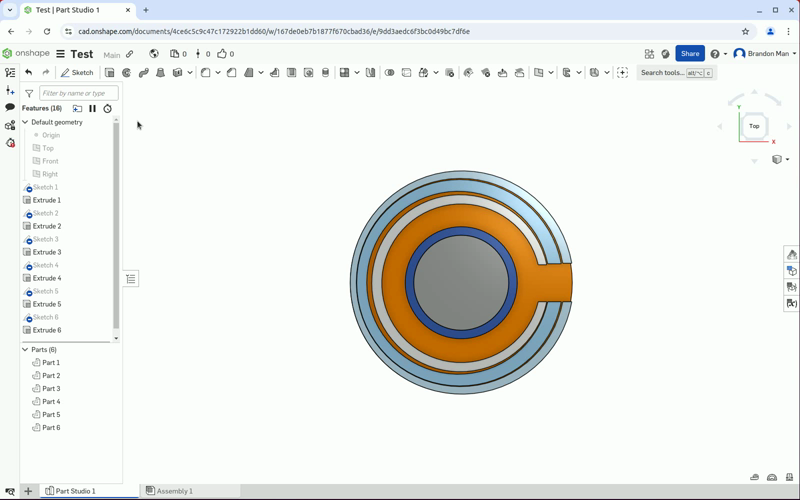
key(shift+h)
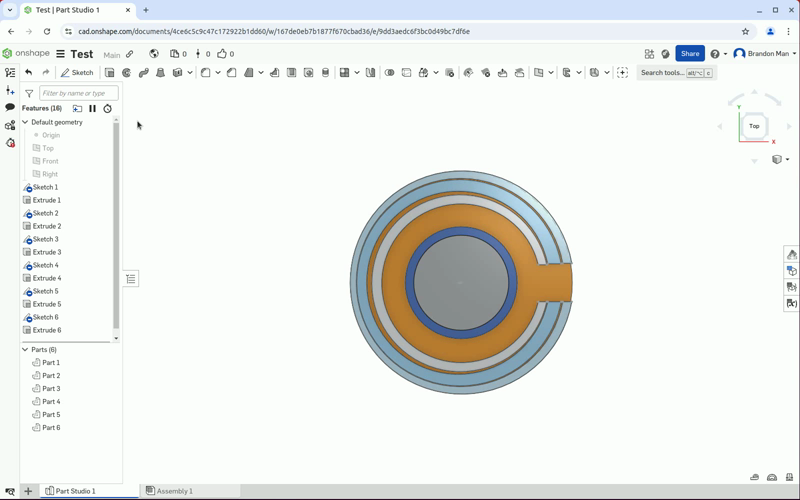
key(shift+7)
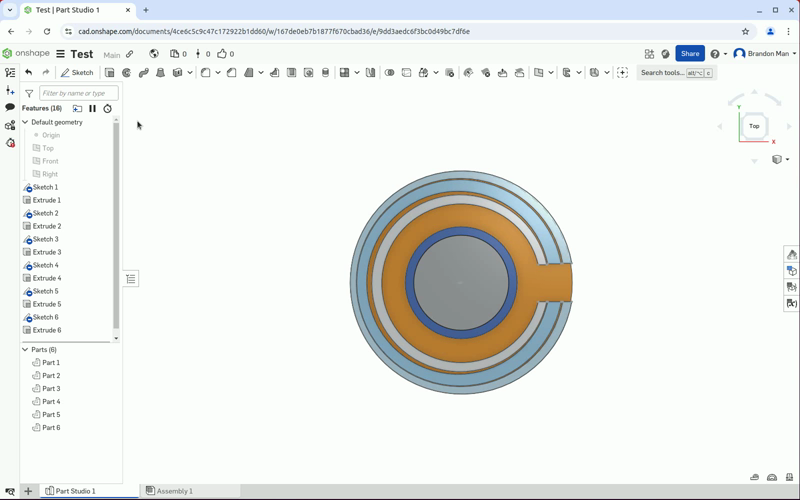
key(up, 3)
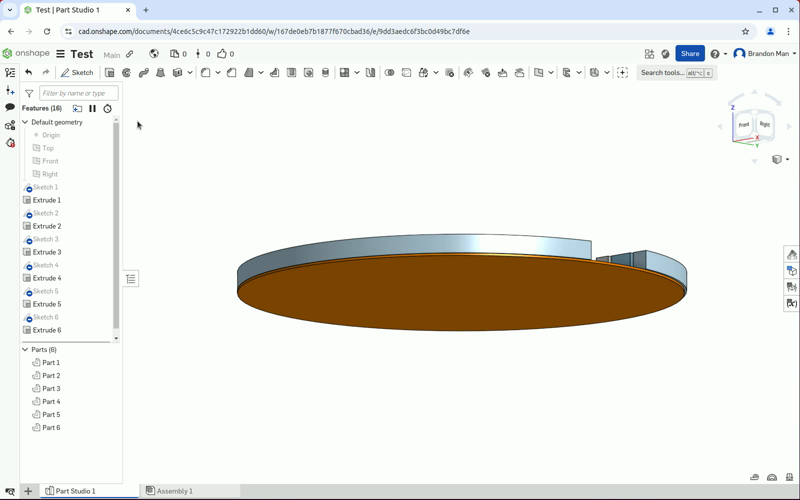
key(left, 3)
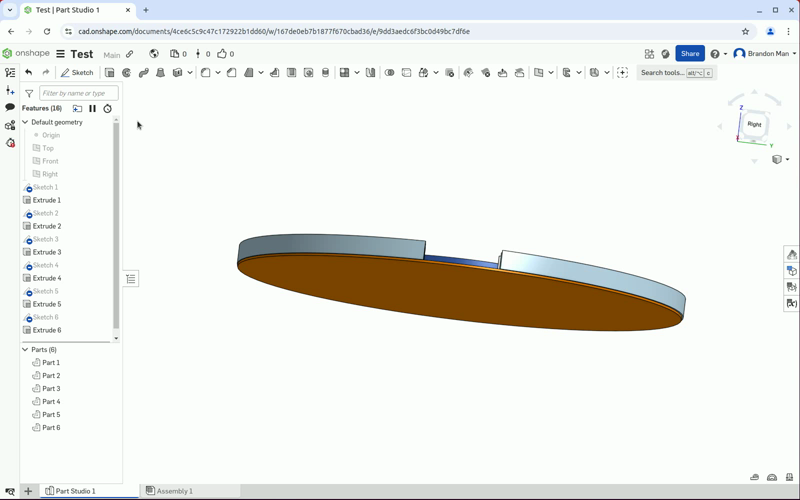
key(right, 3)
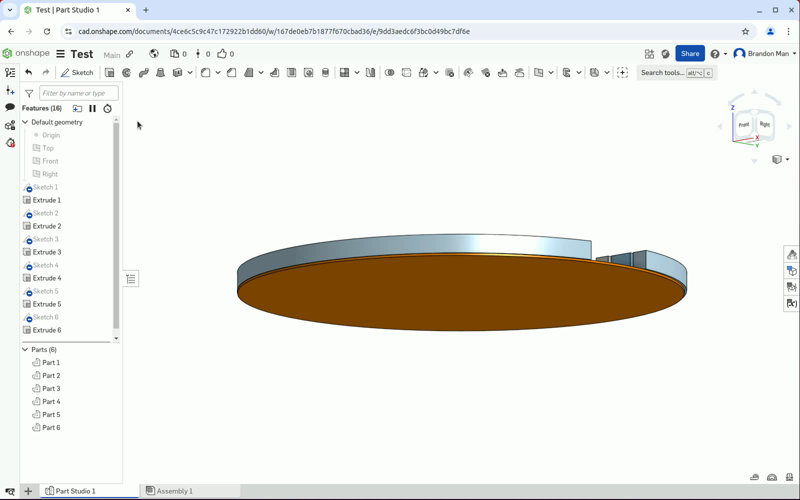
key(down, 3)
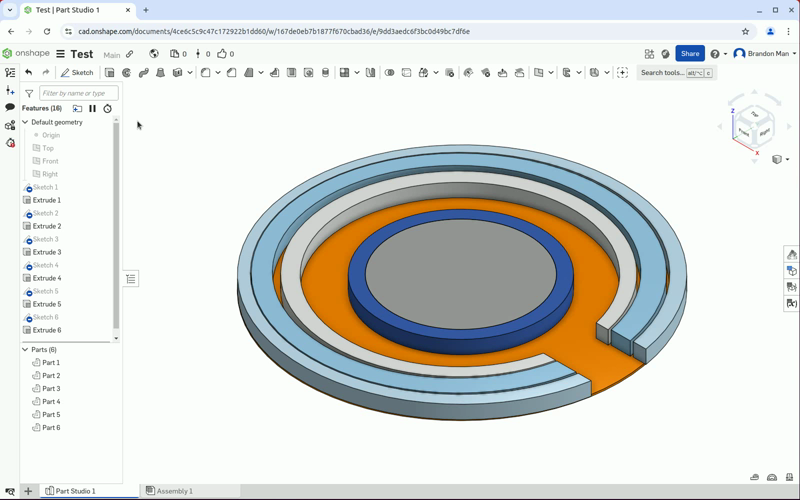
mouse_move(69, 189)
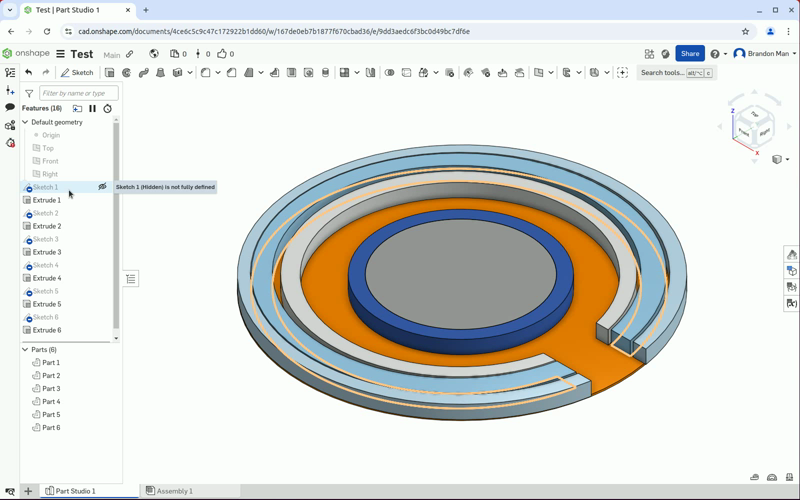
click(69, 189)